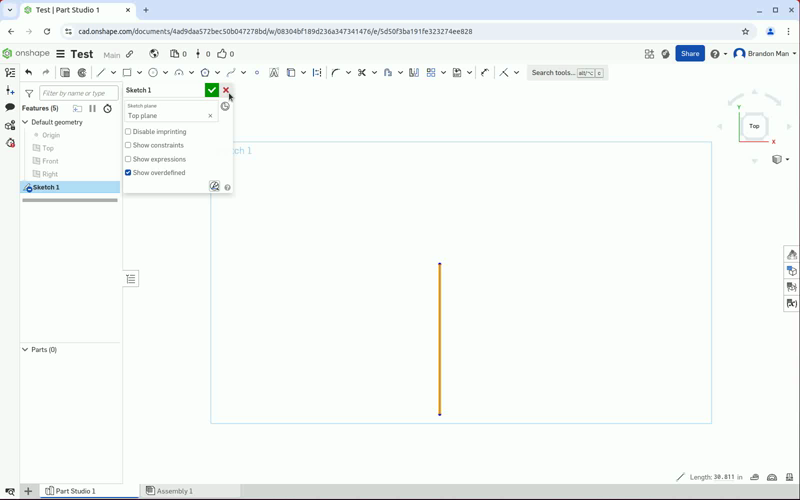
key(shift+h)
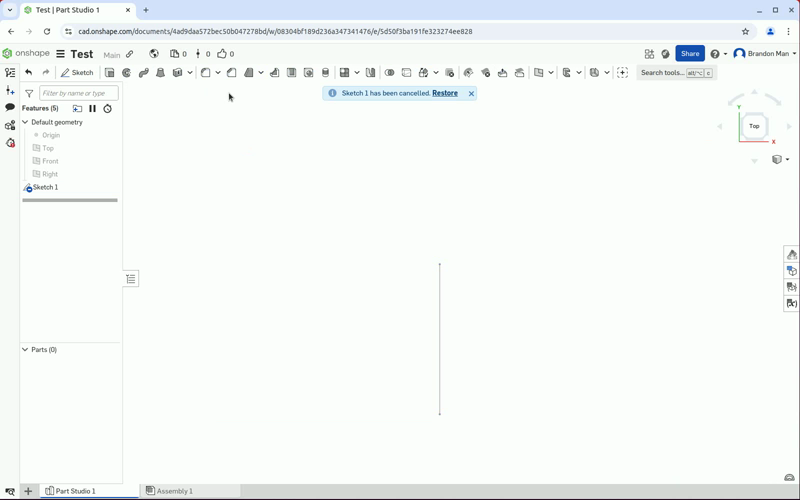
key(shift+s)
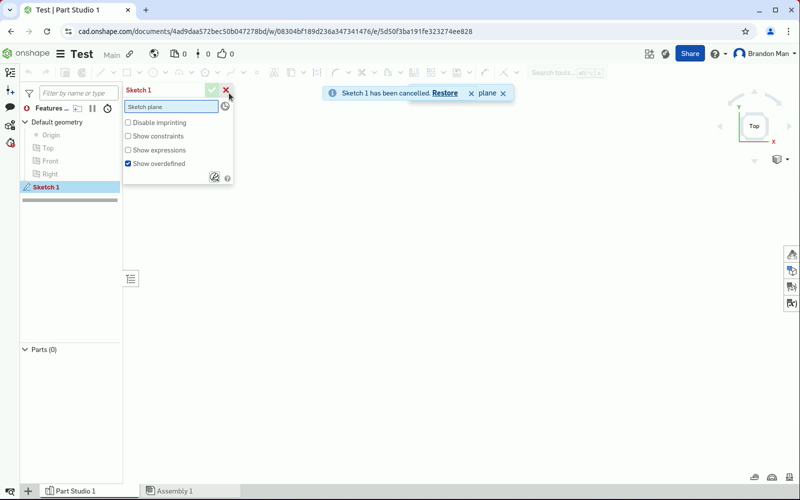
mouse_move(73, 150)
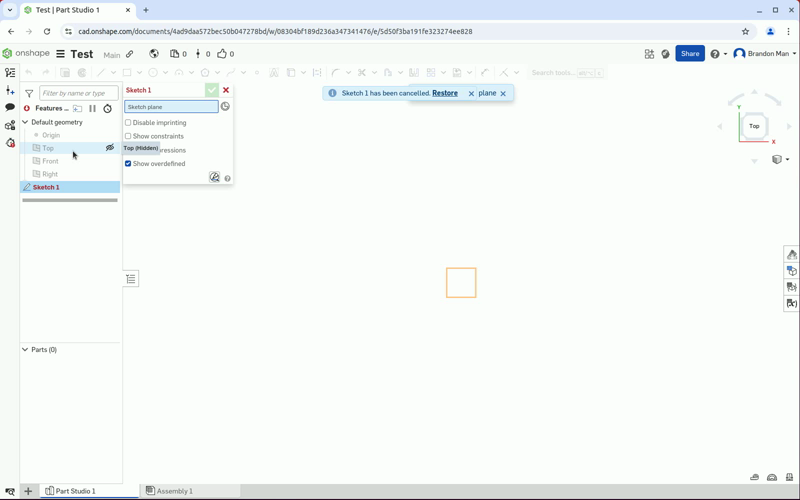
click(73, 150)
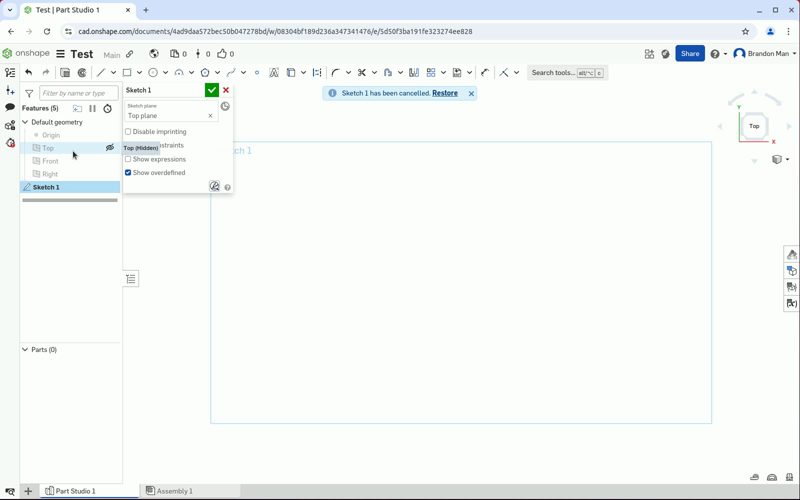
mouse_move(73, 352)
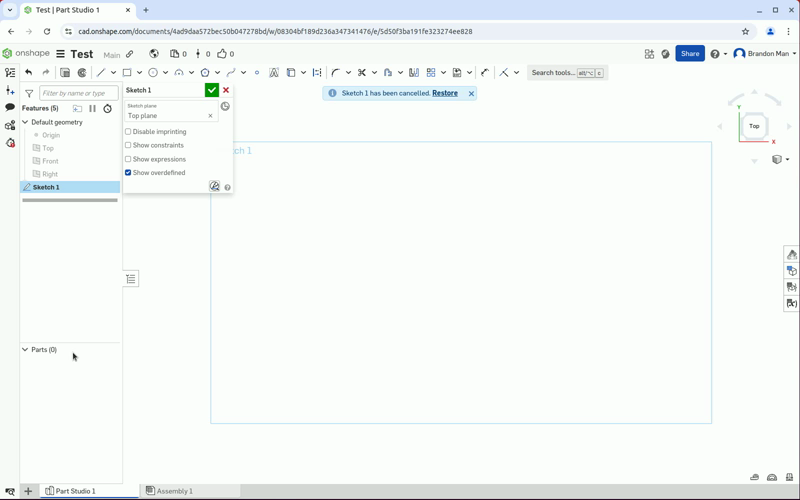
key(y)
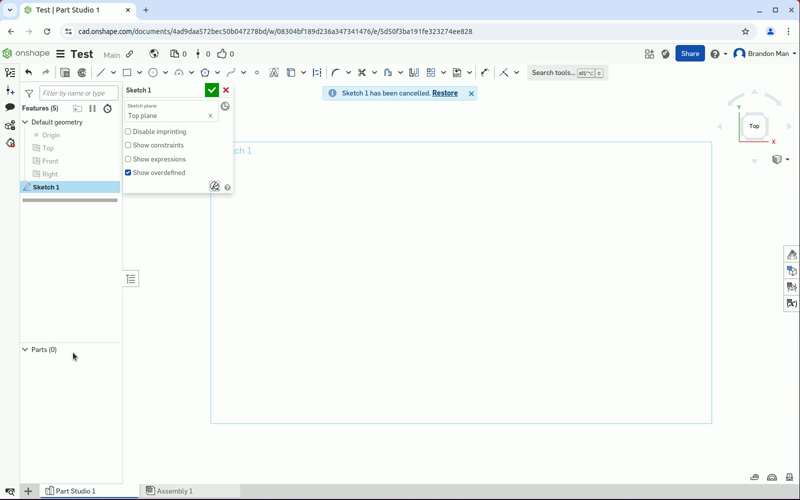
key(l)
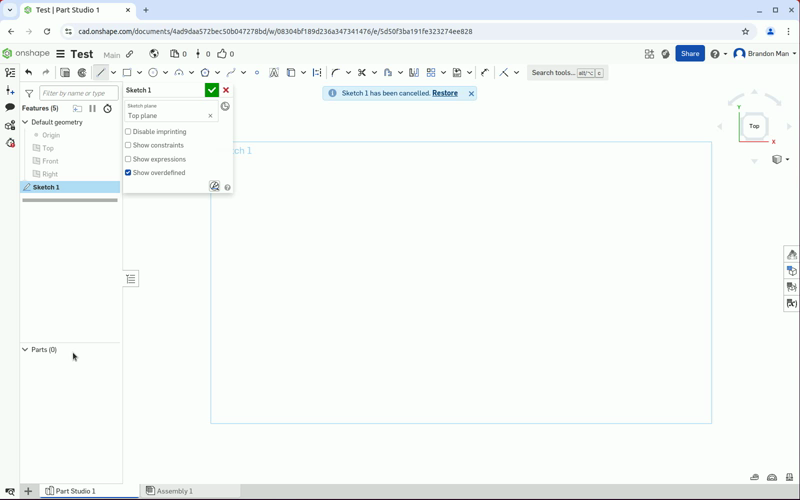
key_down(shift)
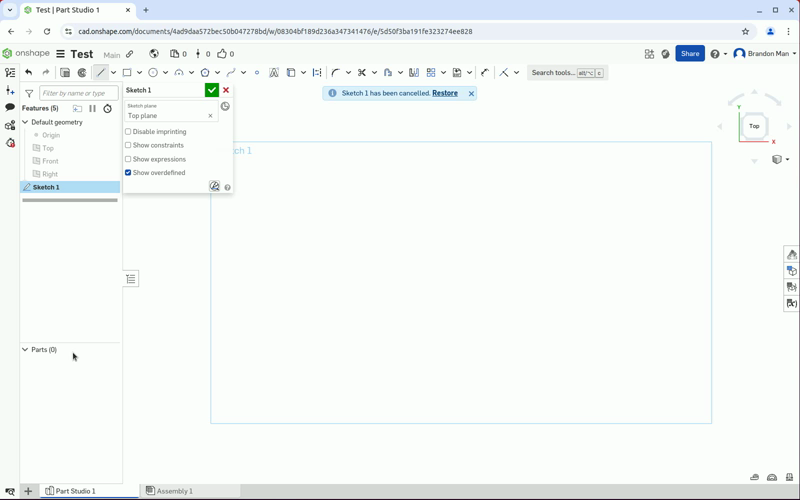
mouse_move(407, 395)
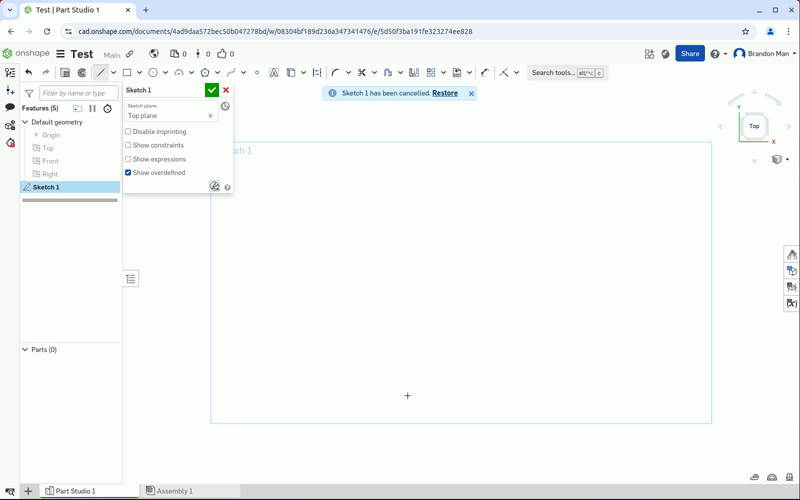
click(407, 395)
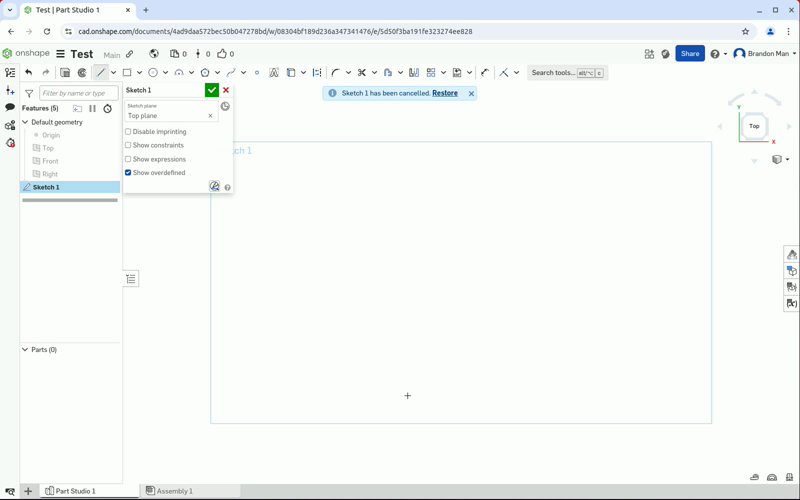
key_up(shift)
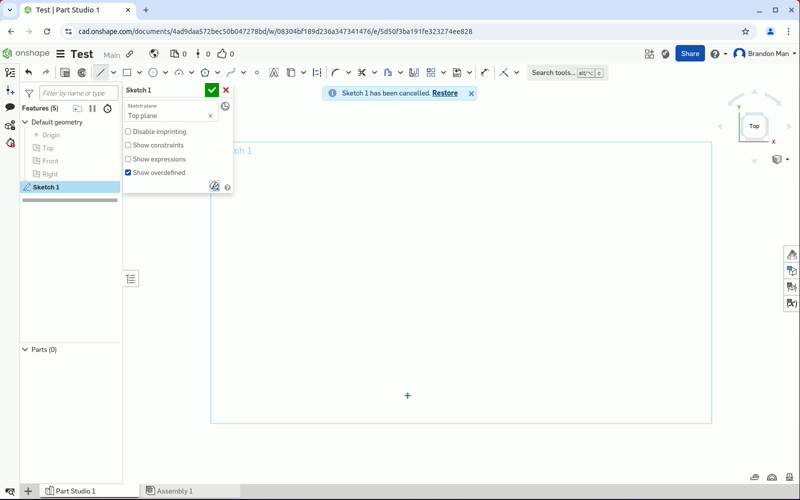
key_down(shift)
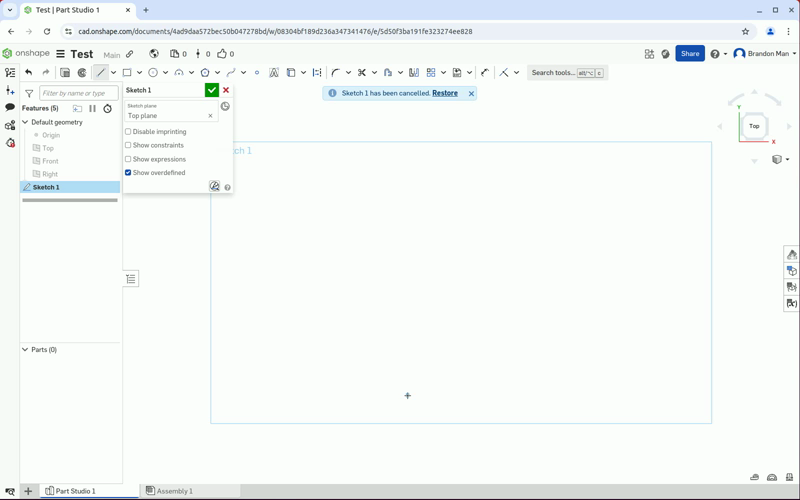
mouse_move(511, 395)
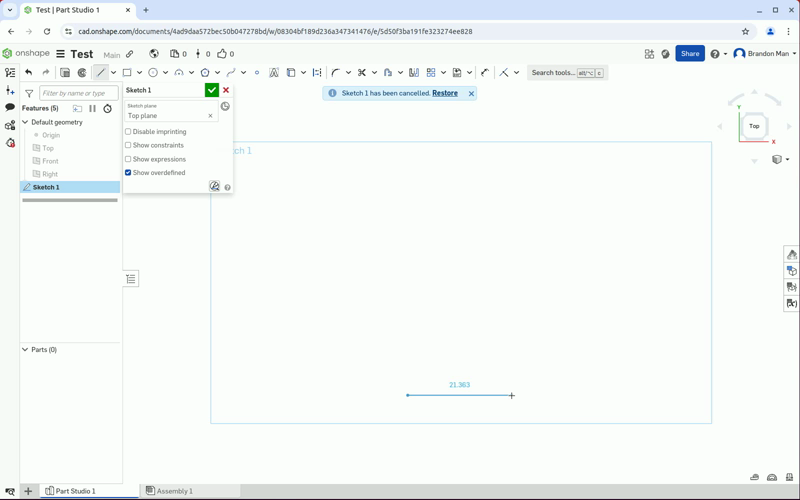
click(511, 395)
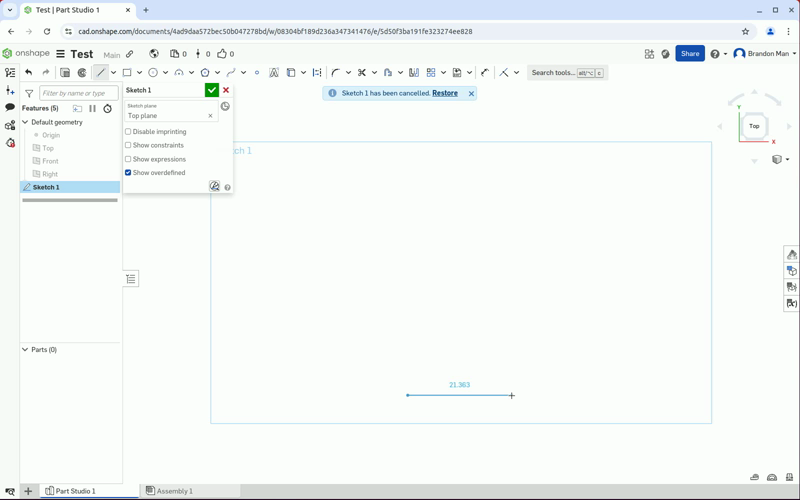
key_up(shift)
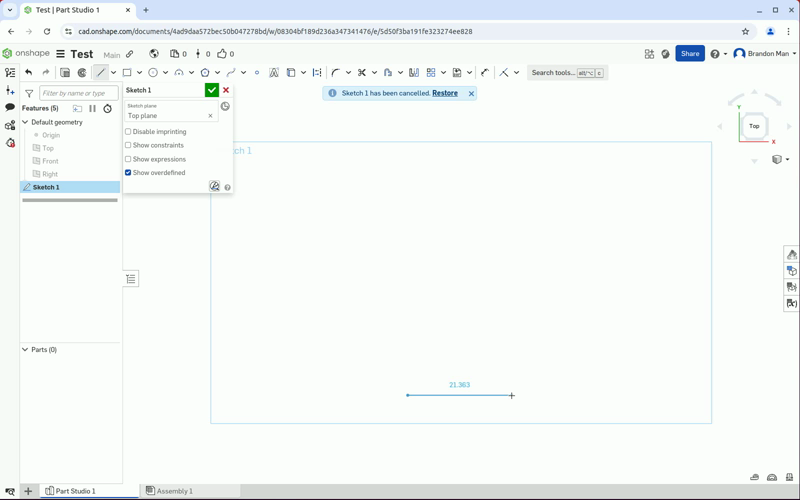
key_down(shift)
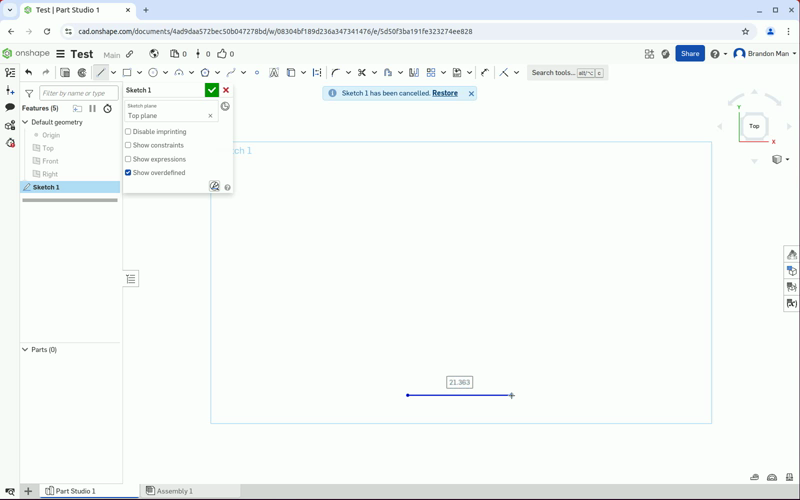
mouse_move(511, 171)
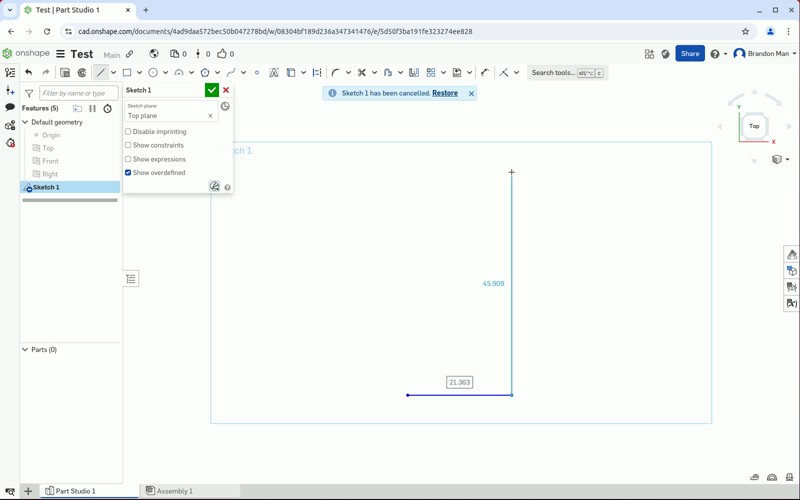
click(511, 171)
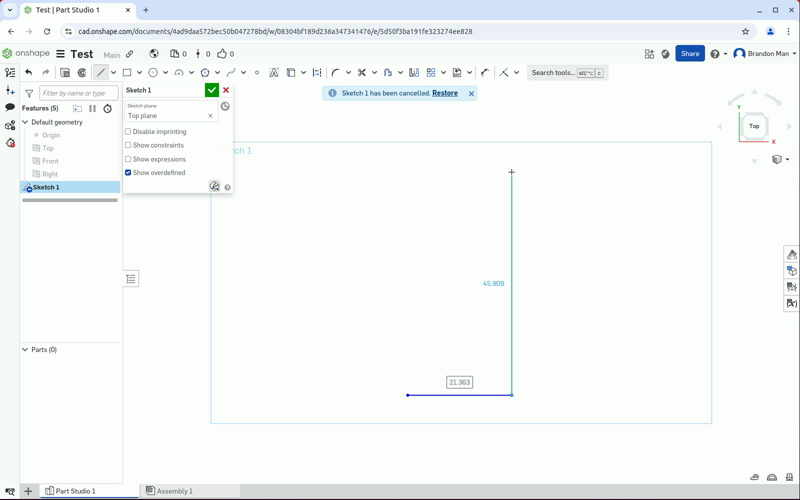
key_up(shift)
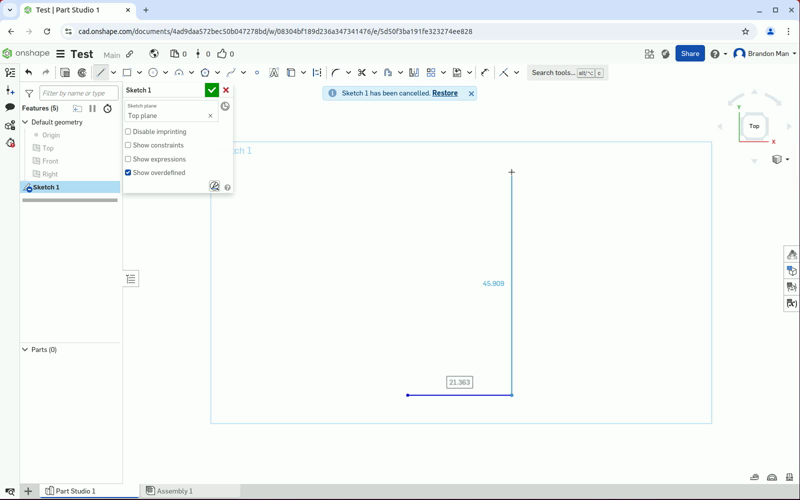
key_down(shift)
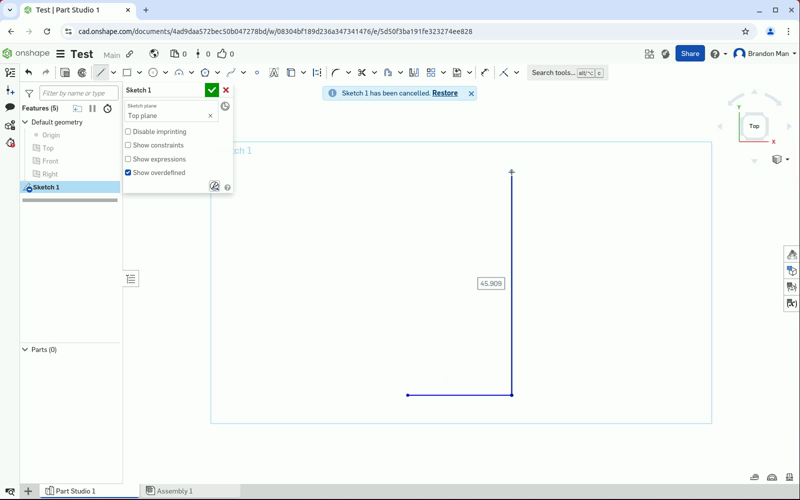
mouse_move(407, 171)
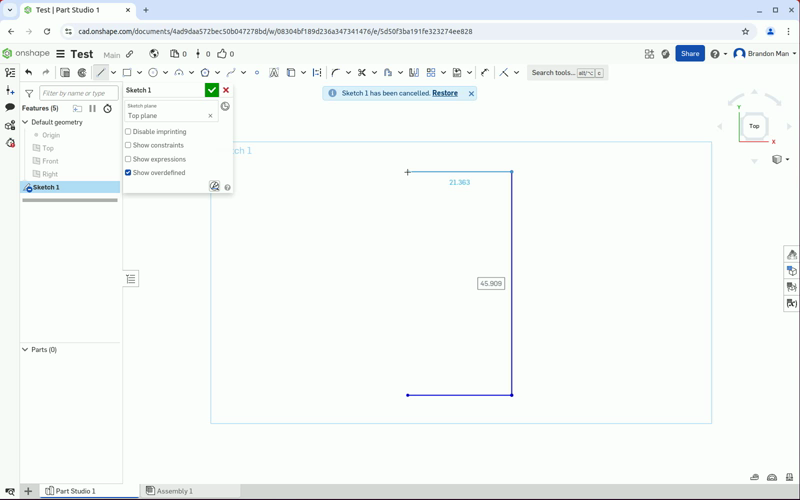
click(407, 171)
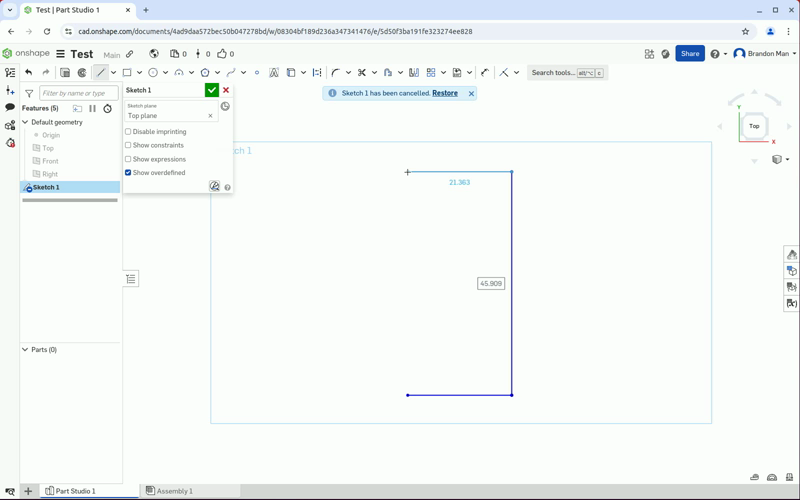
key_up(shift)
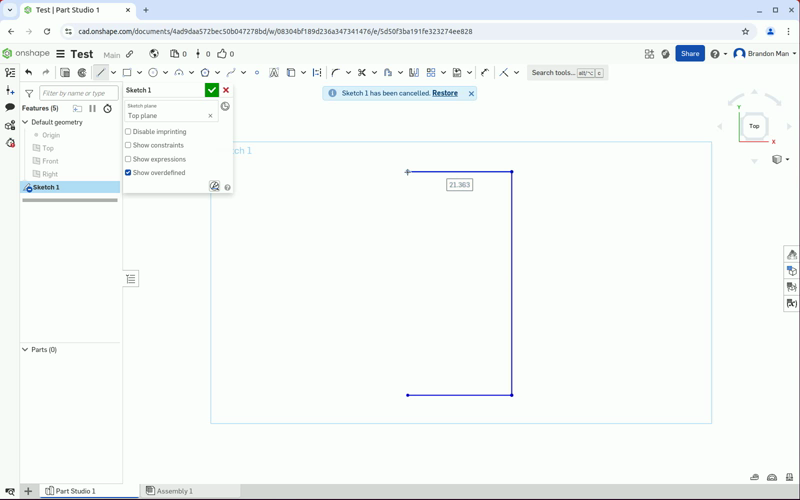
key_down(shift)
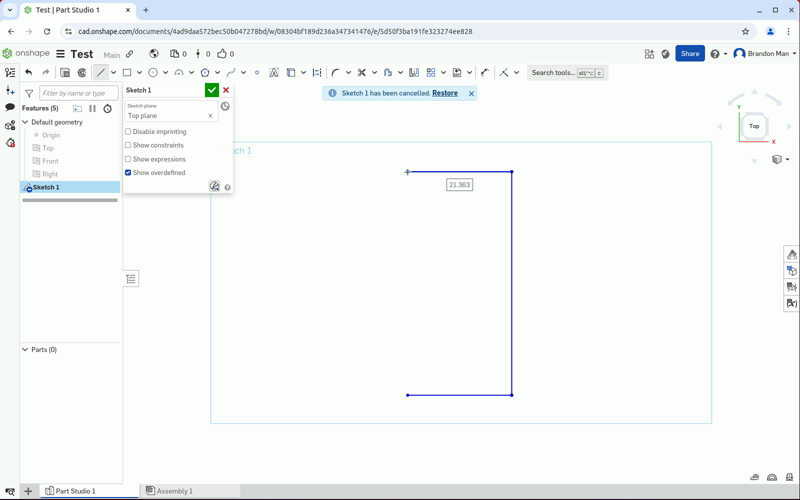
mouse_move(407, 395)
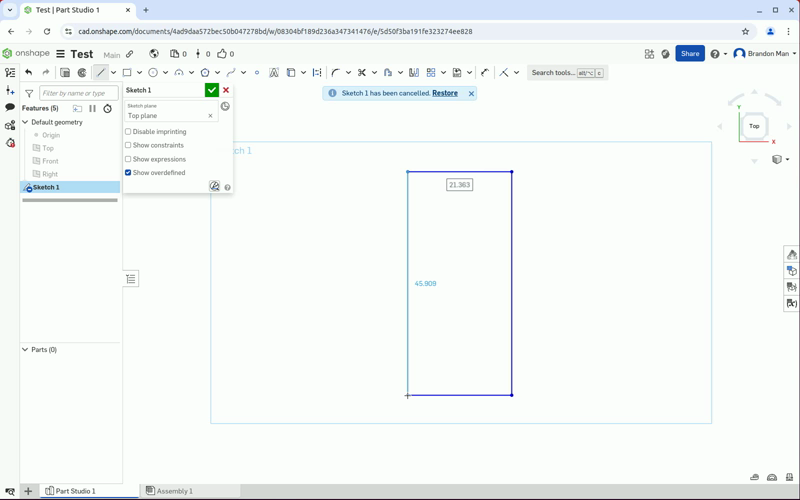
key_up(shift)
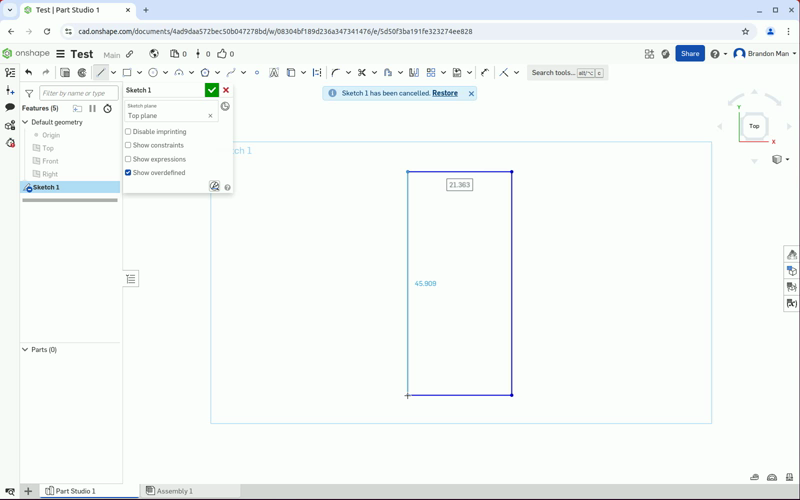
click(407, 395)
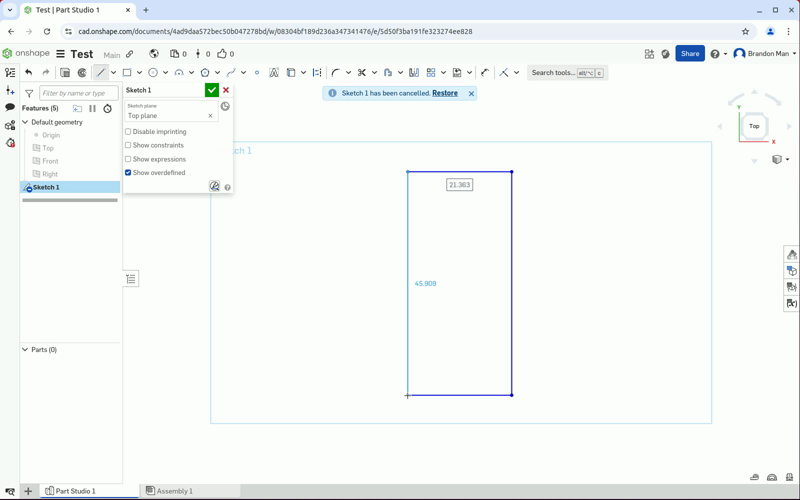
key(esc)
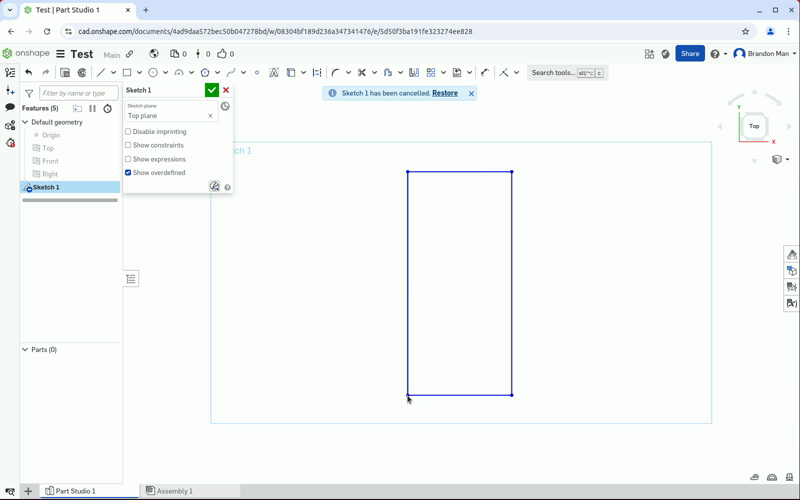
mouse_move(456, 370)
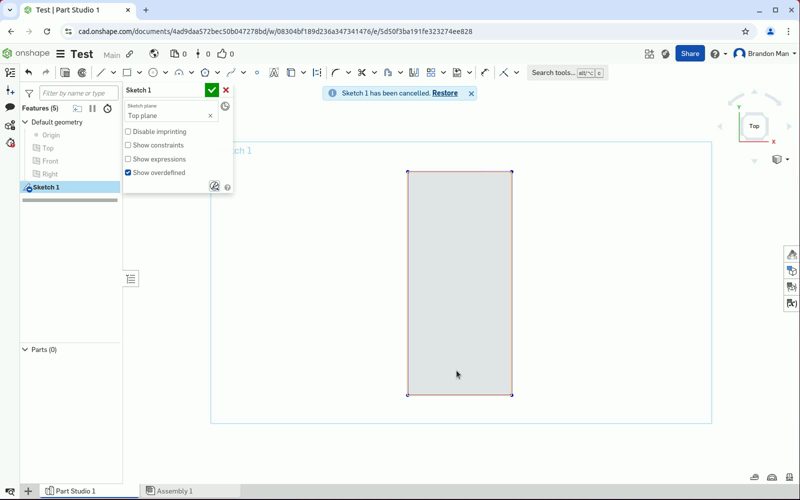
click(456, 370)
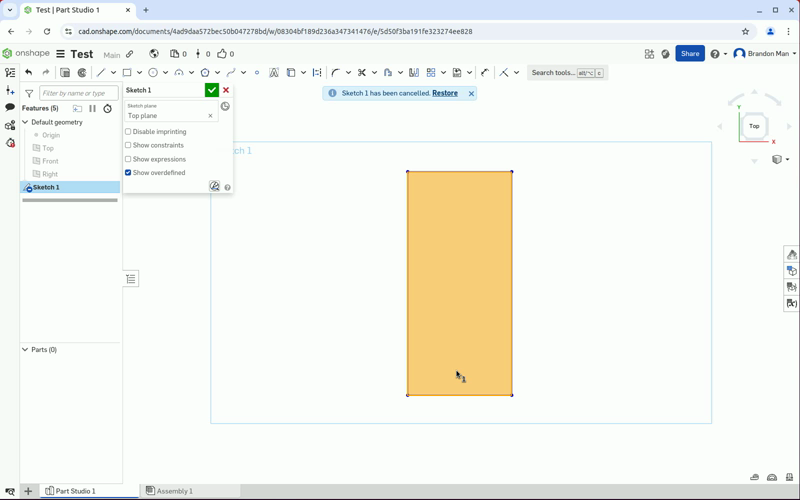
mouse_move(73, 352)
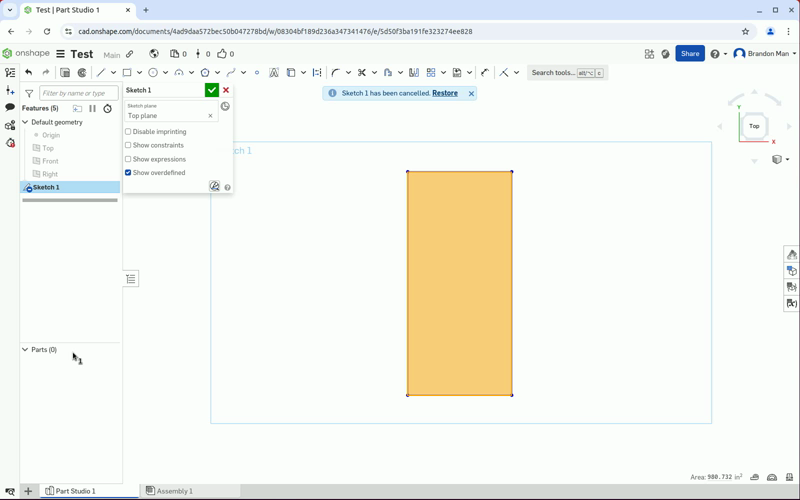
key(shift+y)
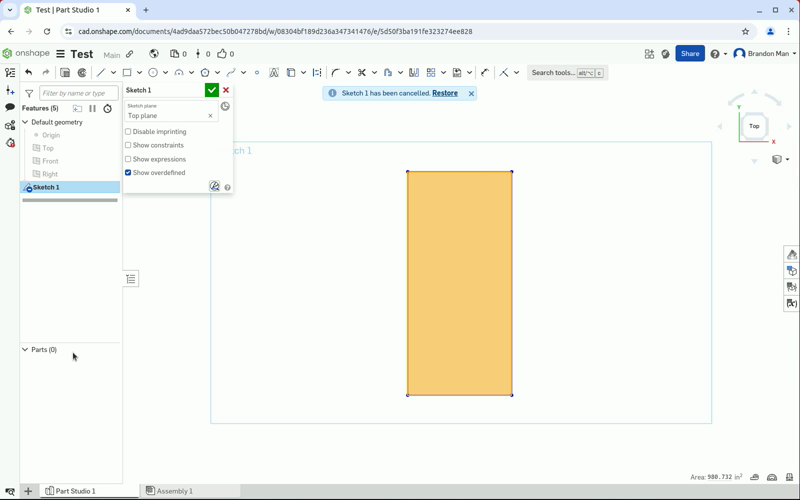
key(shift+e)
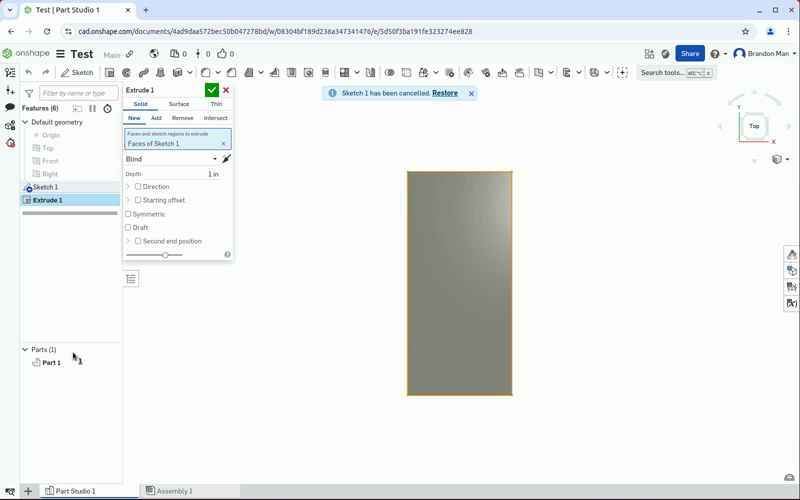
mouse_move(143, 106)
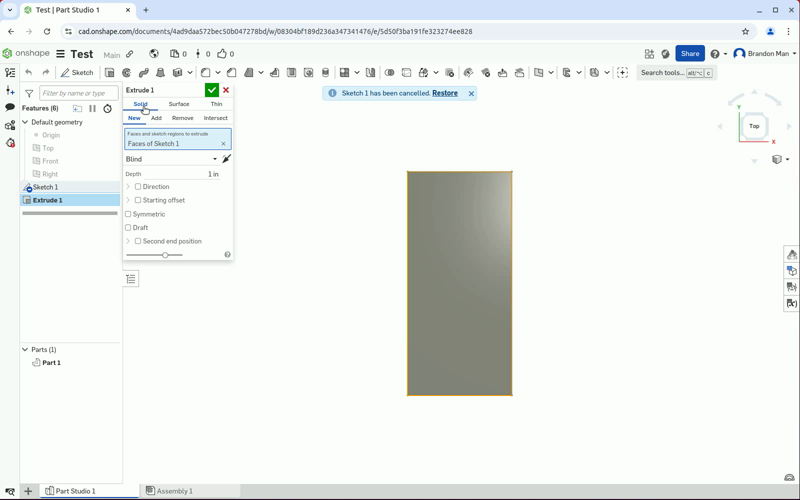
click(143, 106)
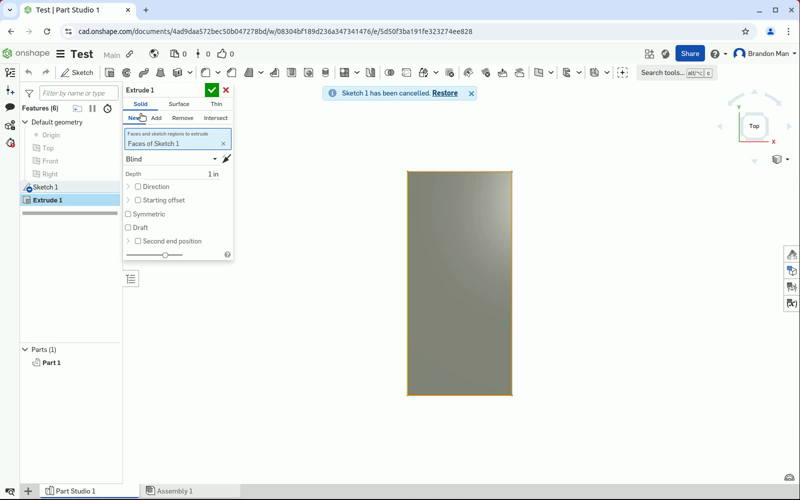
mouse_move(137, 120)
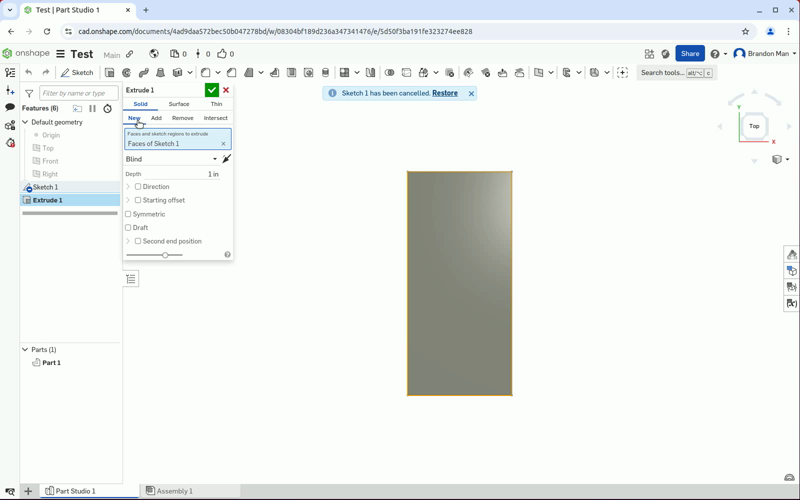
click(137, 120)
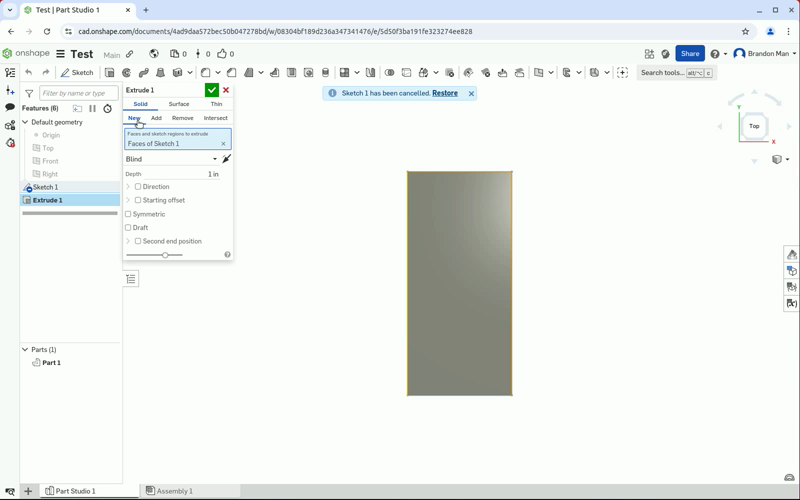
key(tab, 4)
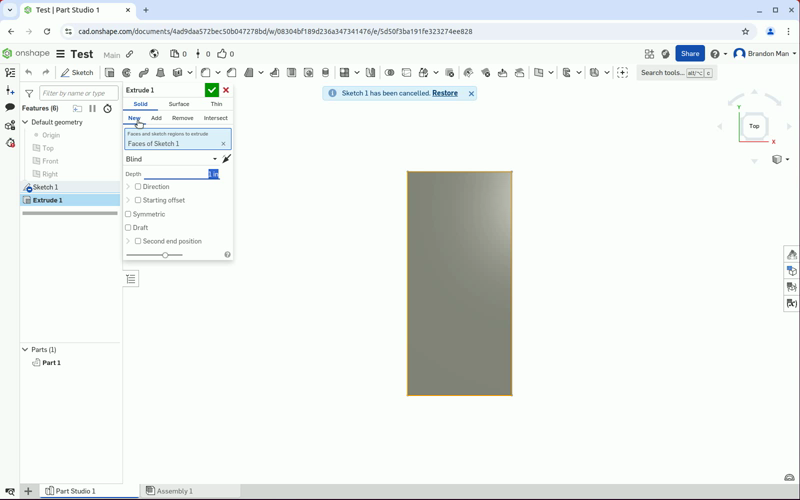
text(0.722)
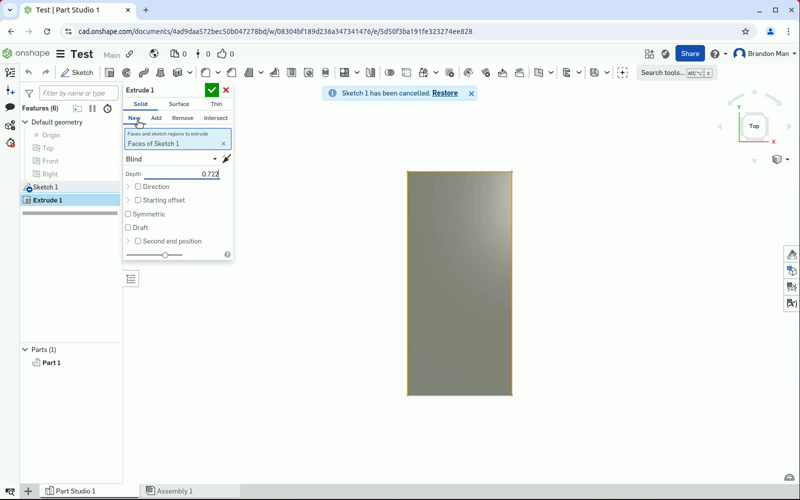
key(enter)
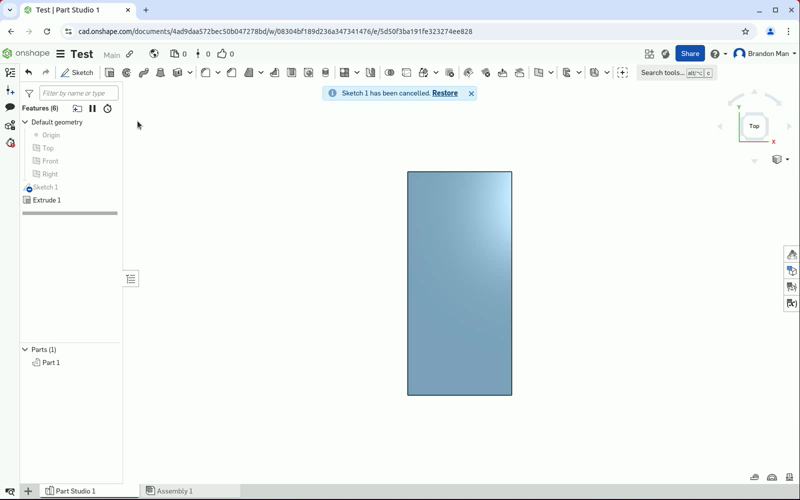
key(shift+h)
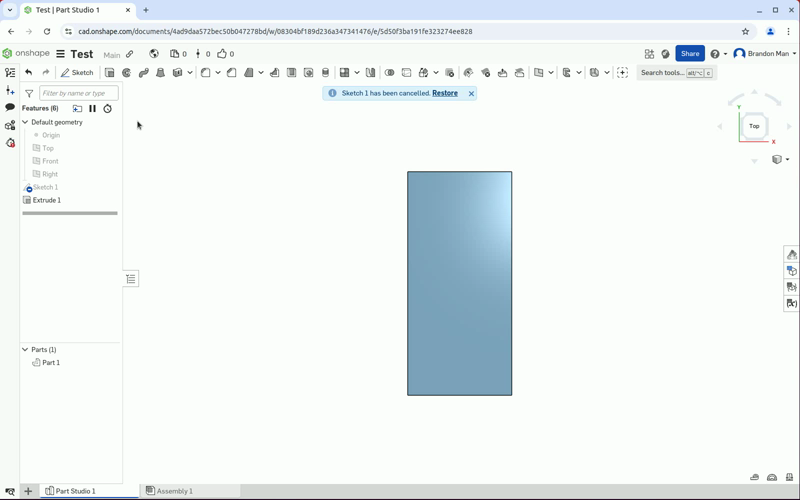
key(shift+h)
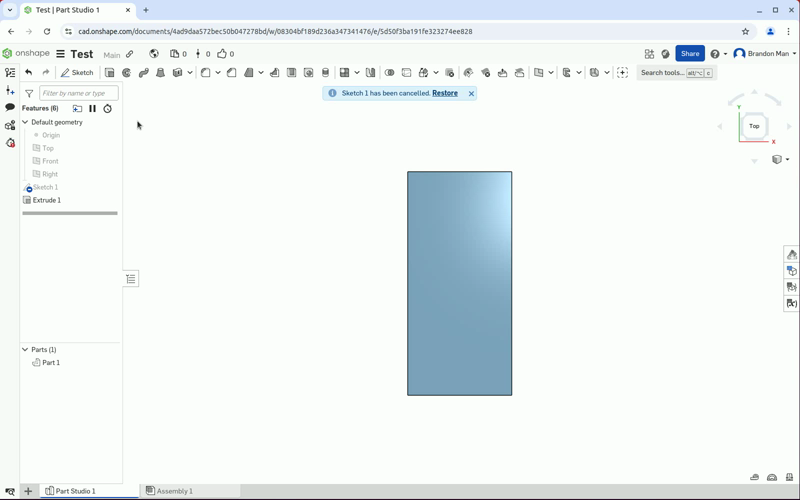
mouse_move(73, 189)
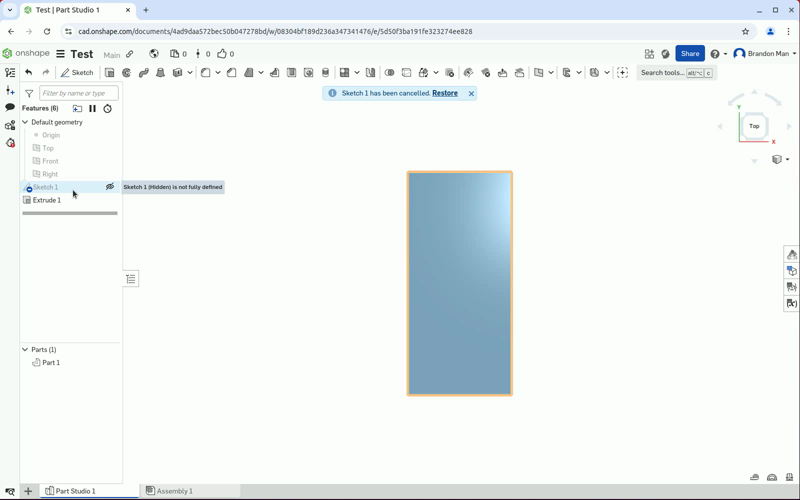
click(73, 189)
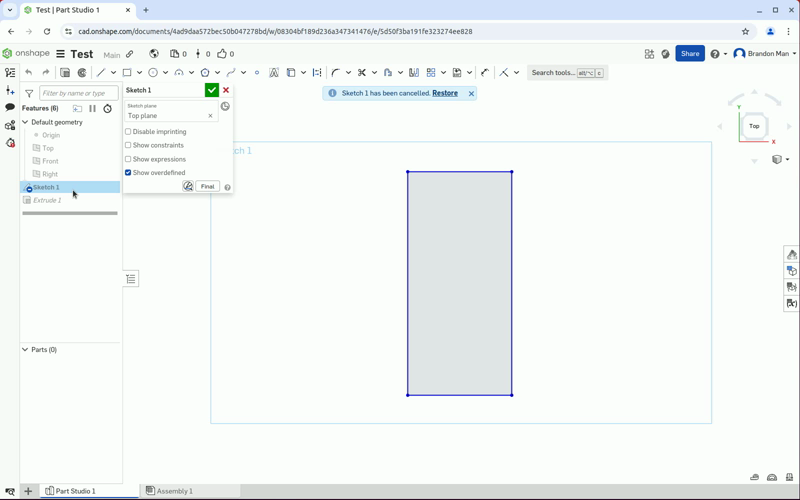
mouse_move(229, 92)
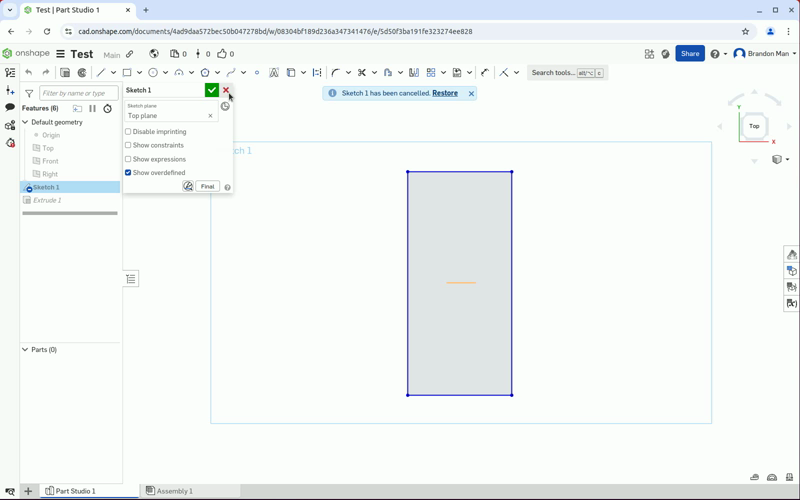
click(229, 92)
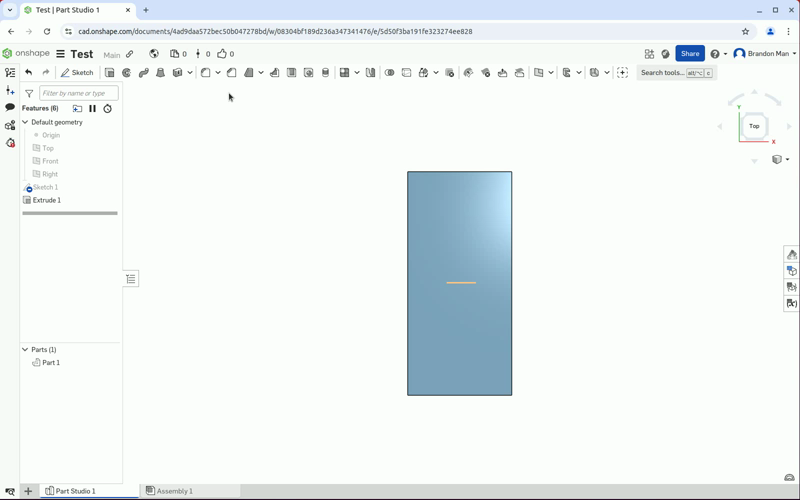
mouse_move(541, 75)
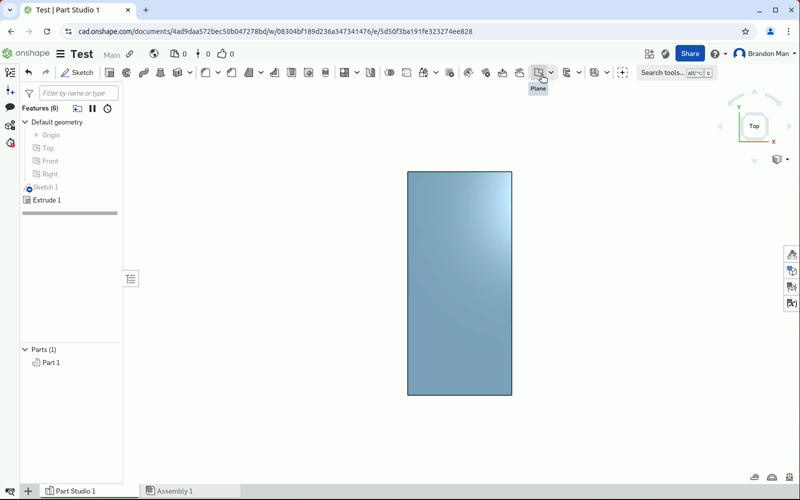
click(541, 75)
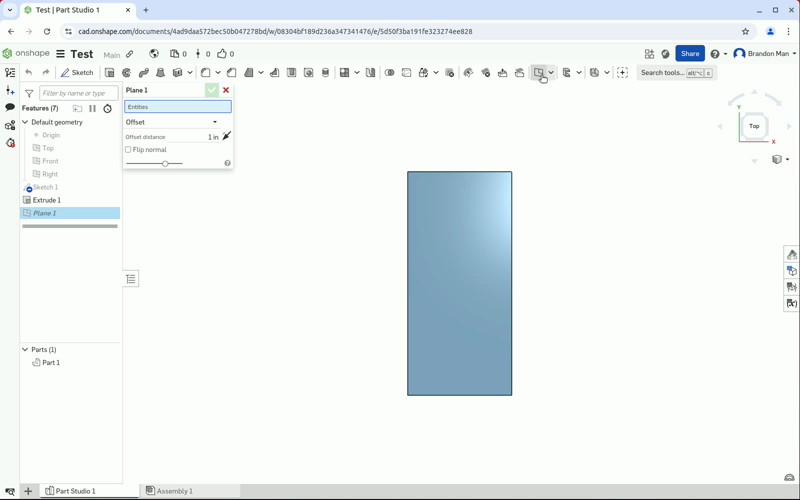
mouse_move(73, 150)
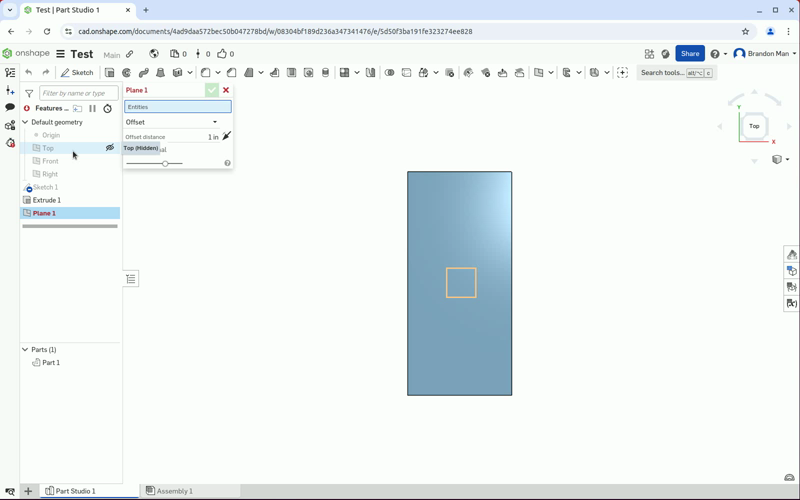
click(73, 150)
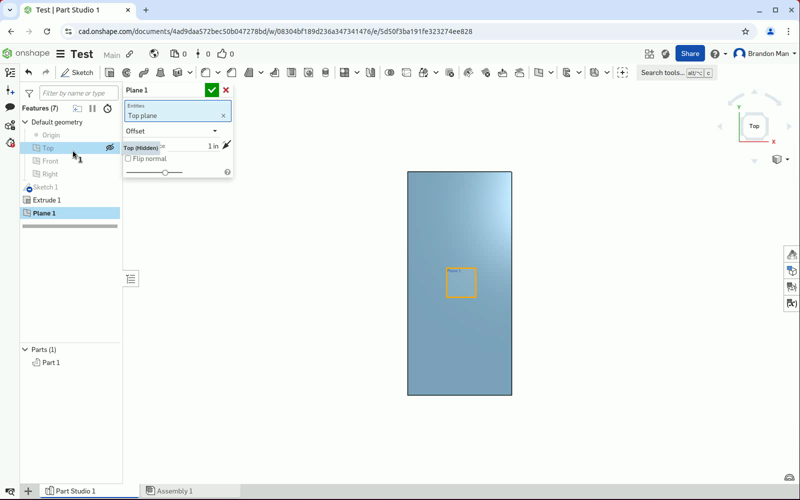
key(tab, 2)
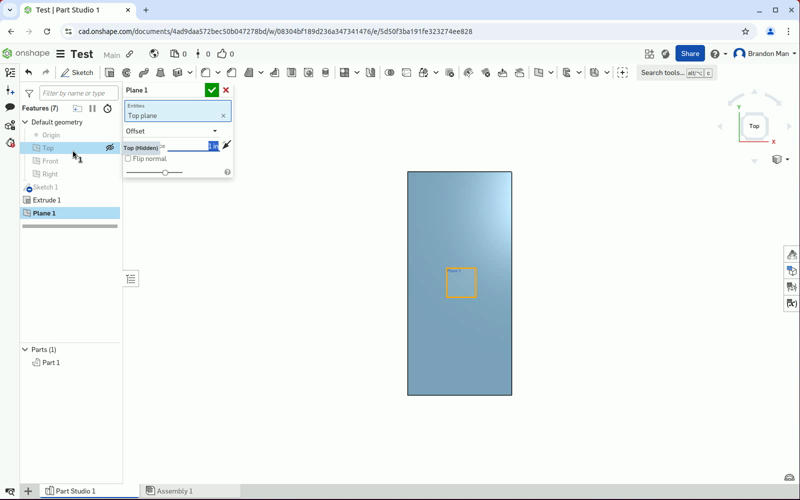
text(0.709)
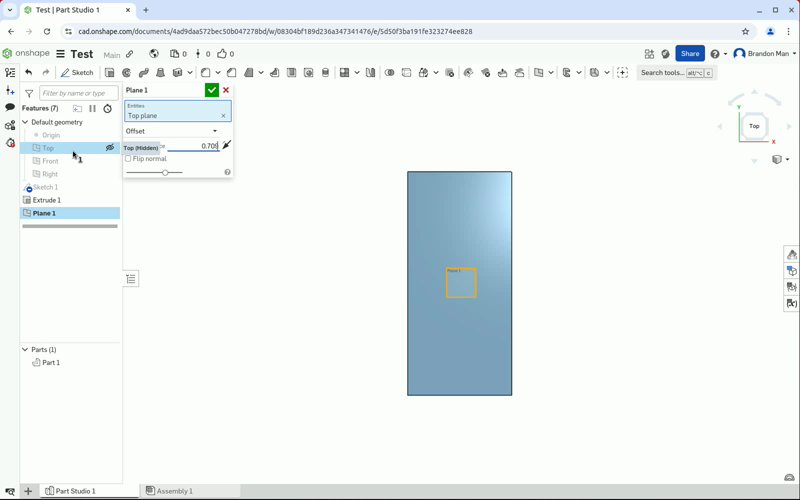
key(enter, 2)
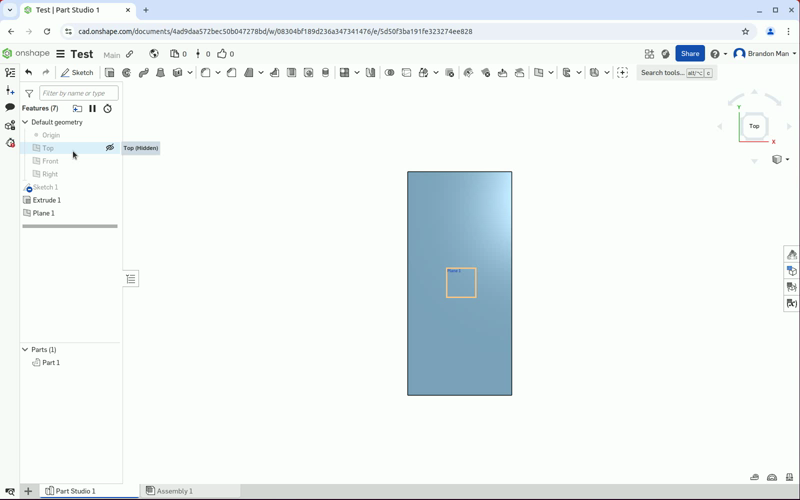
key(shift+s)
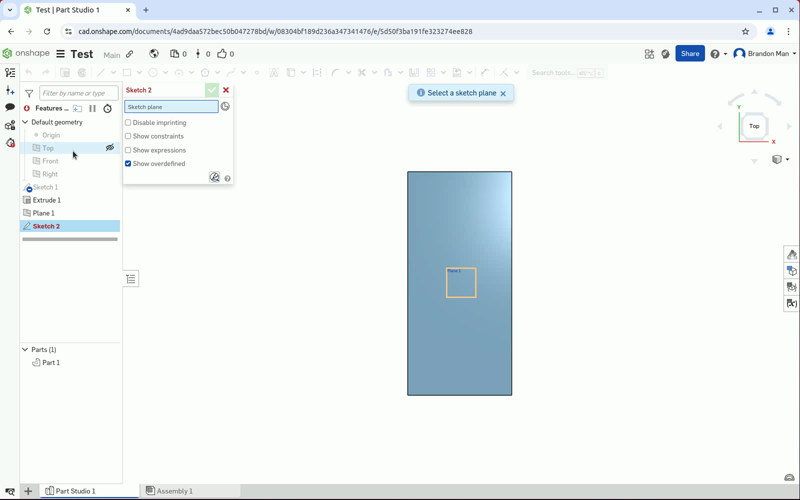
mouse_move(73, 215)
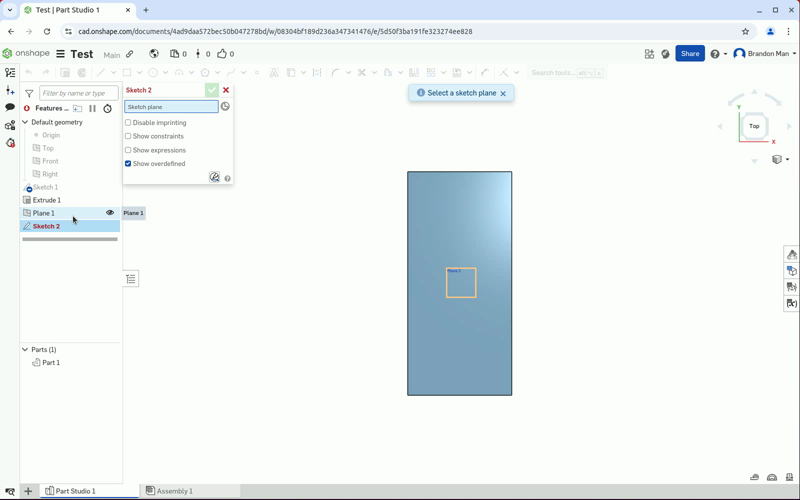
click(73, 215)
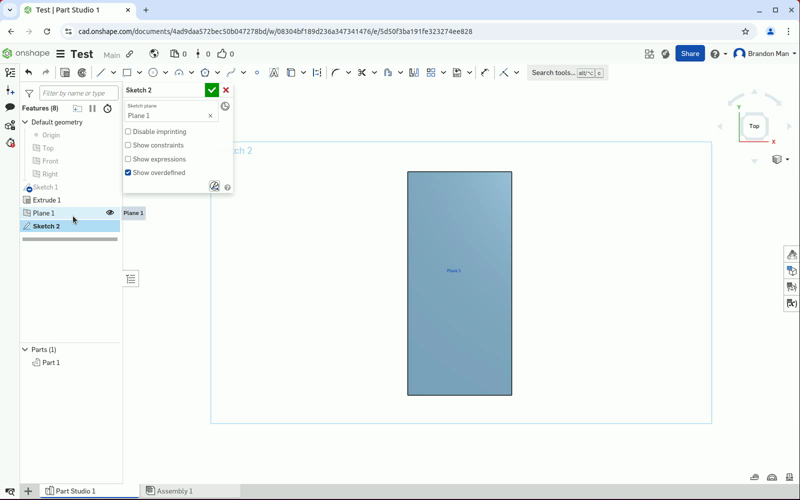
mouse_move(73, 352)
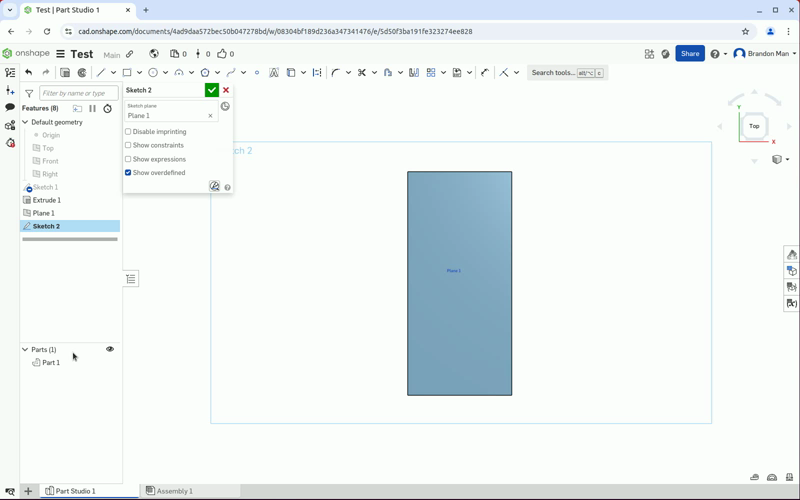
key(y)
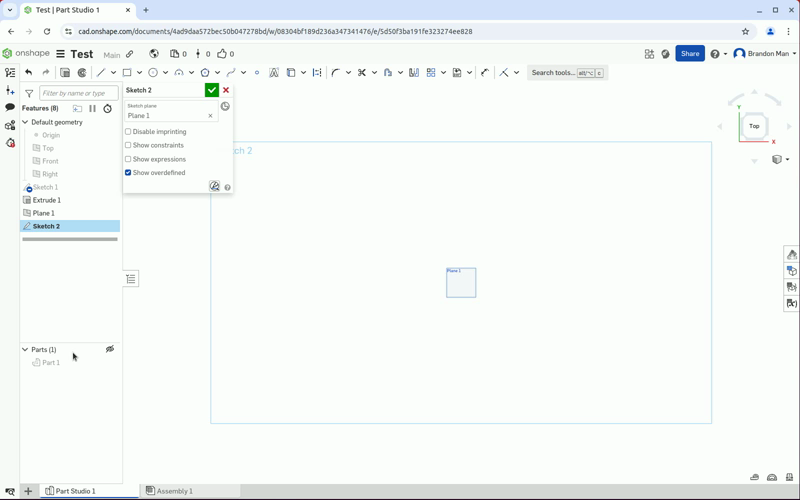
key(c)
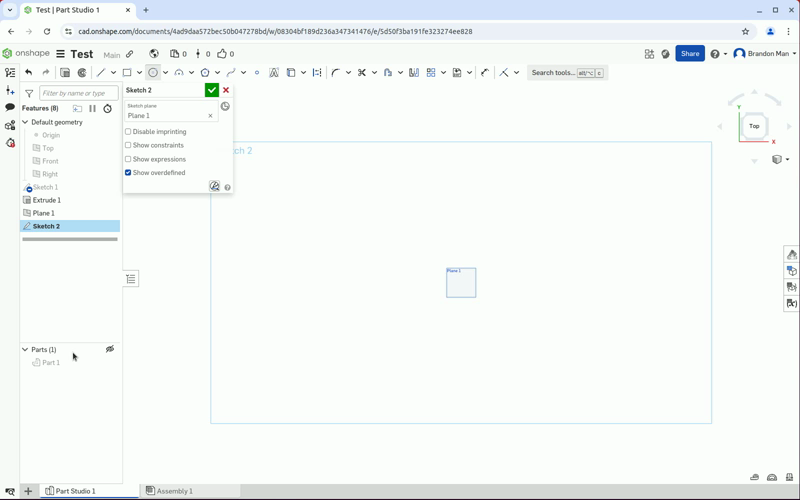
key_down(shift)
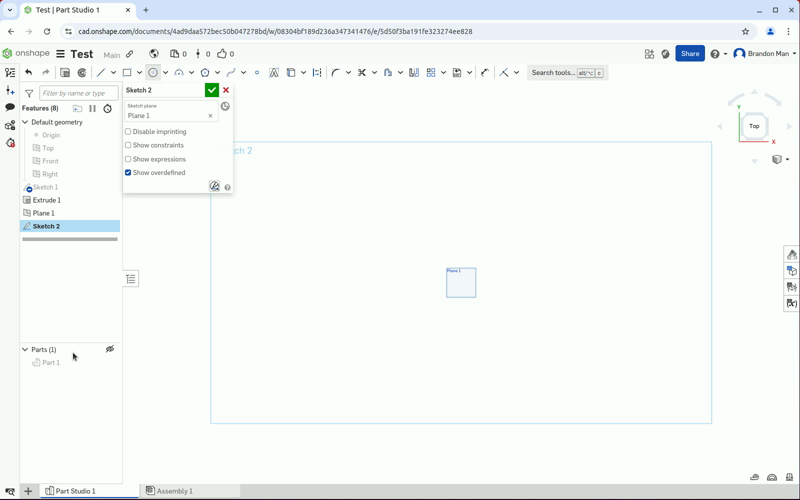
mouse_move(497, 251)
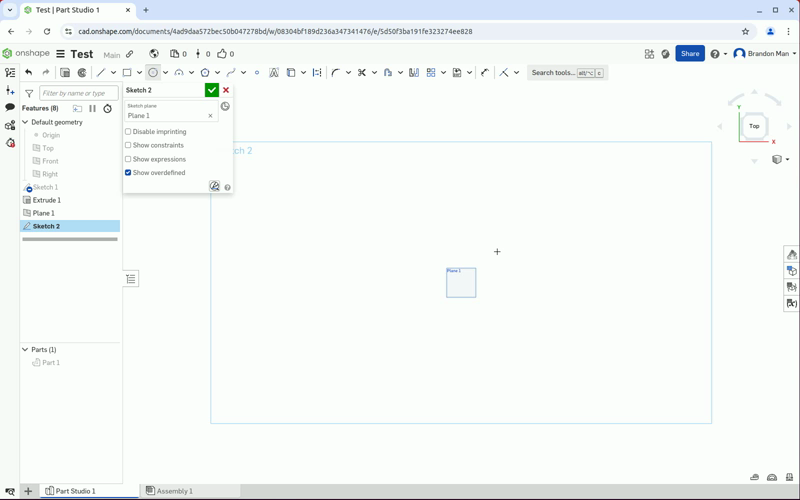
click(497, 251)
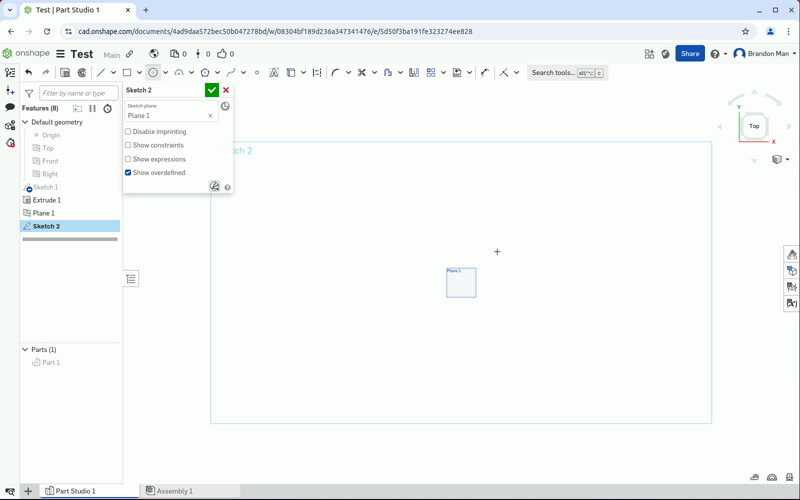
key_up(shift)
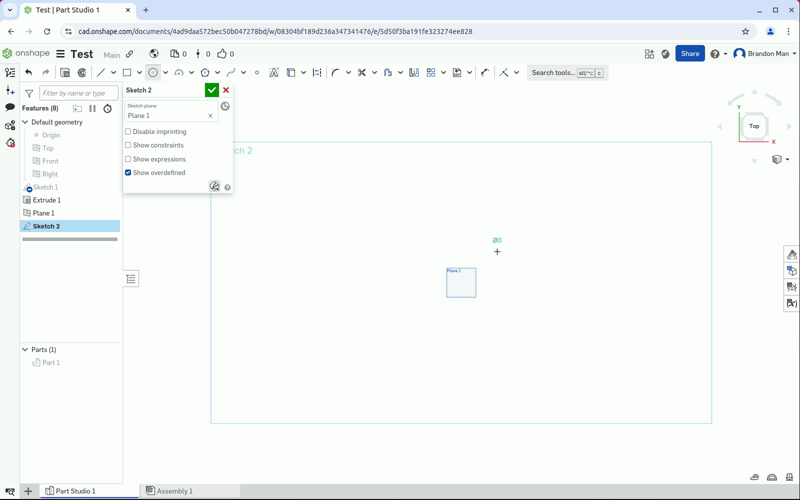
mouse_move(499, 251)
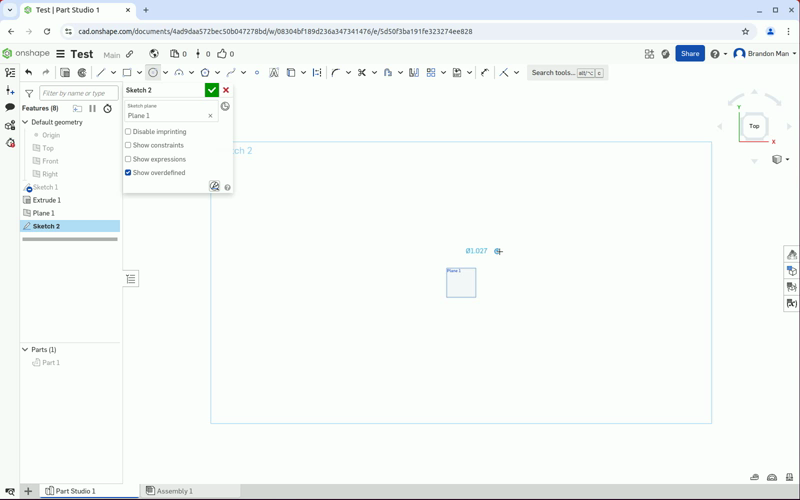
scroll(6)
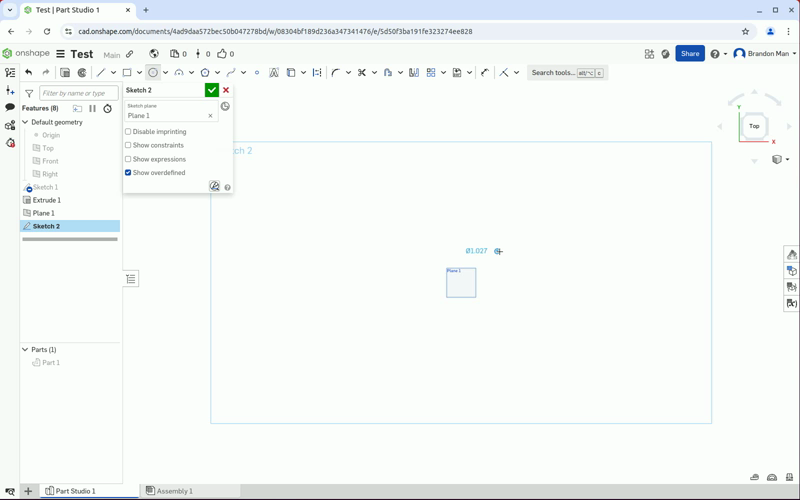
scroll(6)
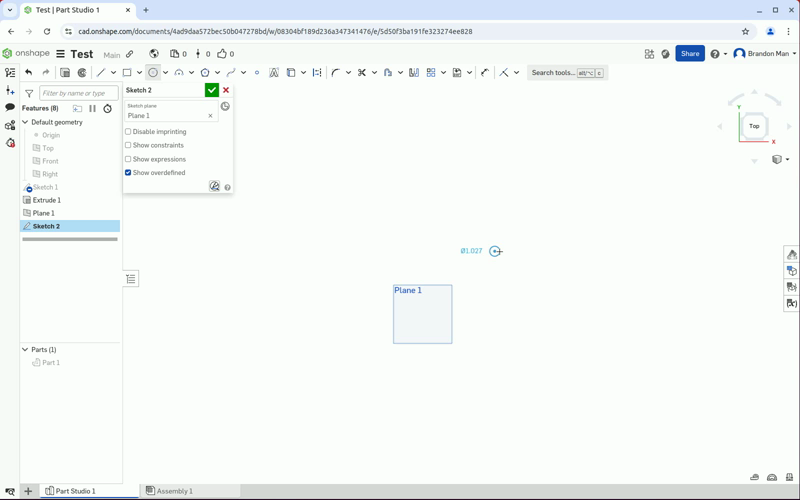
scroll(6)
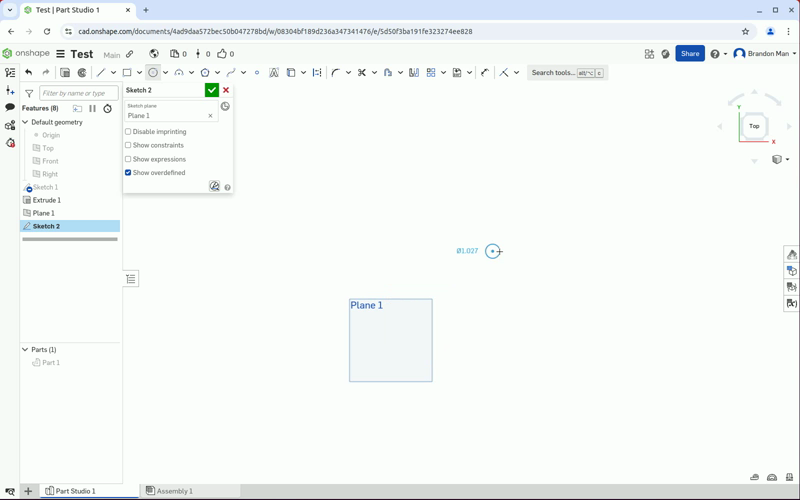
scroll(6)
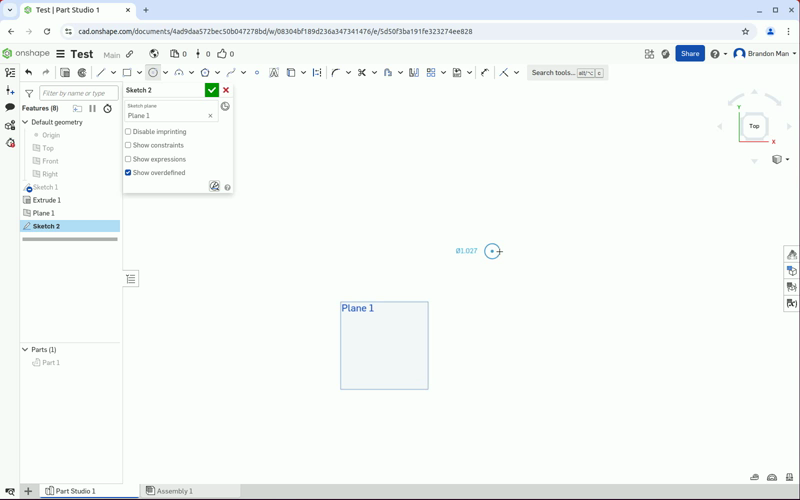
scroll(6)
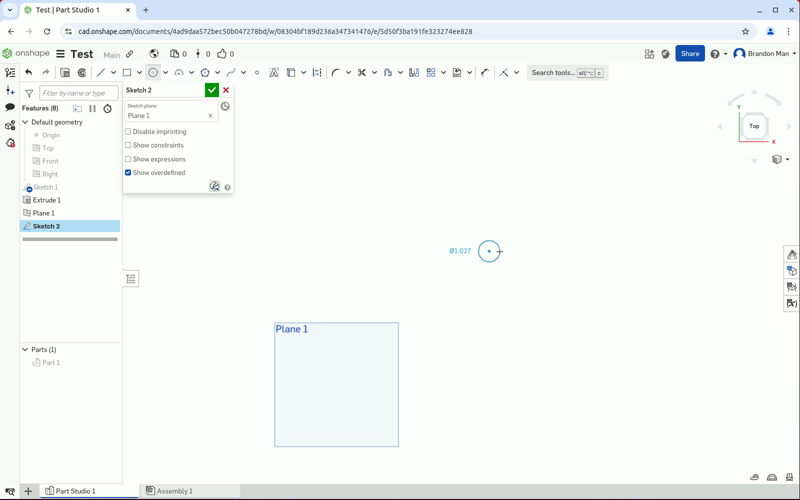
scroll(6)
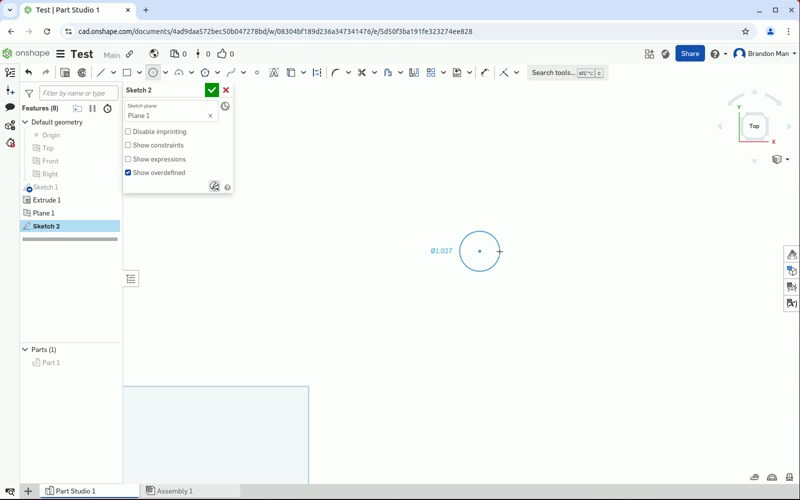
scroll(6)
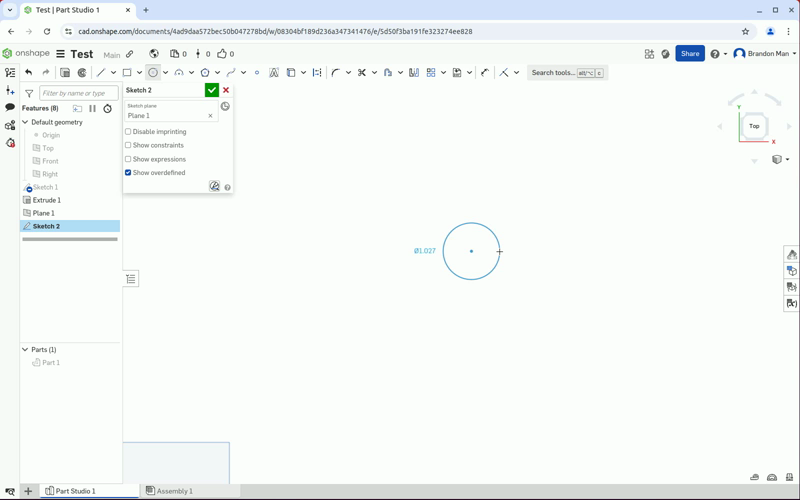
click(499, 251)
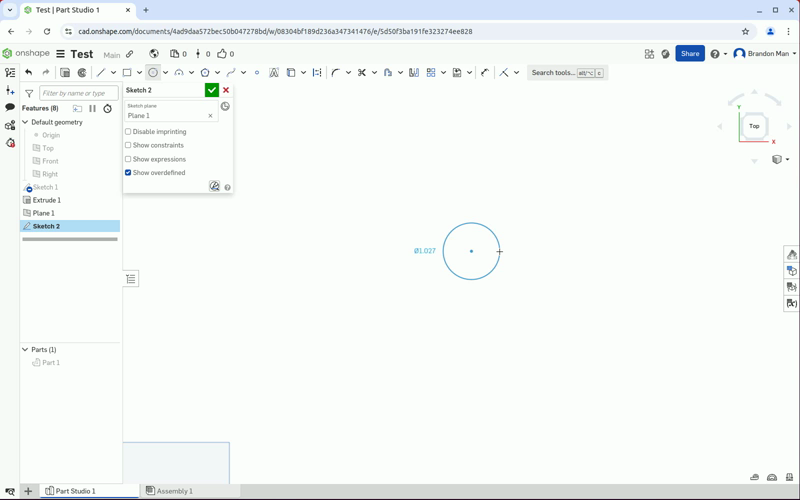
scroll(-6)
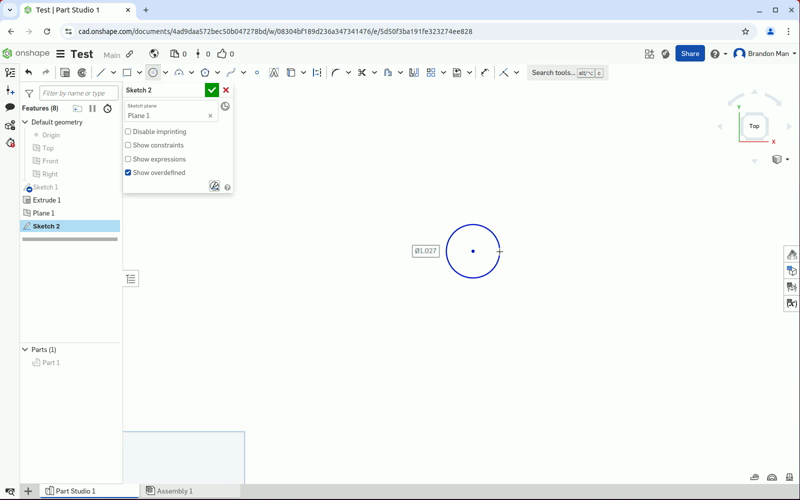
scroll(-6)
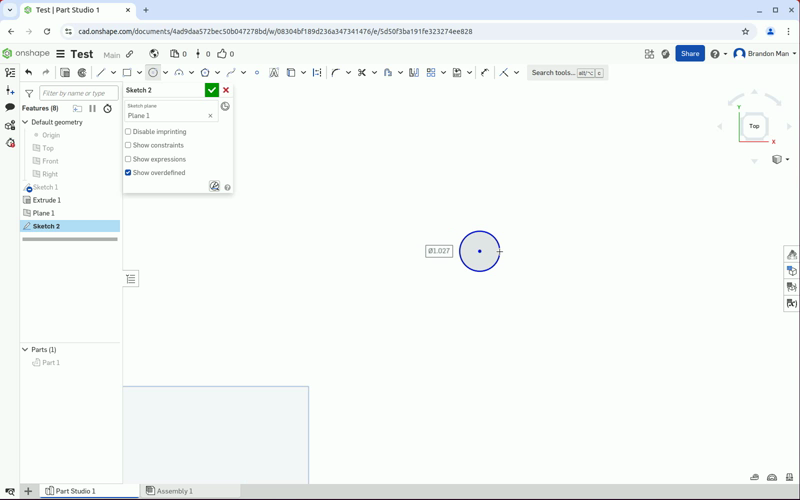
scroll(-6)
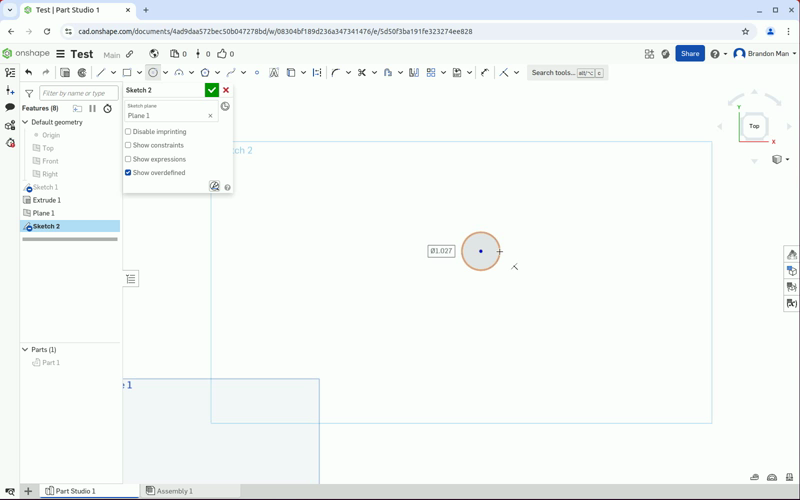
scroll(-6)
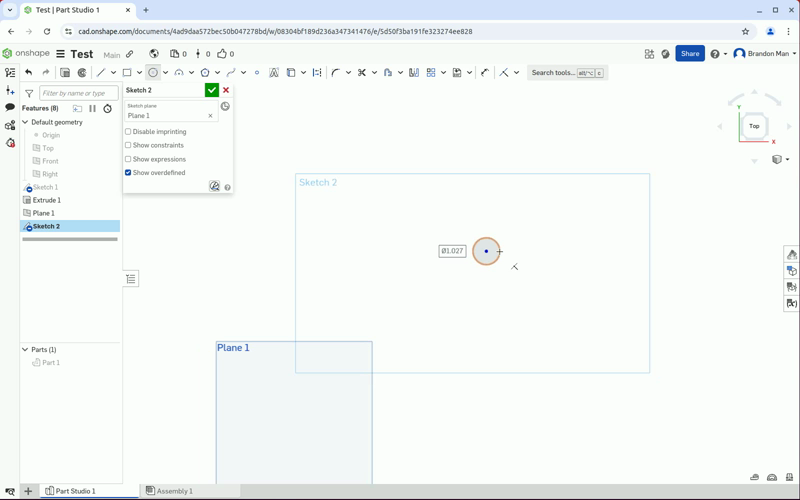
scroll(-6)
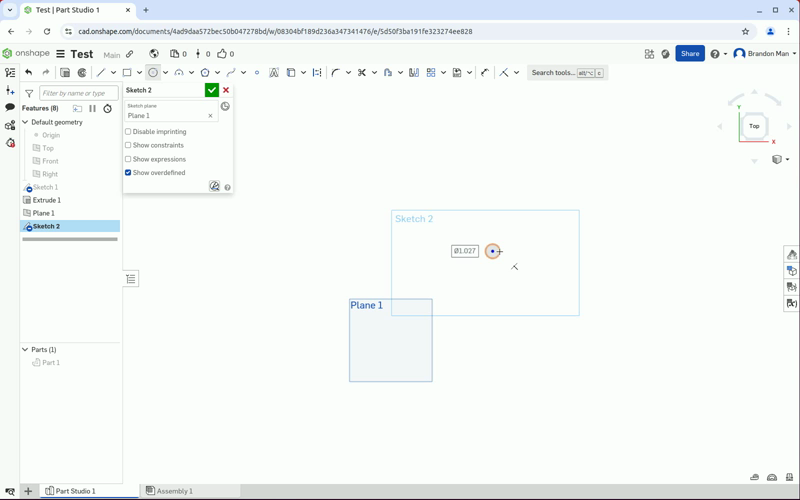
scroll(-6)
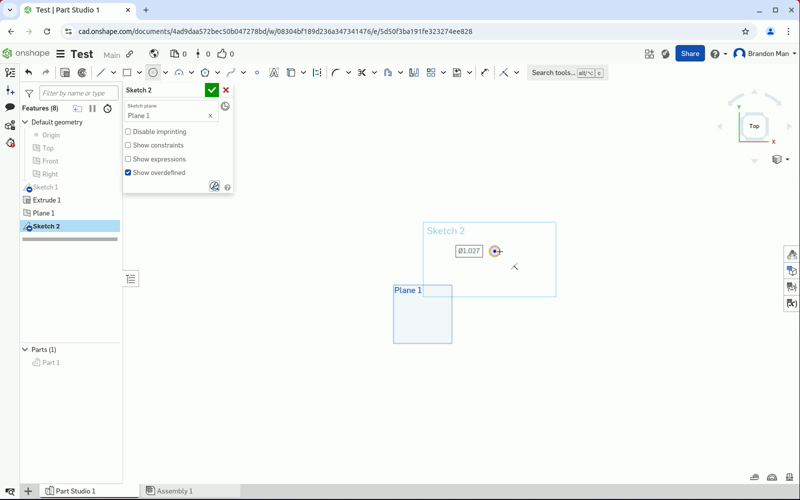
scroll(-6)
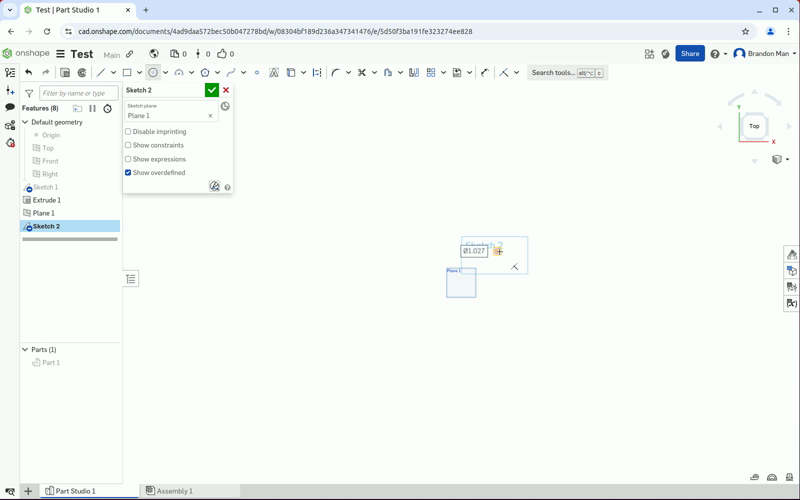
key(esc)
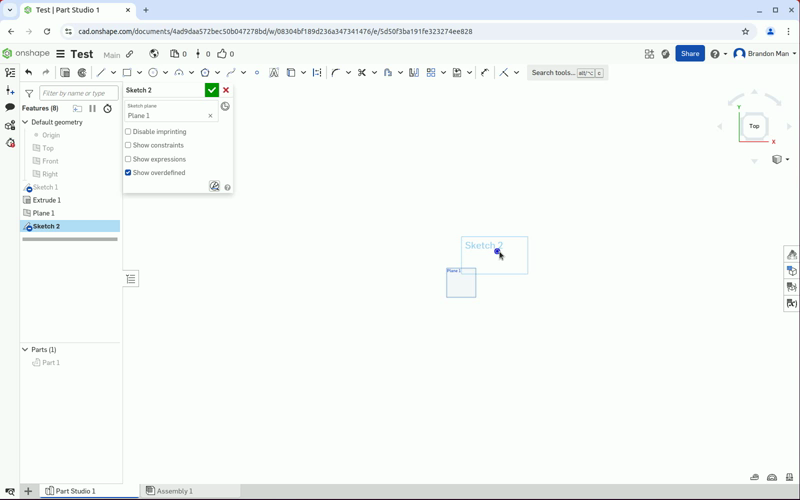
mouse_move(498, 251)
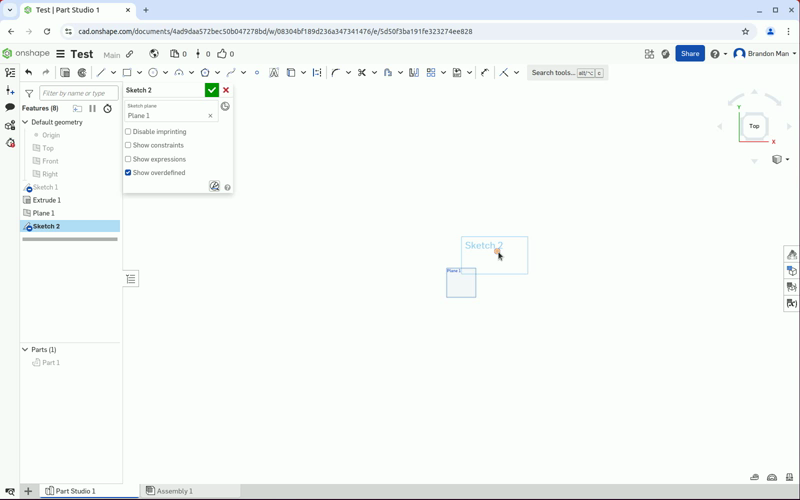
scroll(6)
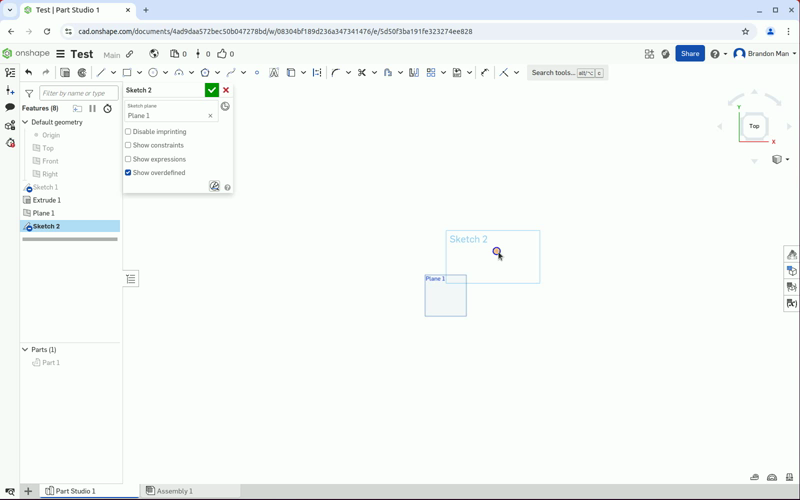
scroll(6)
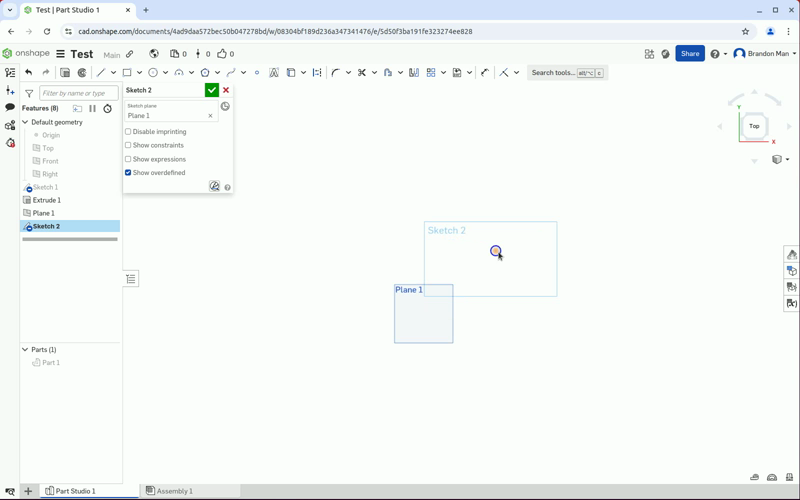
scroll(6)
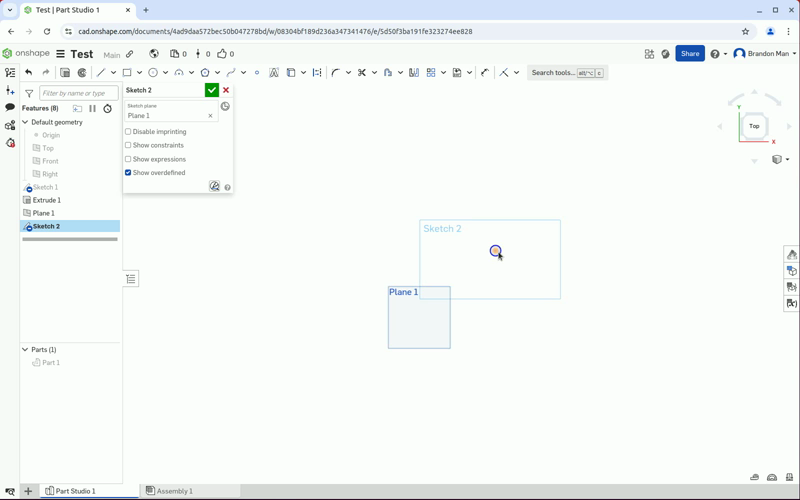
scroll(6)
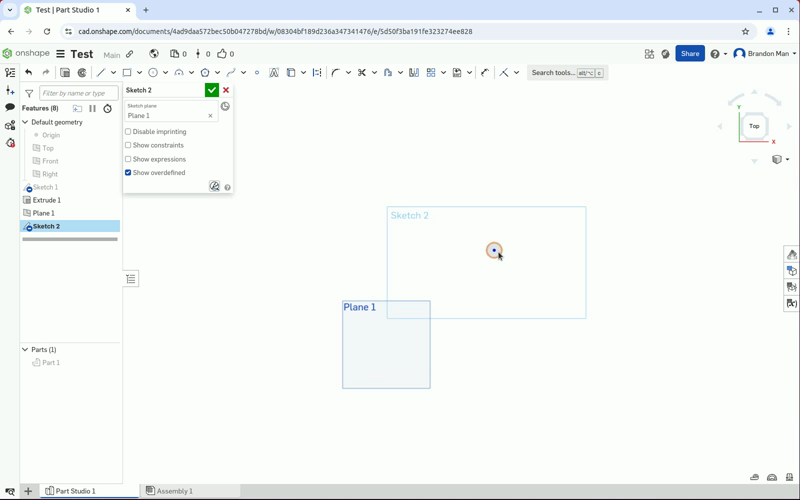
scroll(6)
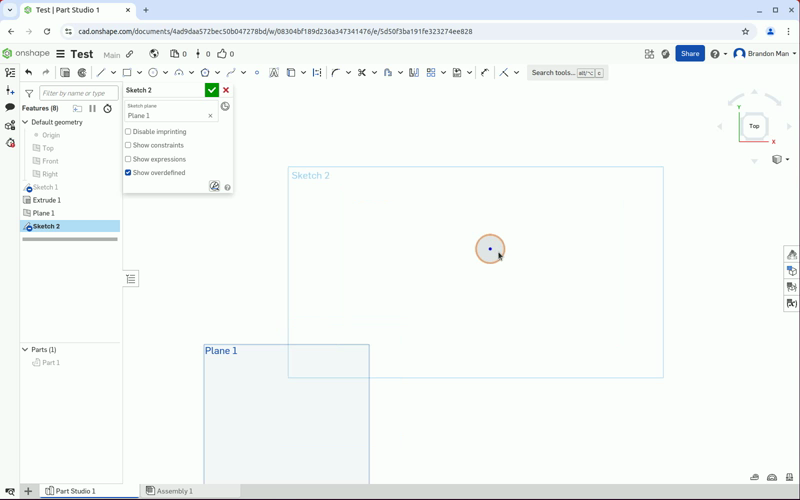
scroll(6)
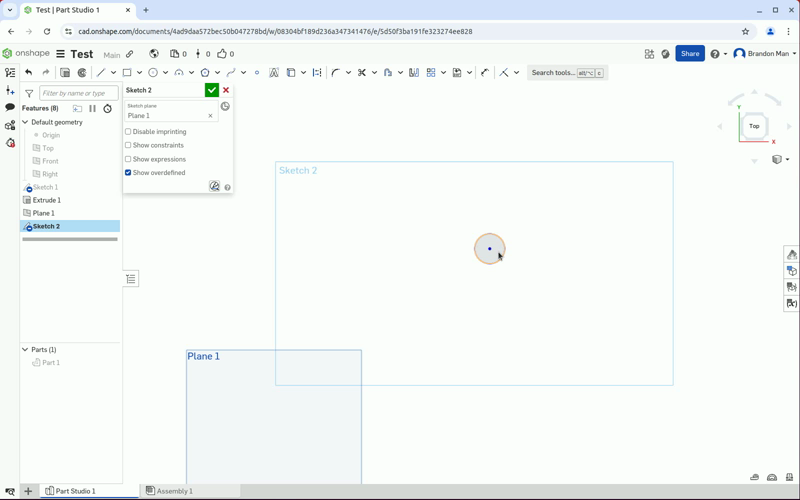
scroll(6)
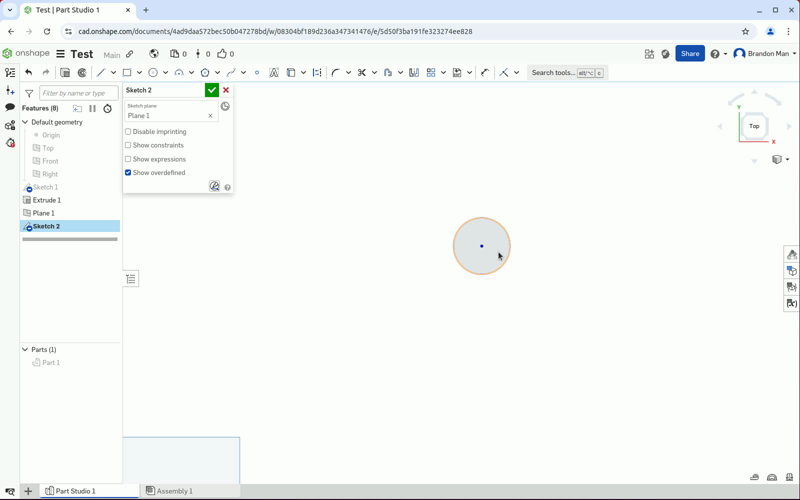
click(498, 251)
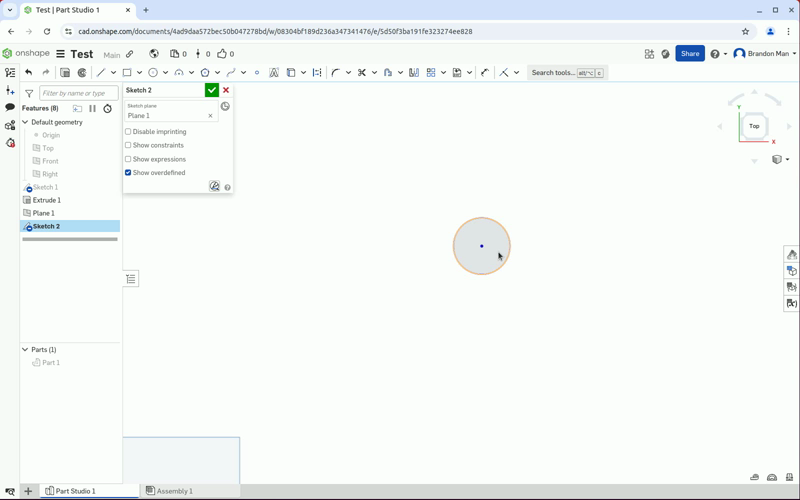
scroll(-6)
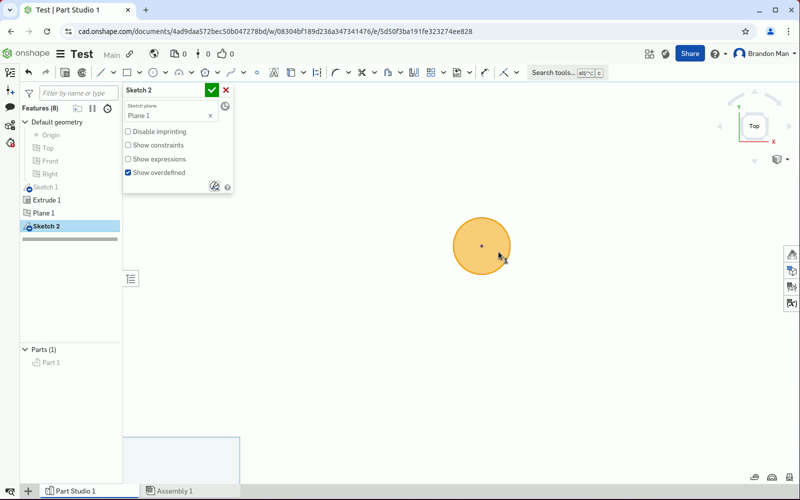
scroll(-6)
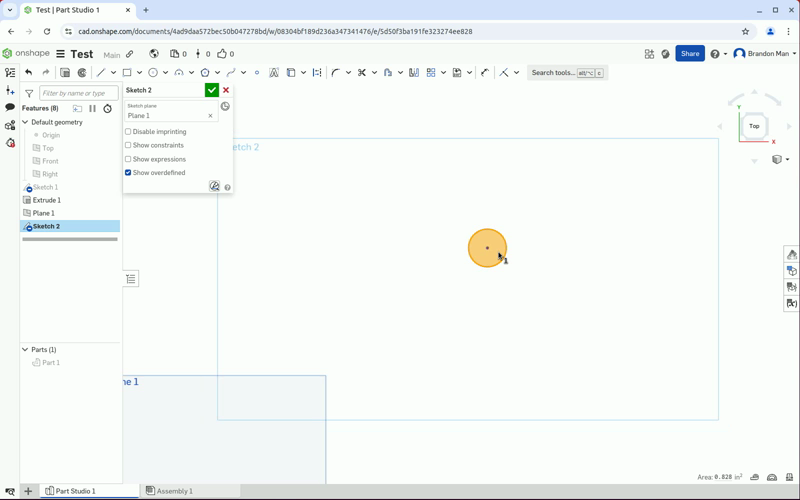
scroll(-6)
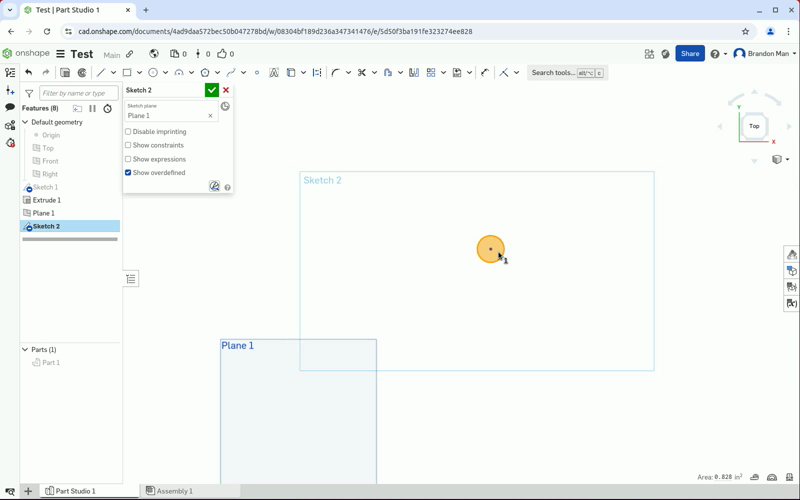
scroll(-6)
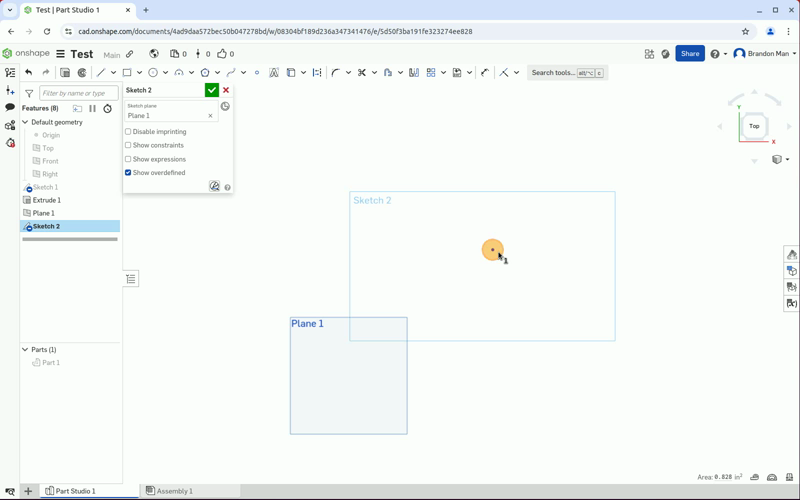
scroll(-6)
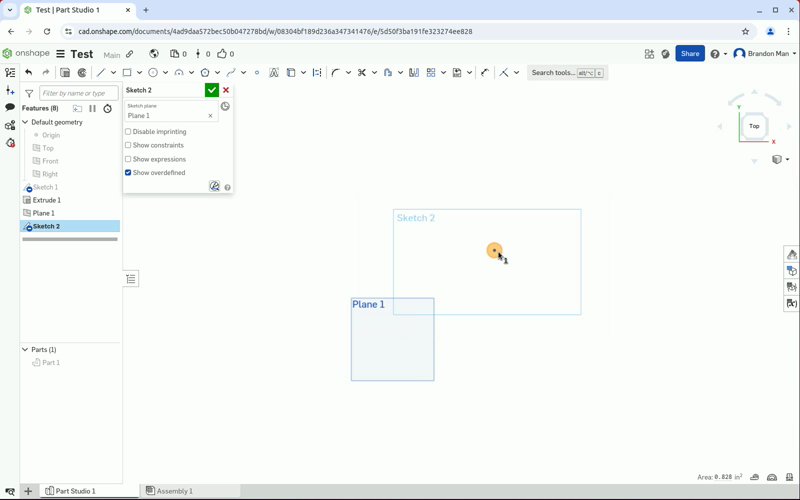
scroll(-6)
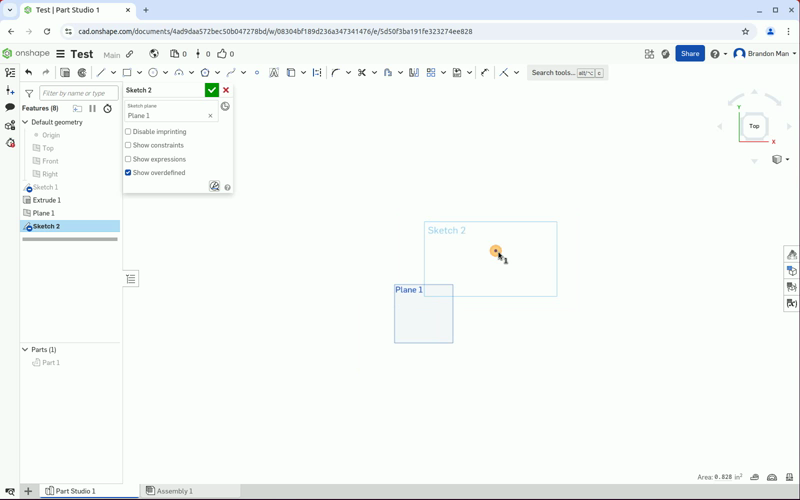
scroll(-6)
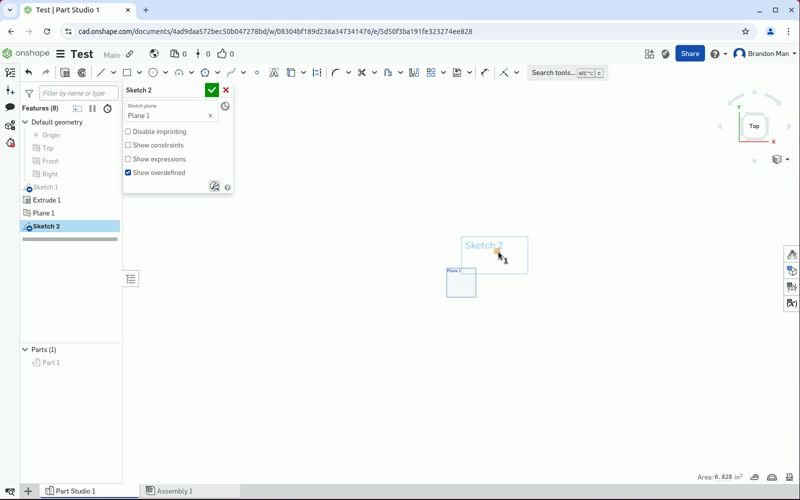
mouse_move(73, 352)
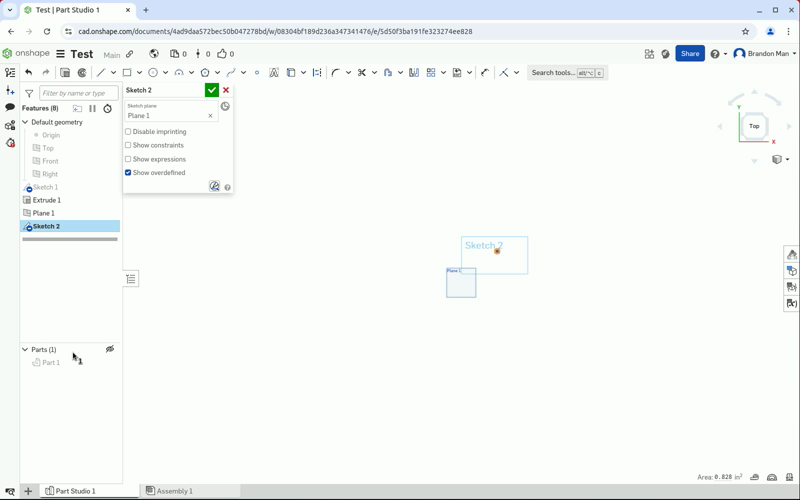
key(shift+y)
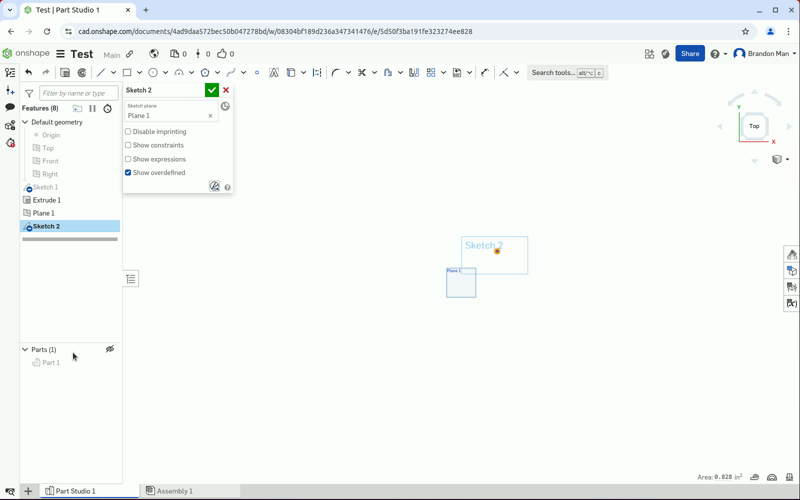
key(shift+e)
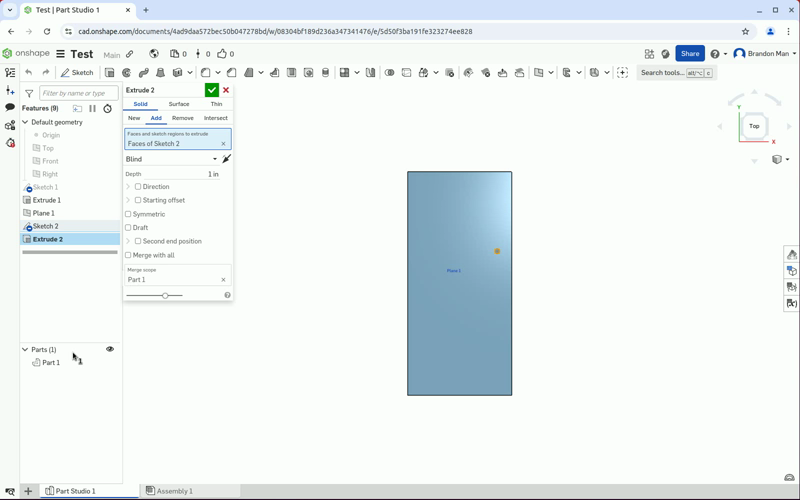
mouse_move(143, 106)
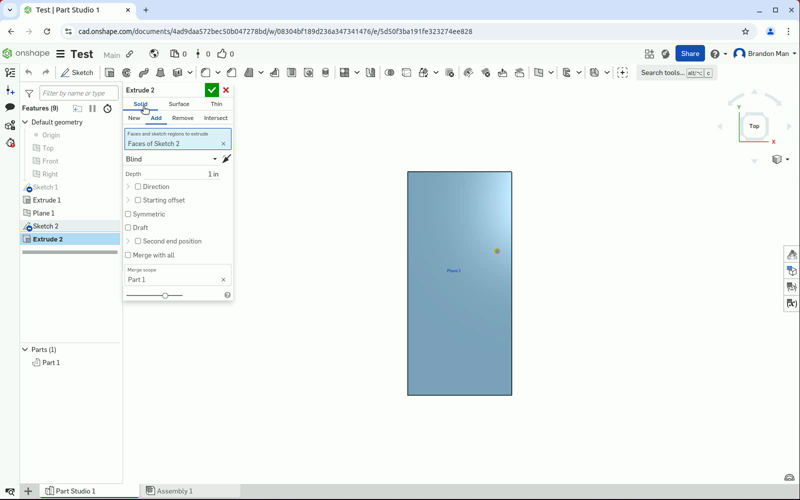
click(143, 106)
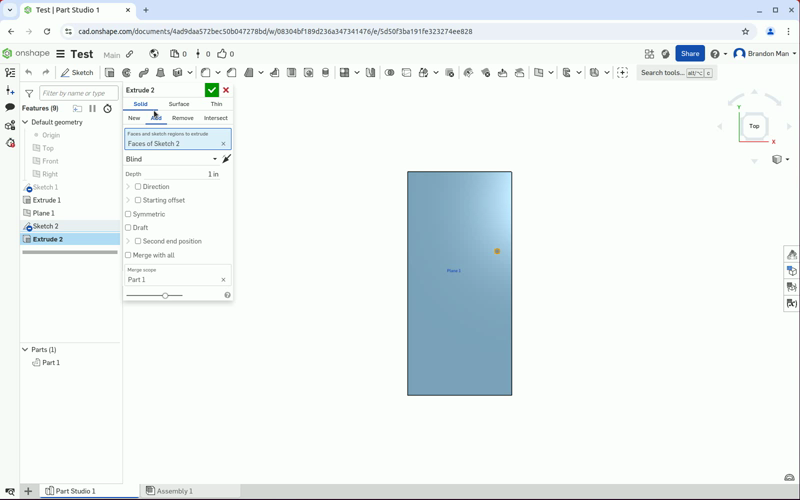
mouse_move(186, 120)
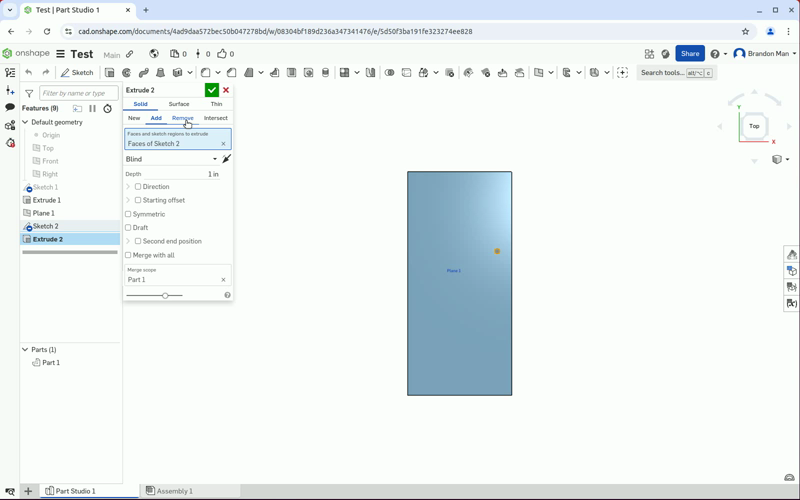
click(186, 120)
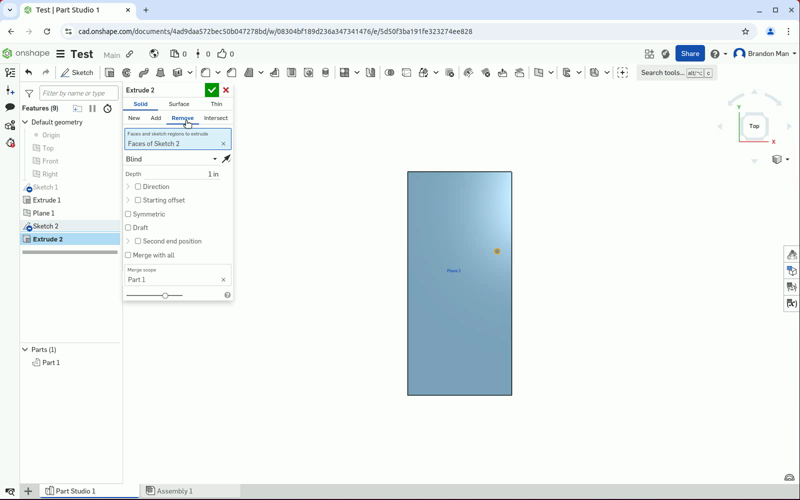
key(tab, 4)
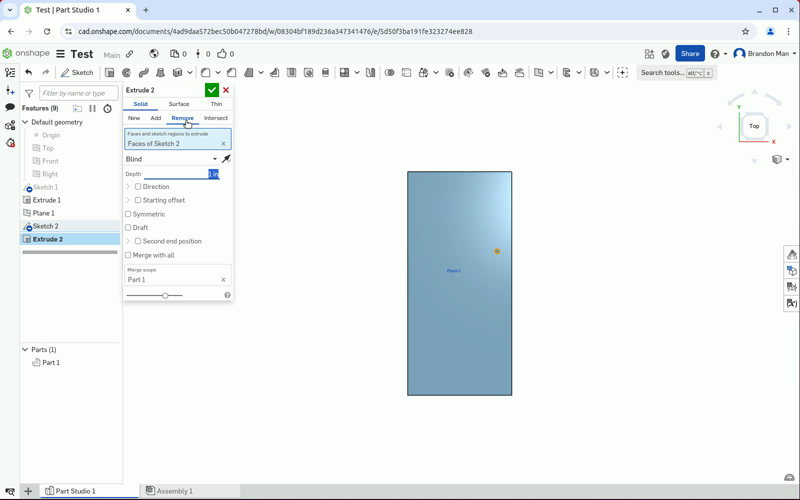
text(6.499)
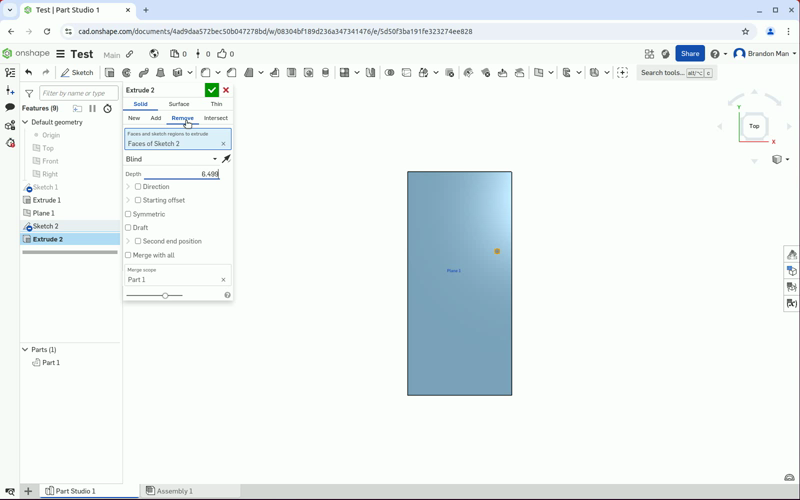
key(tab, 6)
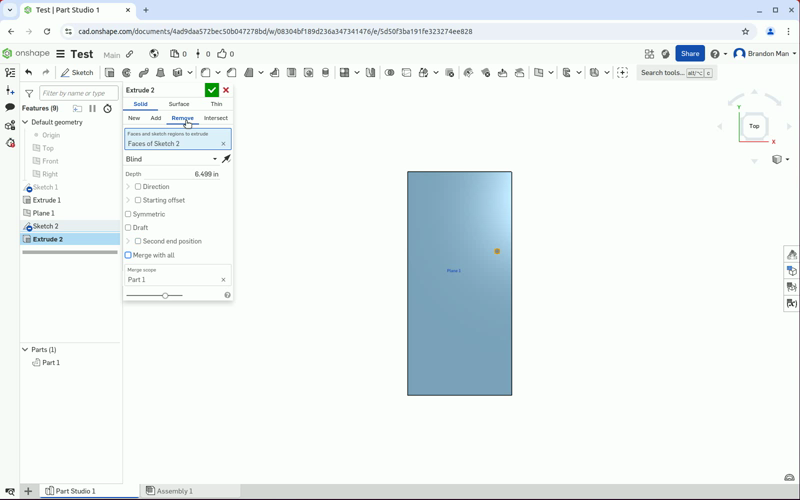
key(space)
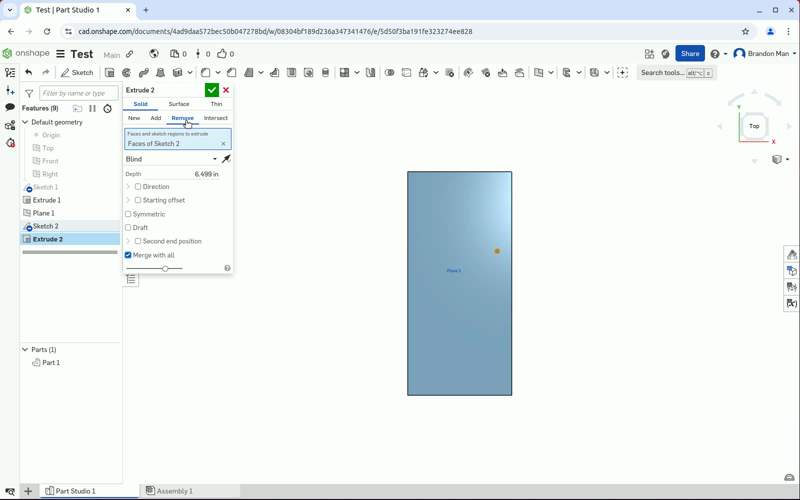
key(enter)
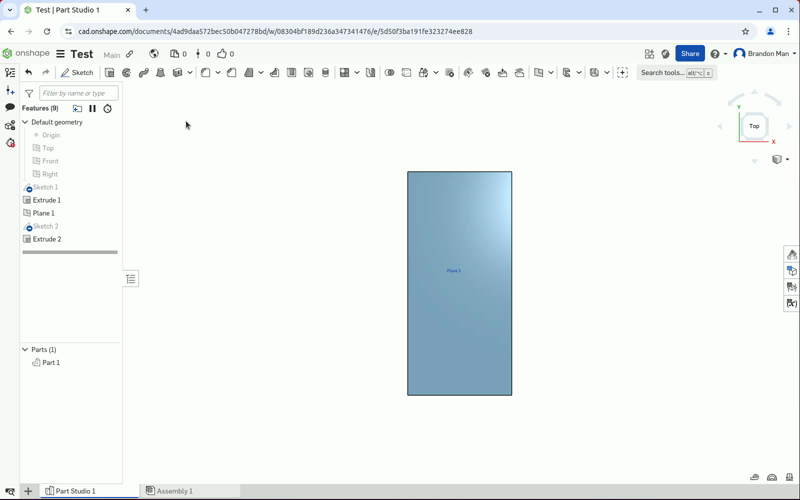
key(shift+h)
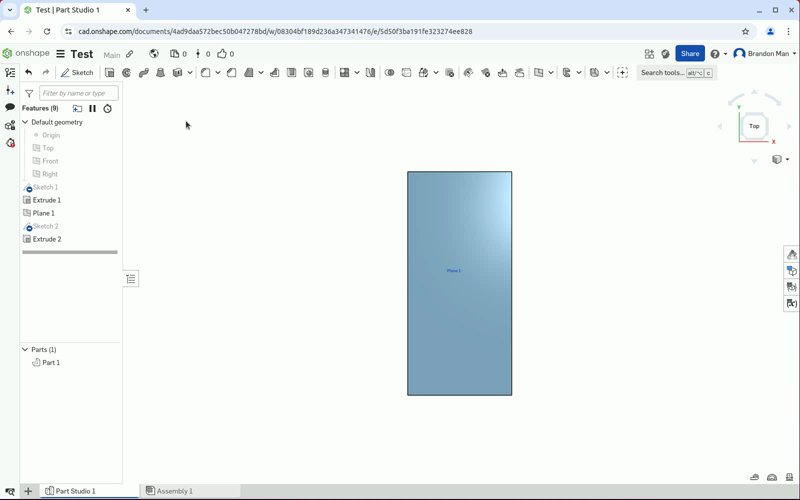
key(shift+h)
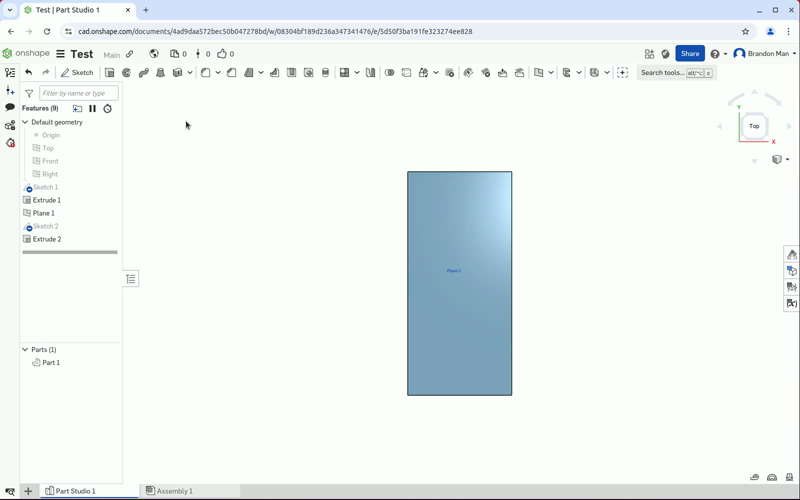
mouse_move(73, 189)
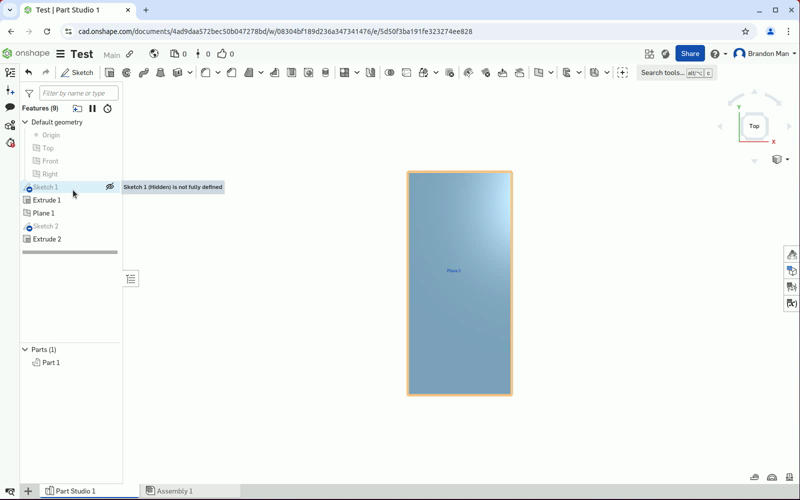
click(73, 189)
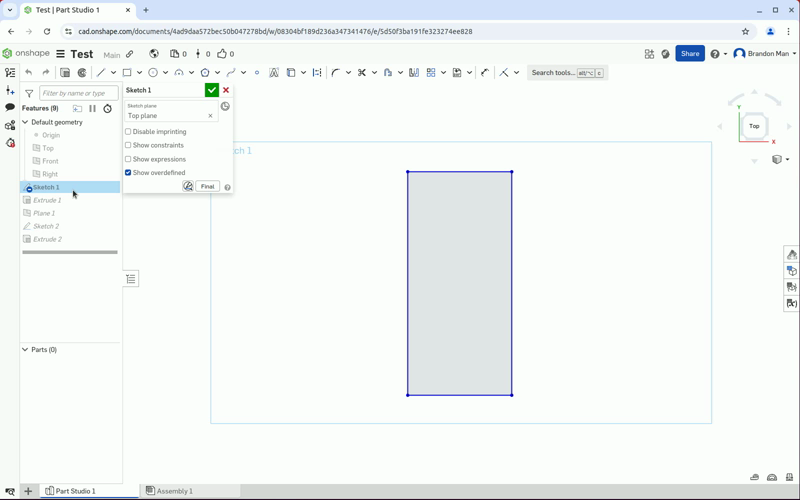
mouse_move(229, 92)
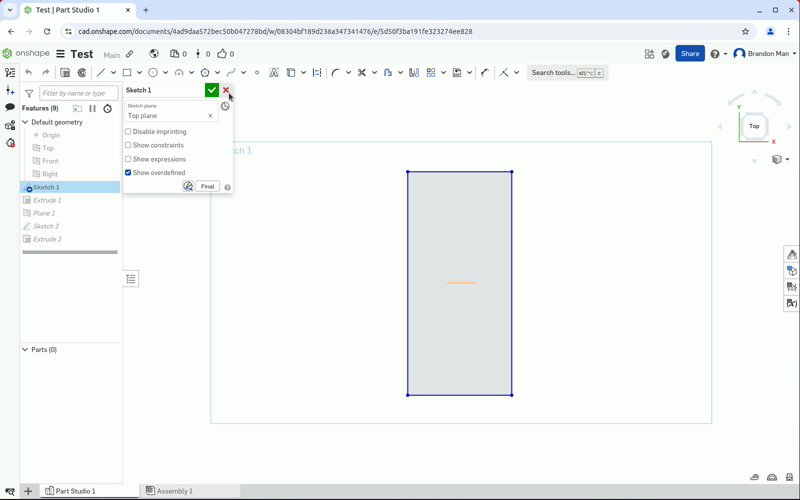
click(229, 92)
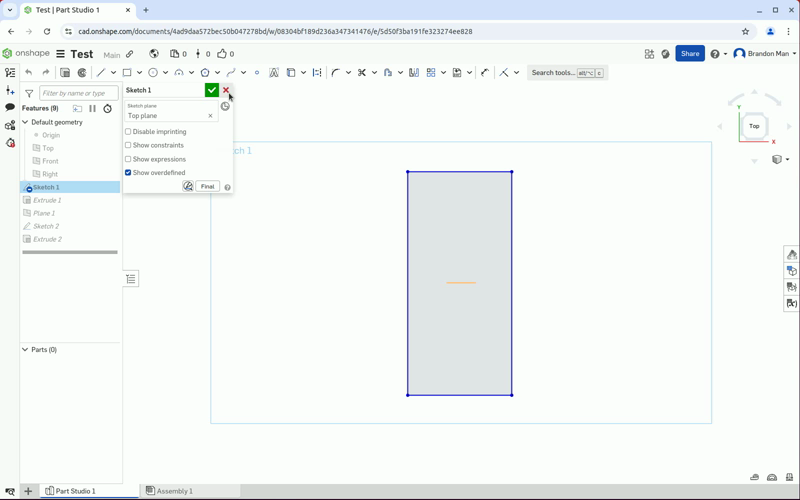
key(shift+s)
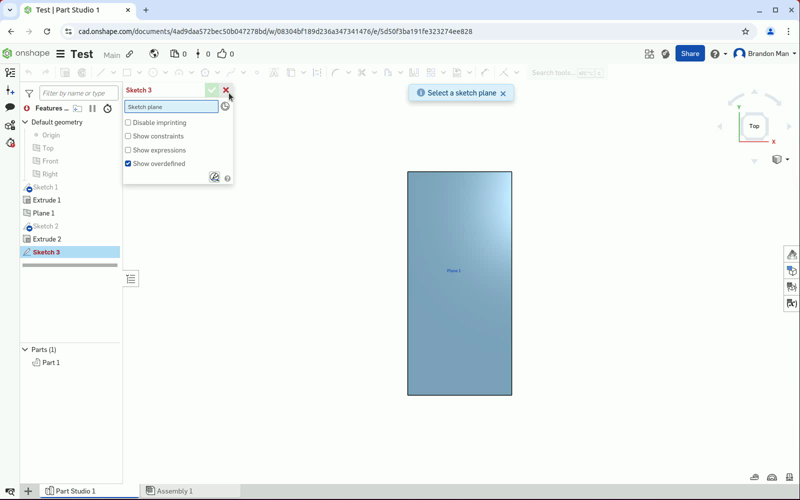
mouse_move(73, 215)
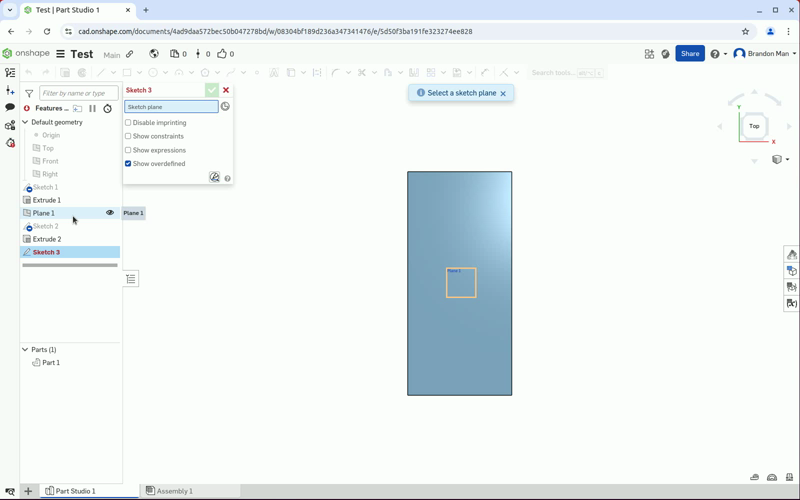
click(73, 215)
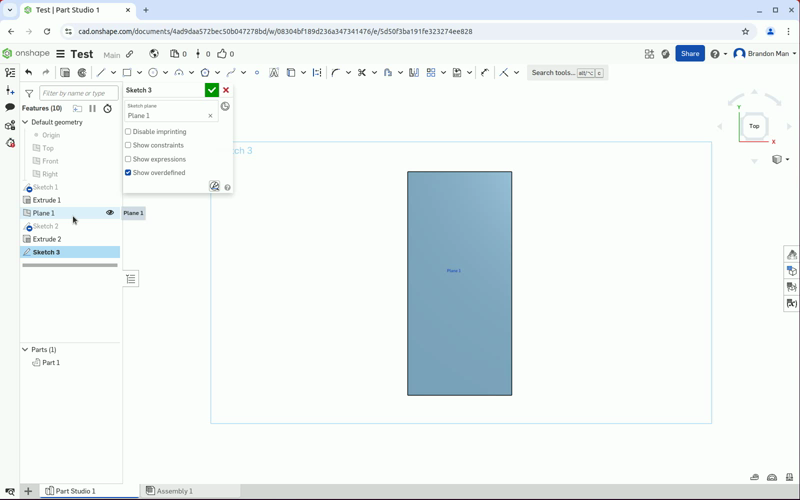
mouse_move(73, 352)
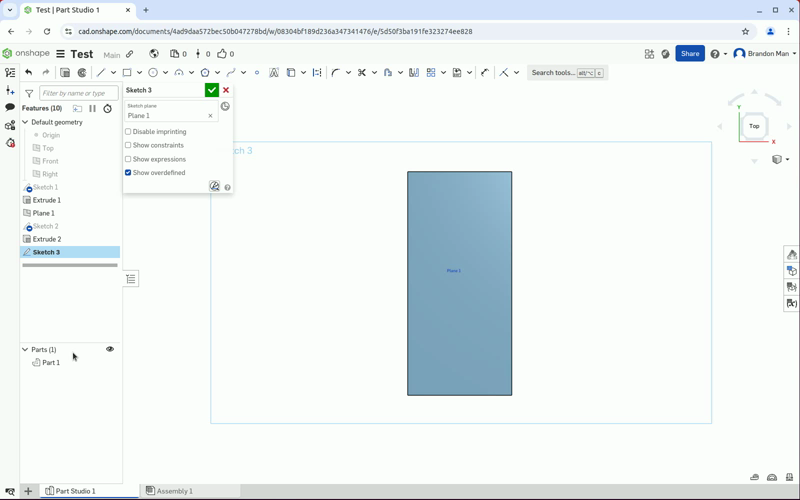
key(y)
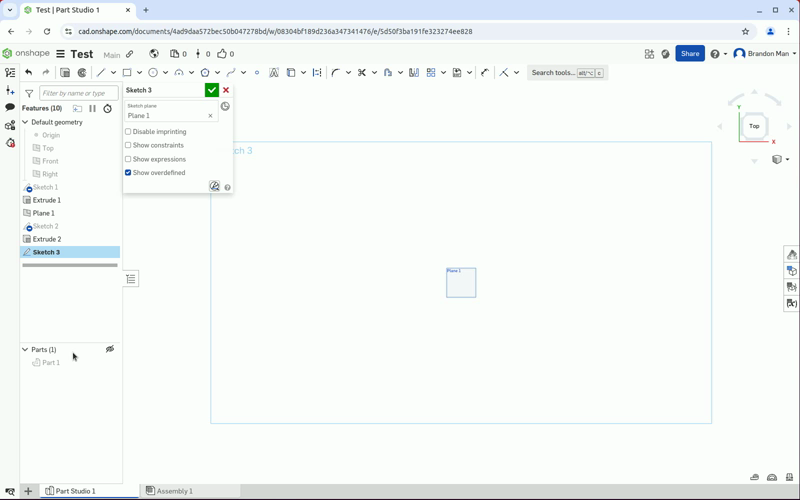
key(c)
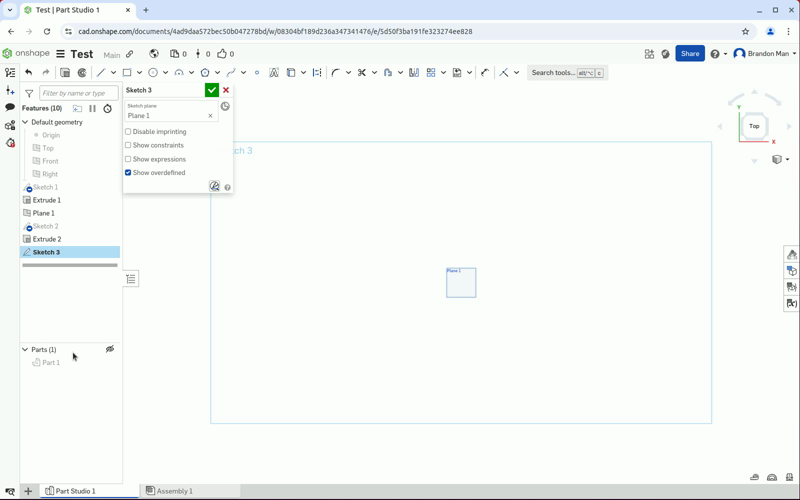
key_down(shift)
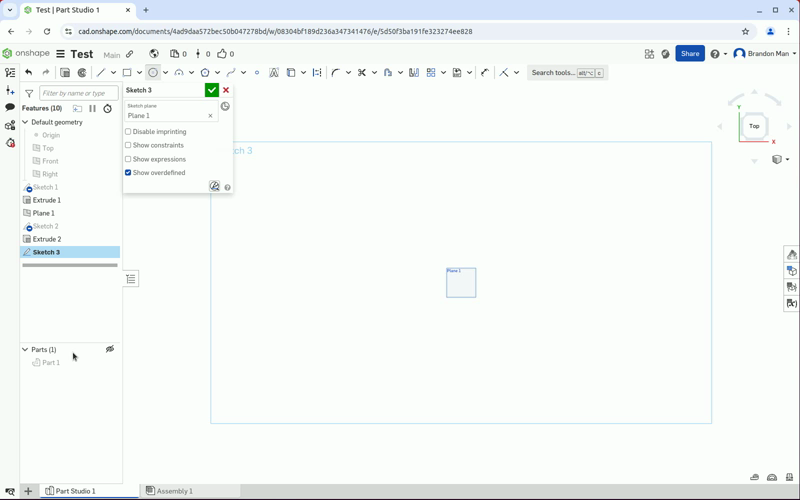
mouse_move(497, 286)
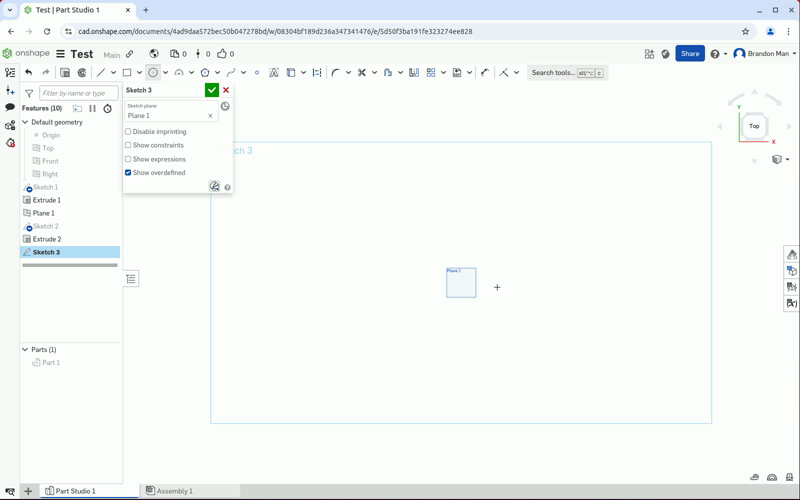
click(497, 286)
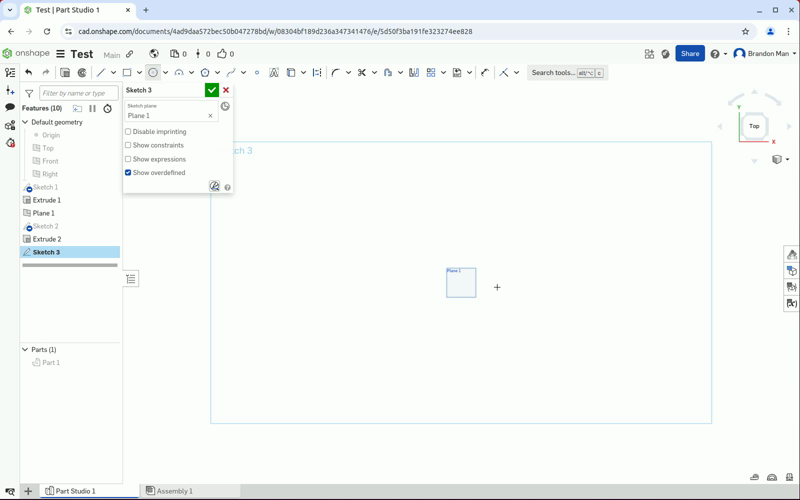
key_up(shift)
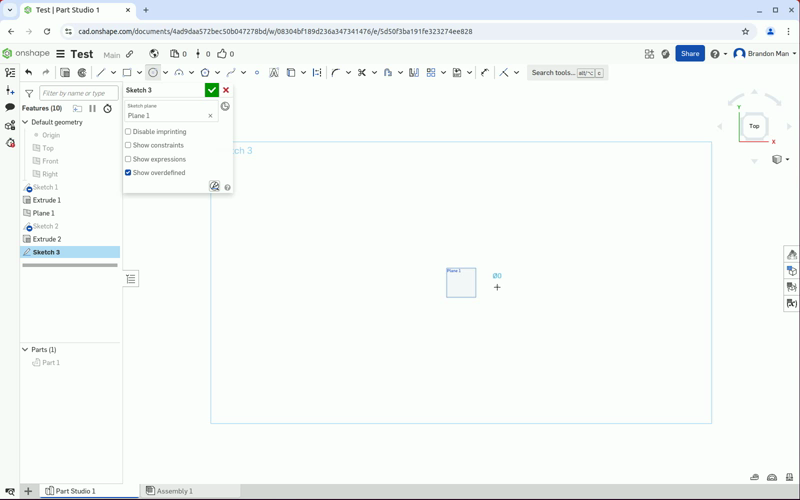
mouse_move(499, 286)
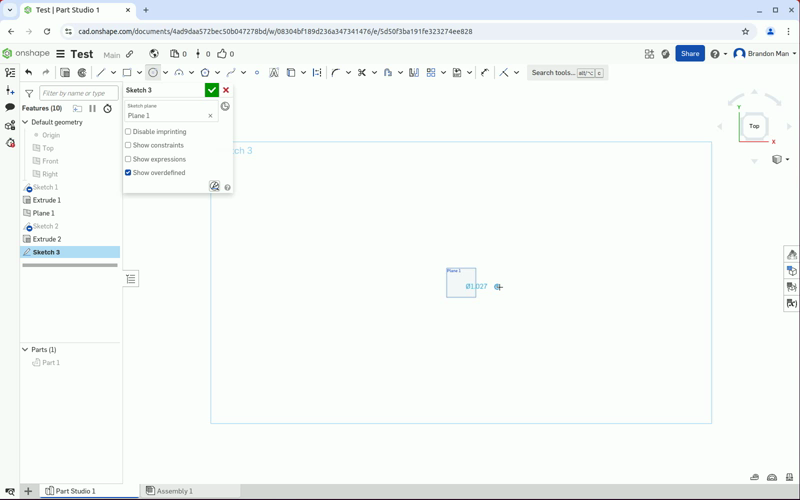
scroll(6)
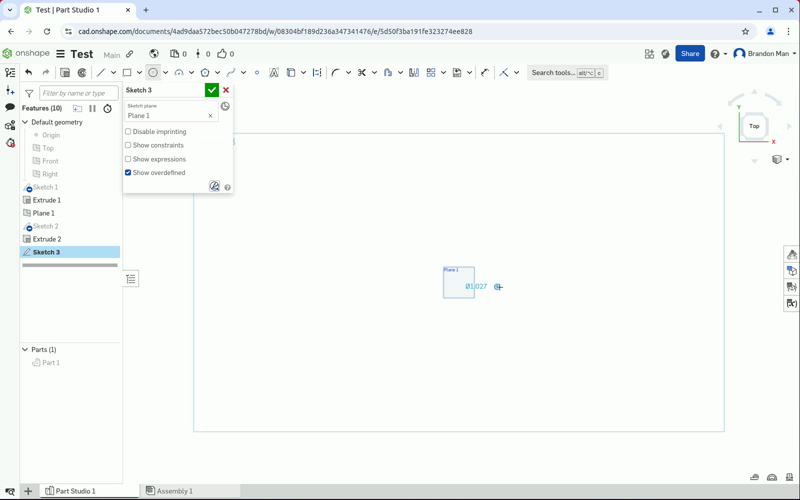
scroll(6)
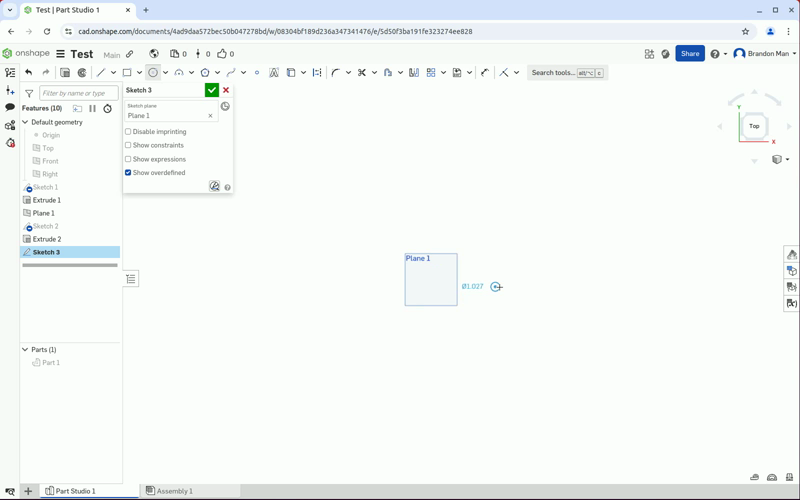
scroll(6)
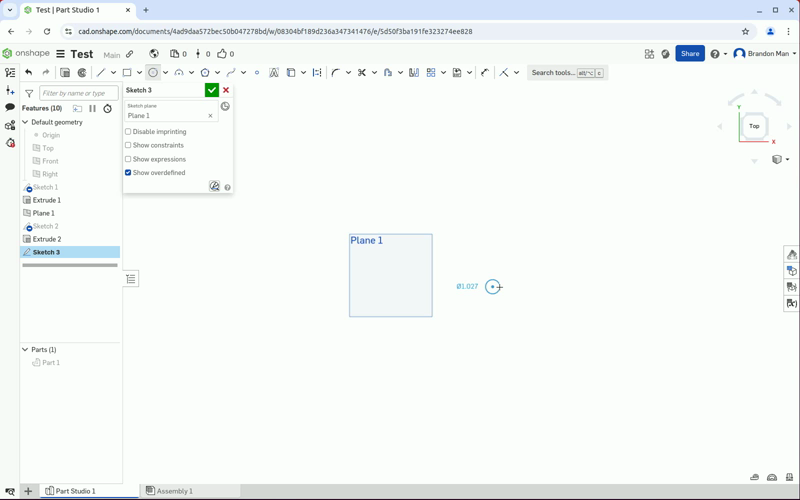
scroll(6)
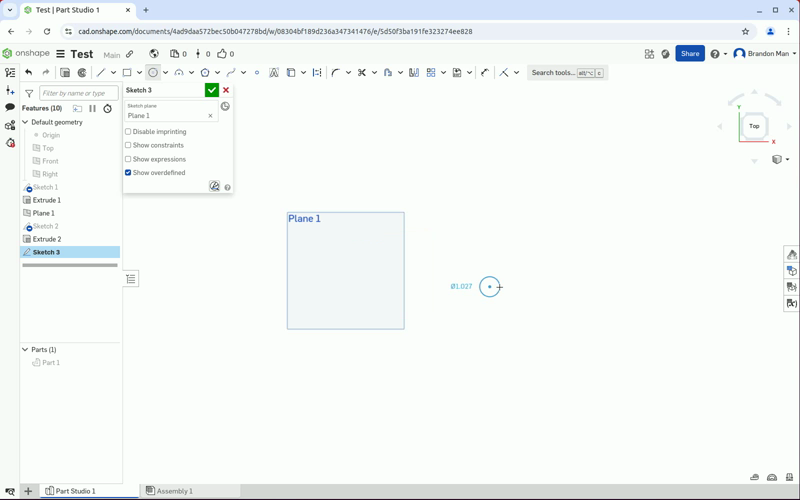
scroll(6)
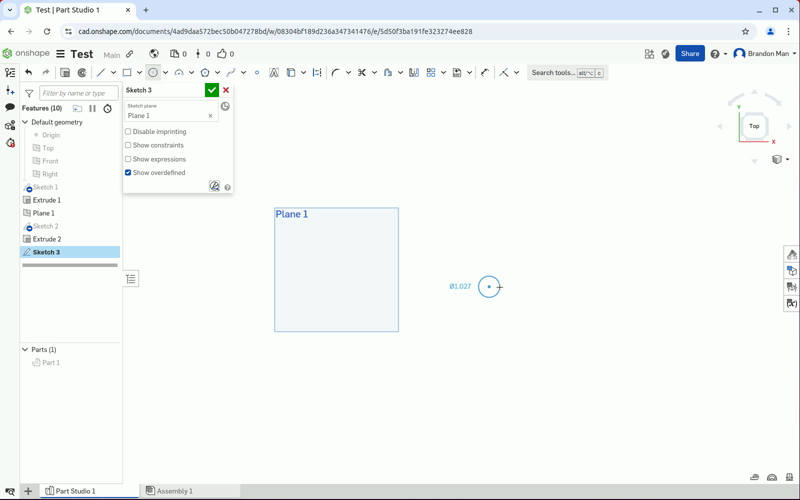
scroll(6)
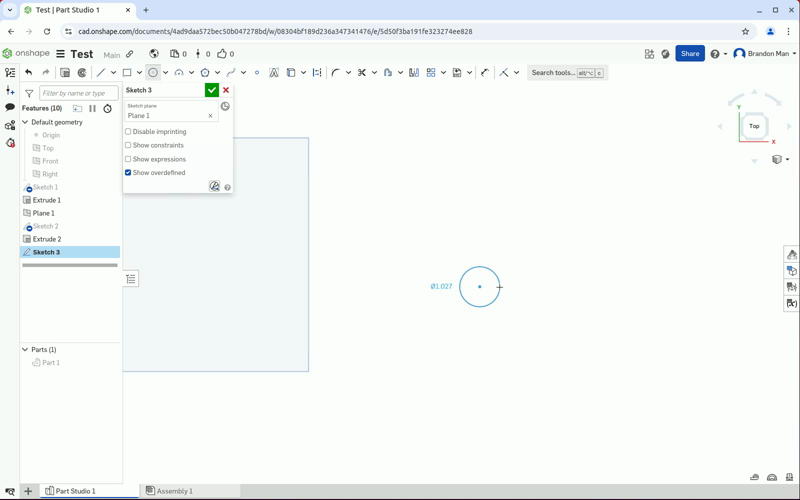
scroll(6)
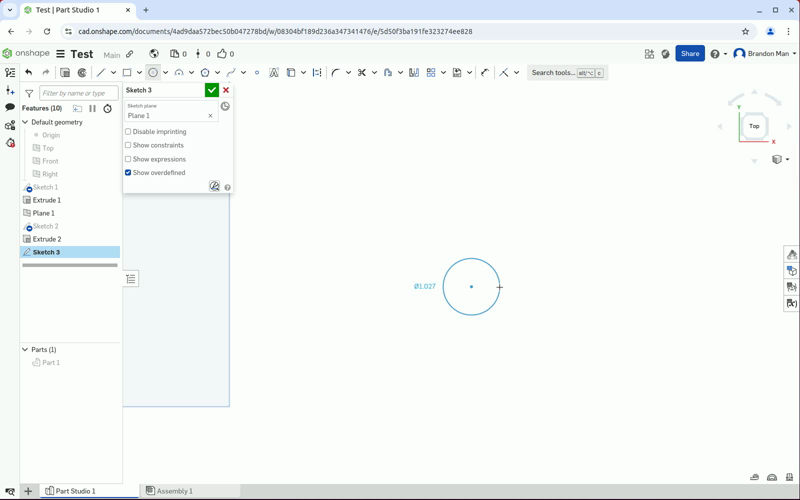
click(499, 286)
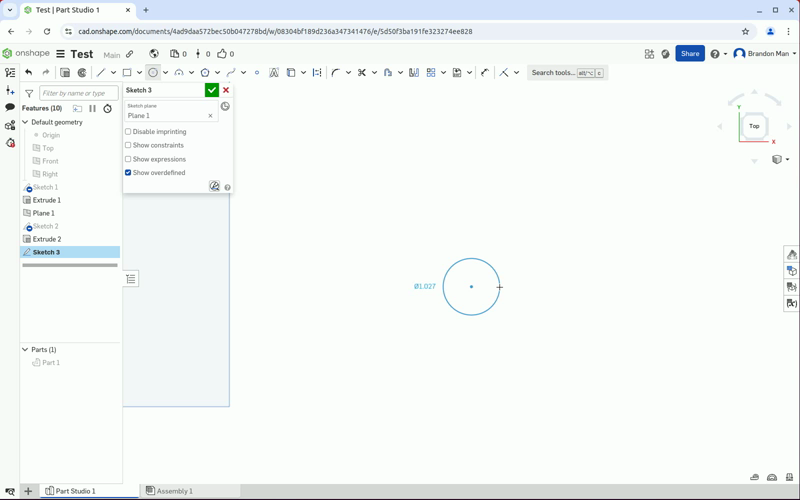
scroll(-6)
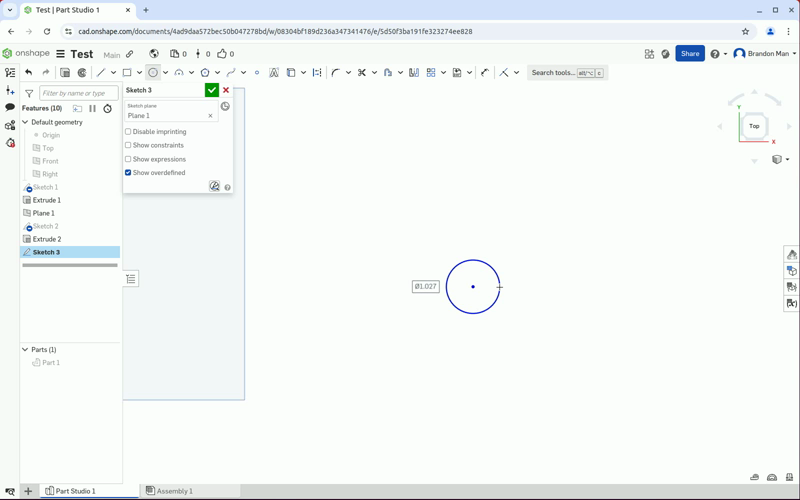
scroll(-6)
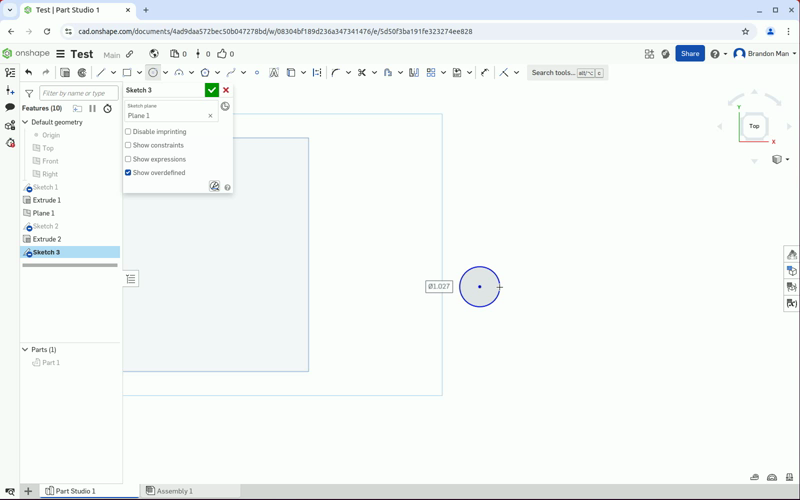
scroll(-6)
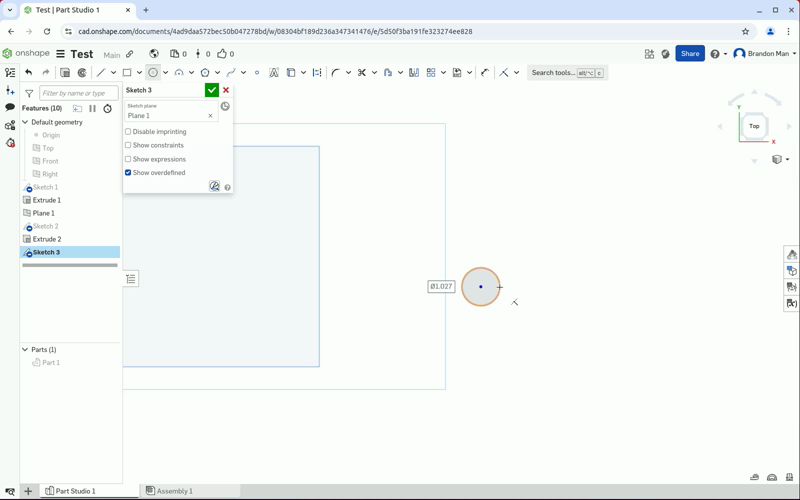
scroll(-6)
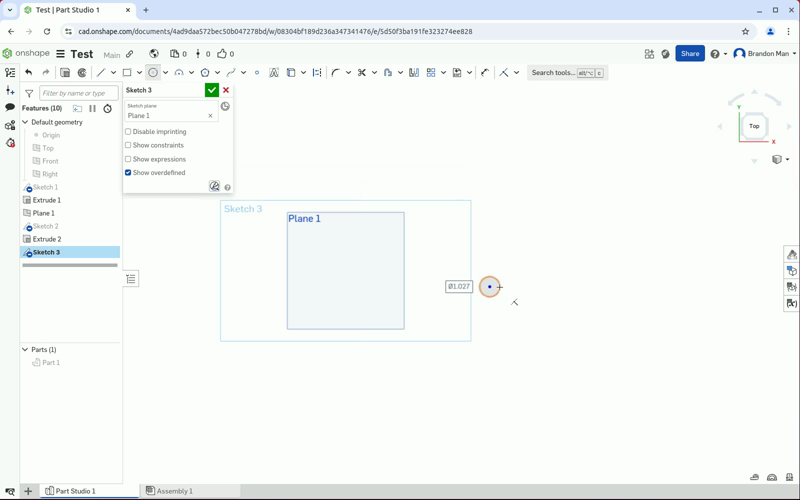
scroll(-6)
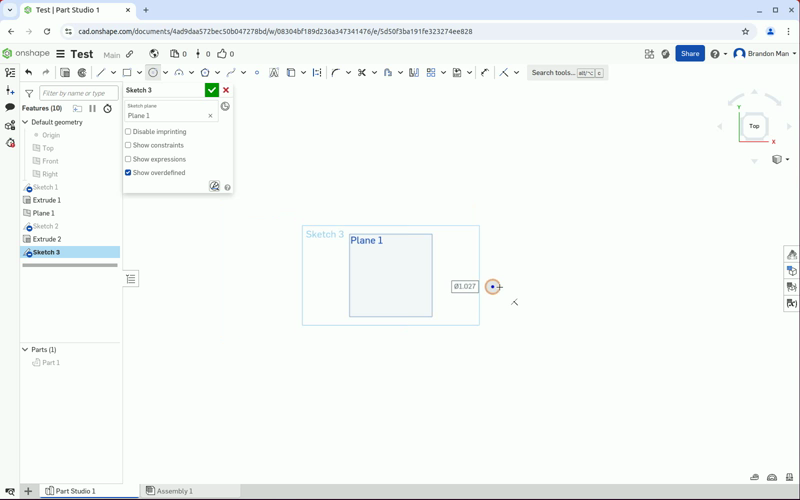
scroll(-6)
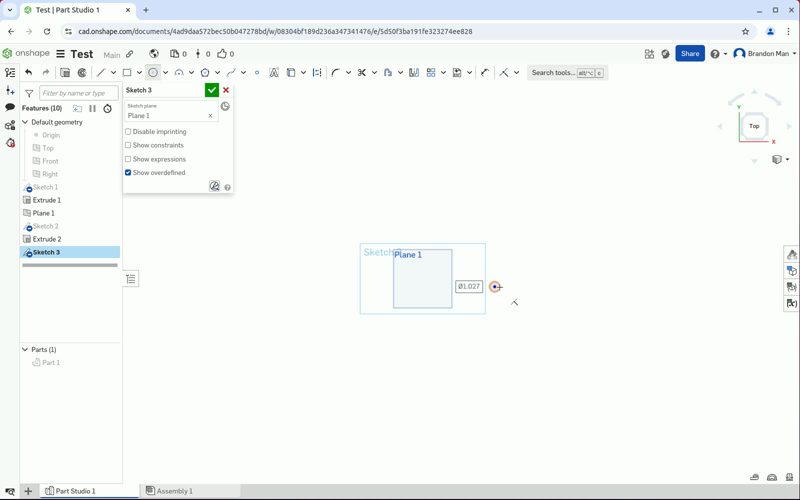
scroll(-6)
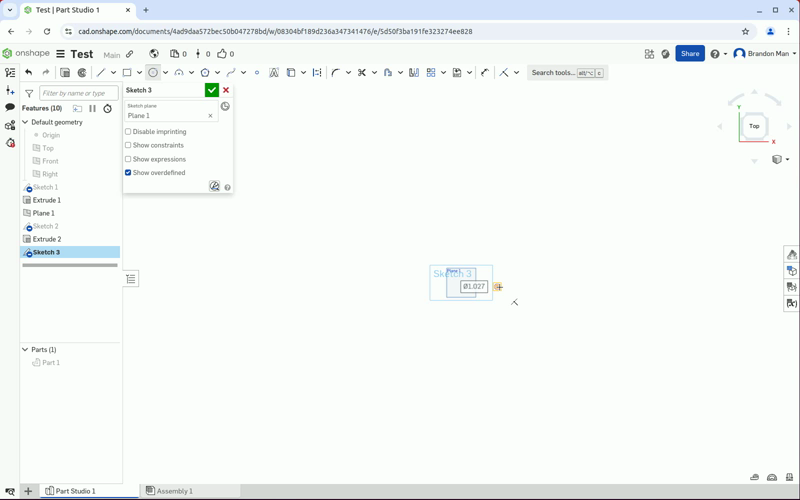
key(esc)
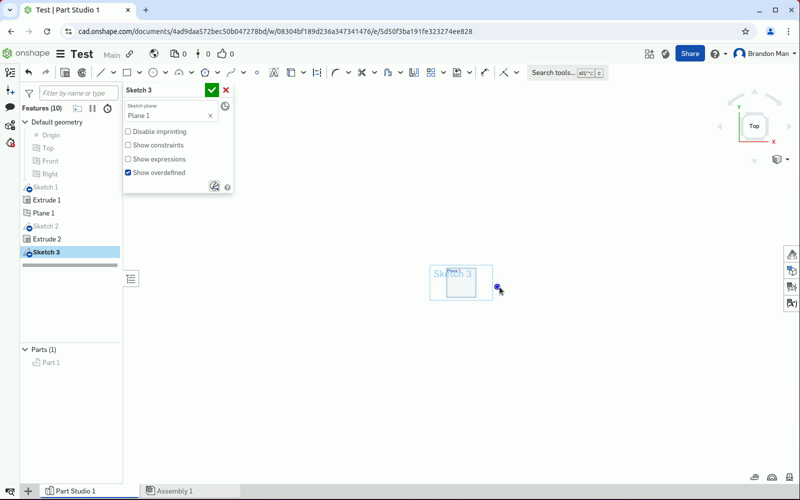
mouse_move(496, 287)
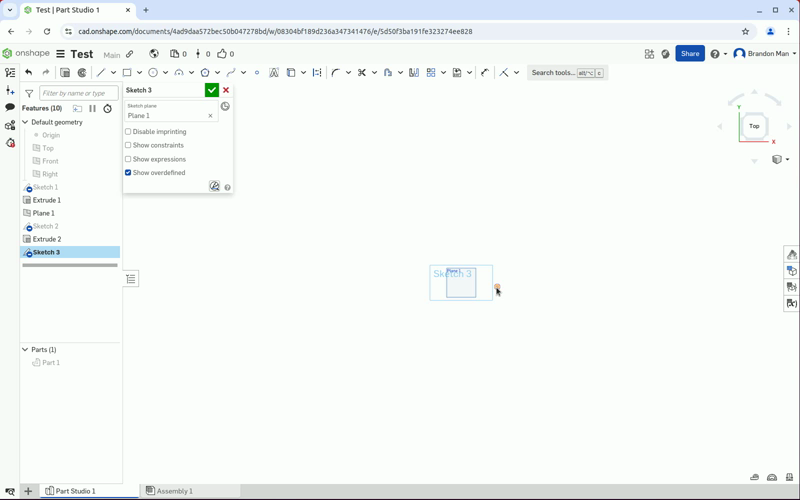
scroll(6)
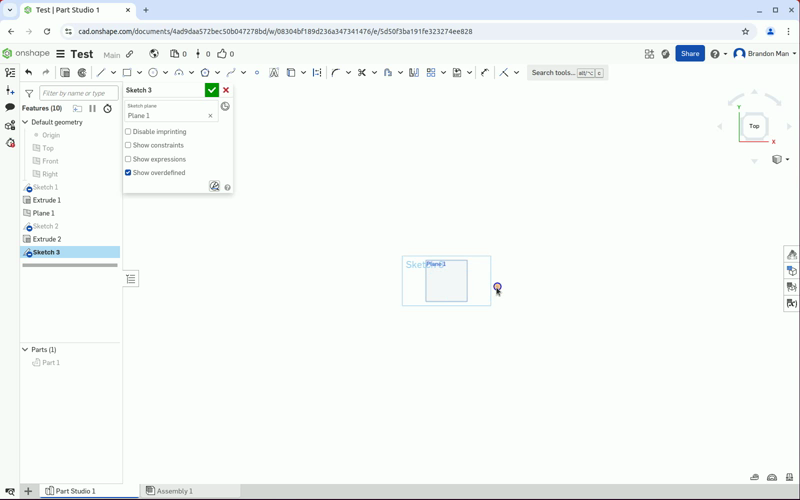
scroll(6)
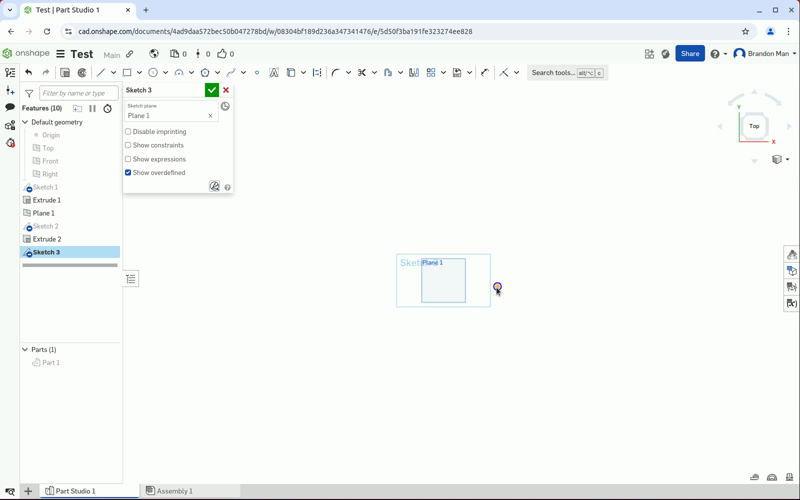
scroll(6)
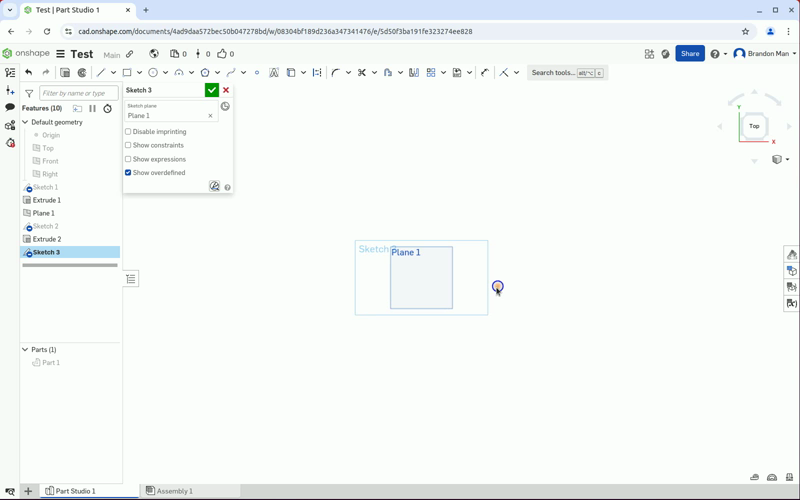
scroll(6)
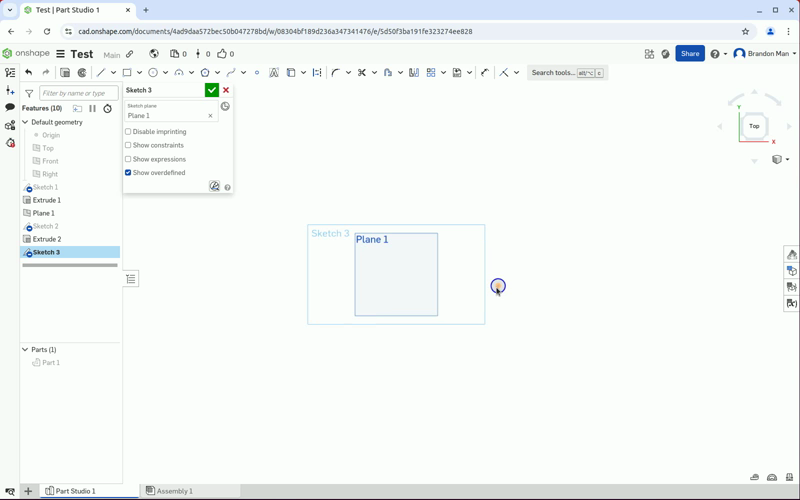
scroll(6)
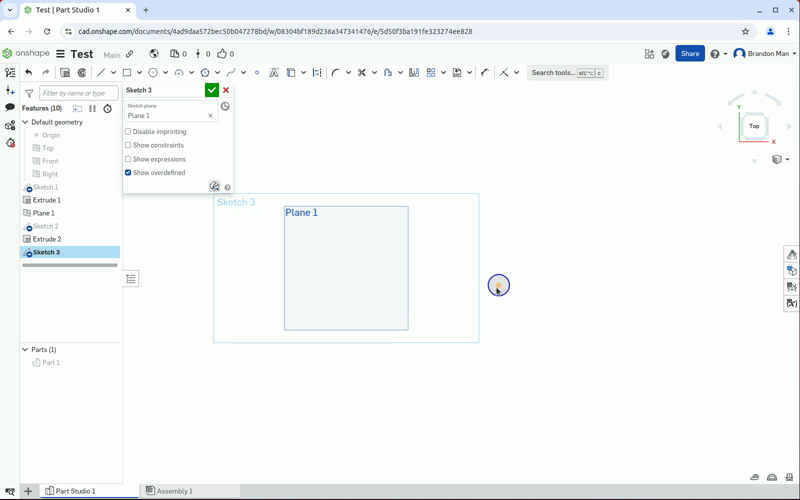
scroll(6)
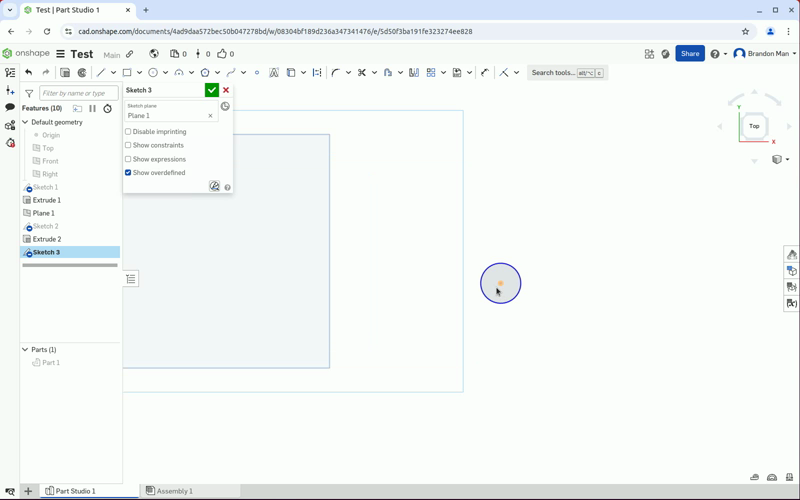
scroll(6)
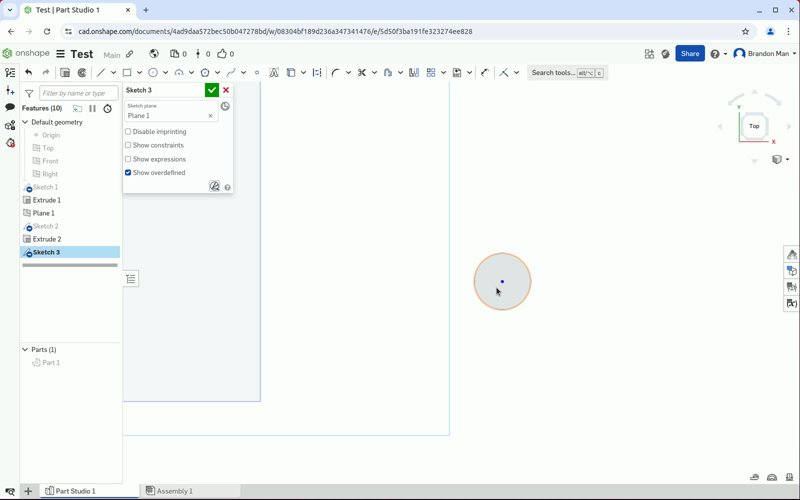
click(496, 287)
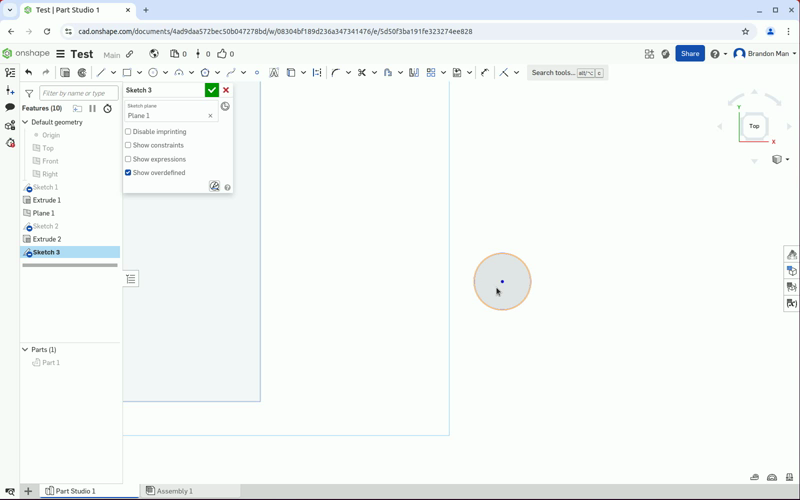
scroll(-6)
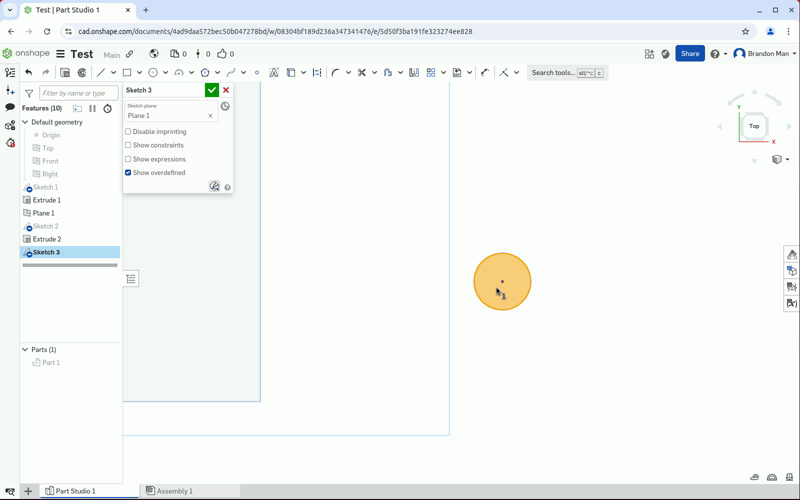
scroll(-6)
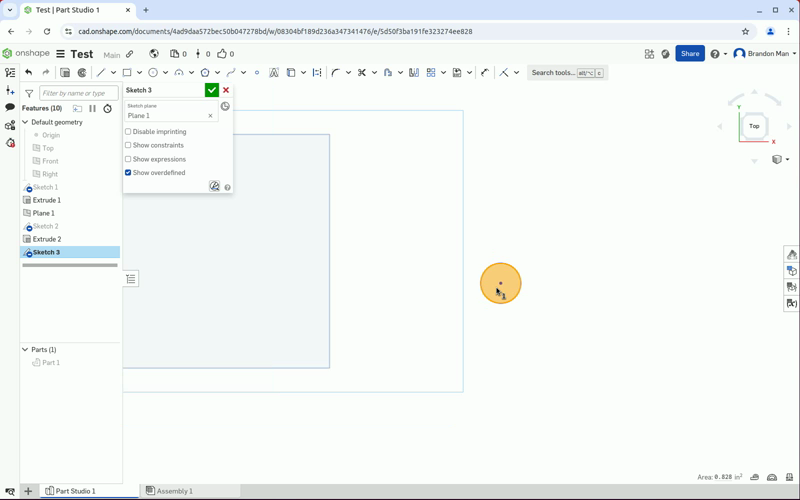
scroll(-6)
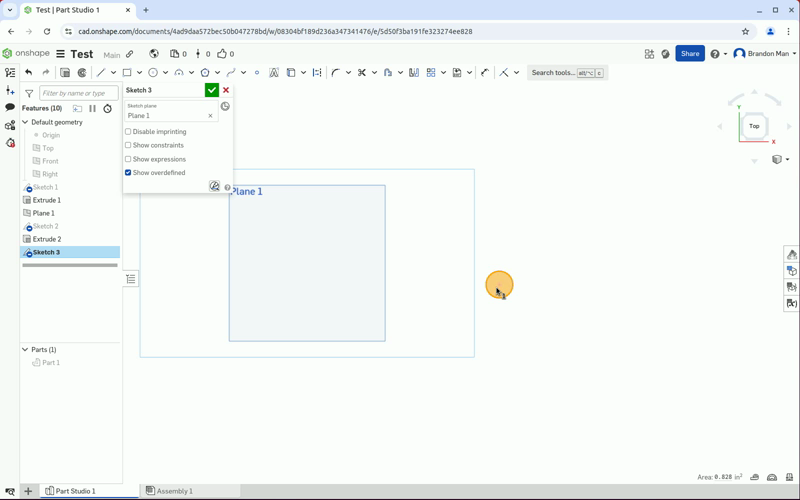
scroll(-6)
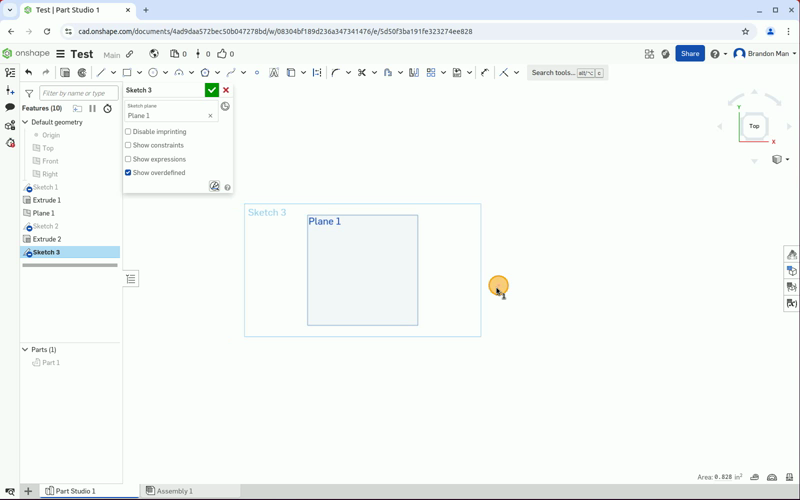
scroll(-6)
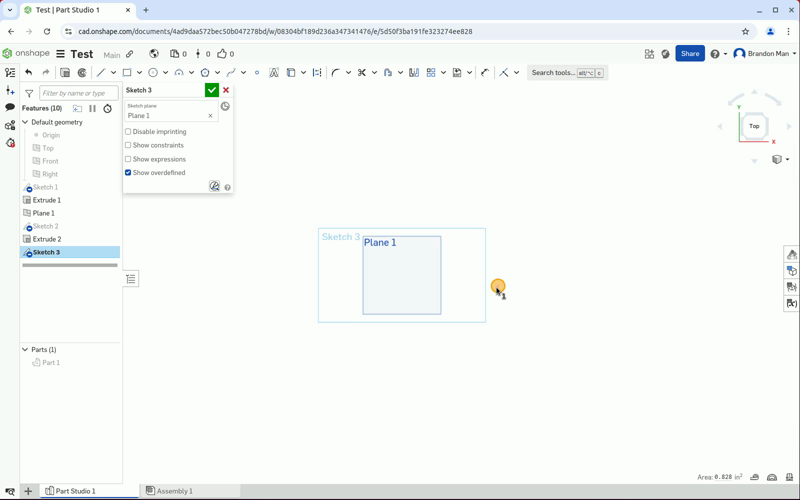
scroll(-6)
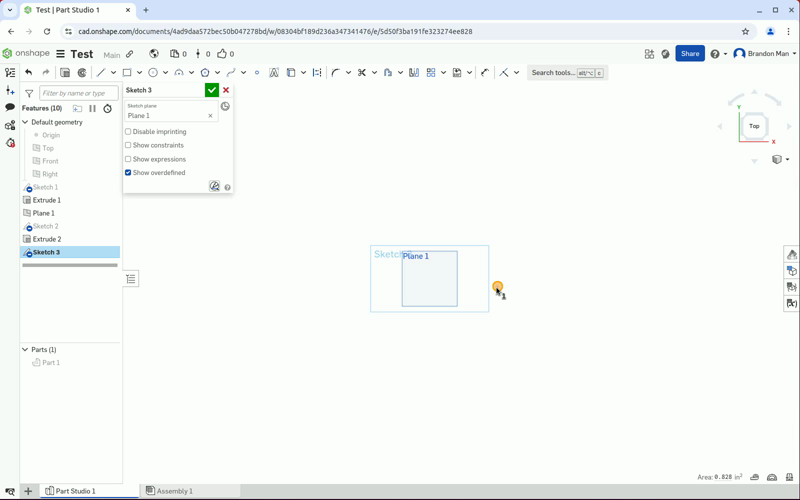
scroll(-6)
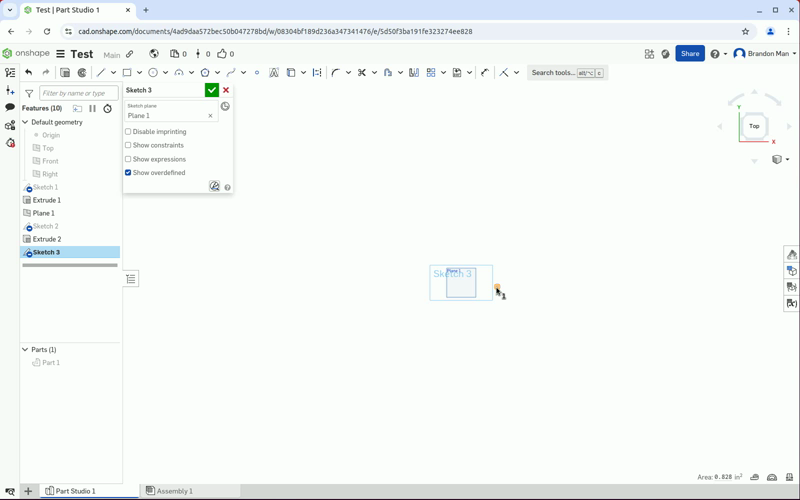
mouse_move(73, 352)
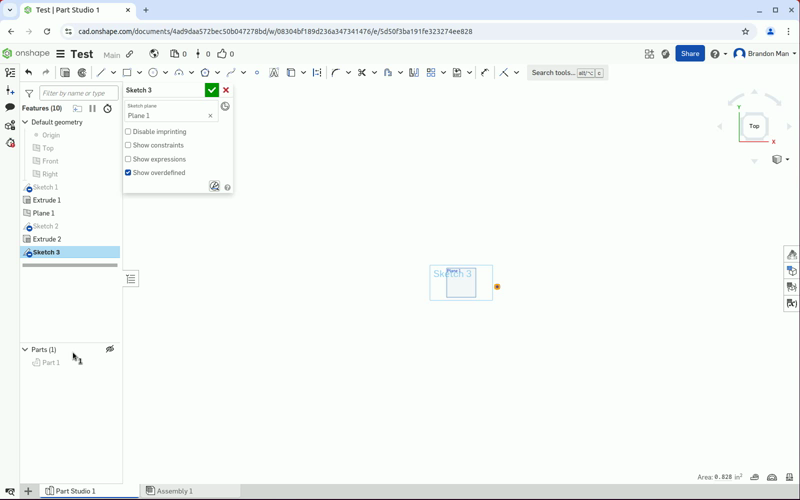
key(shift+y)
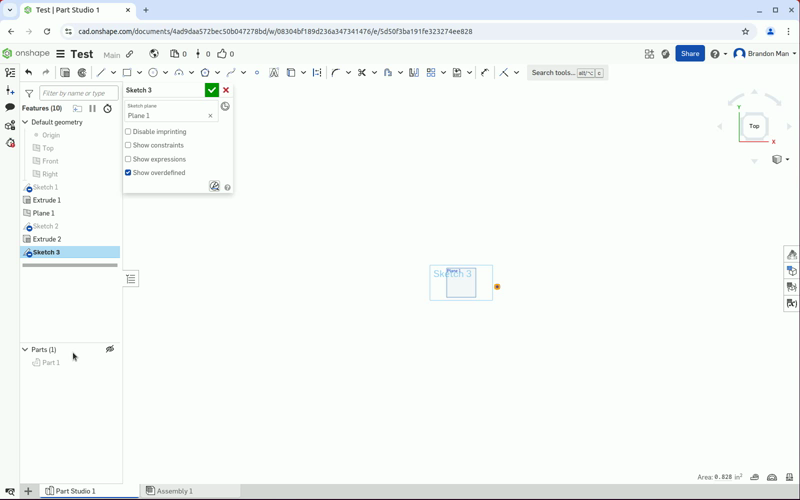
key(shift+e)
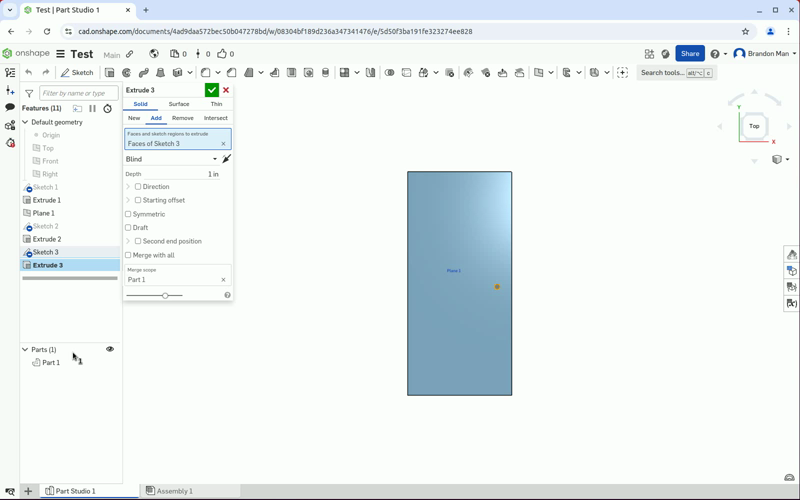
mouse_move(143, 106)
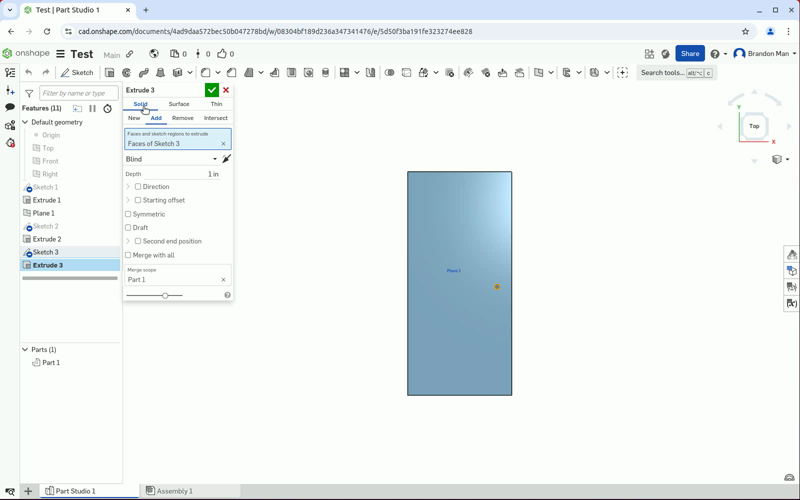
click(143, 106)
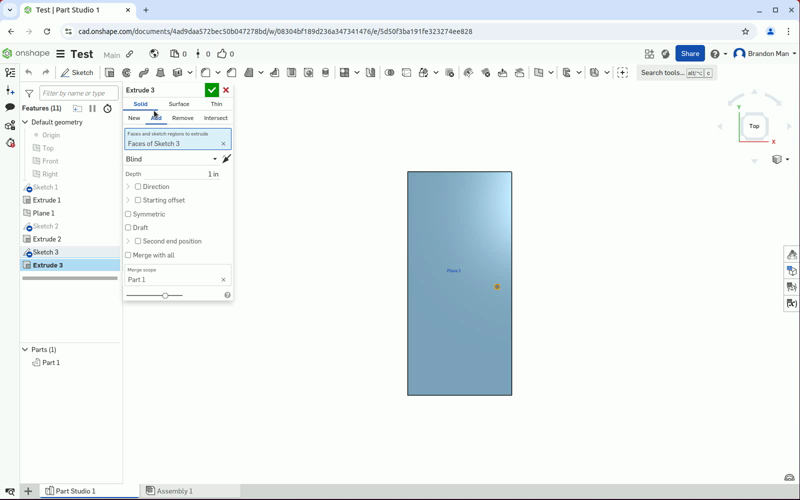
mouse_move(186, 120)
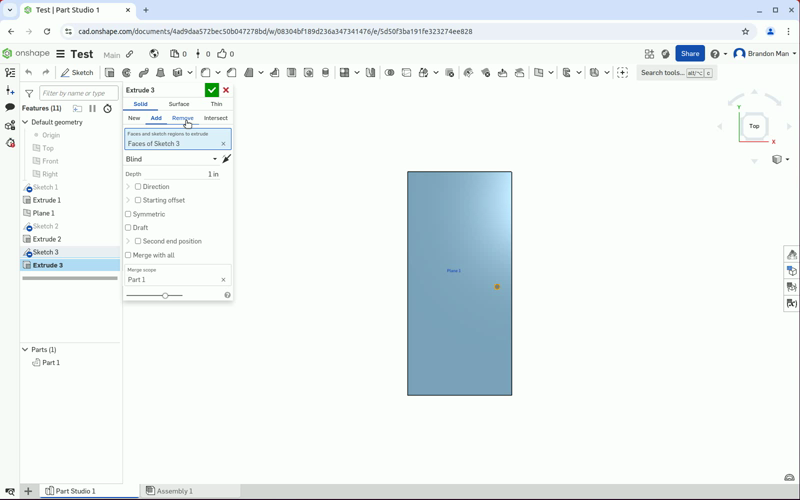
click(186, 120)
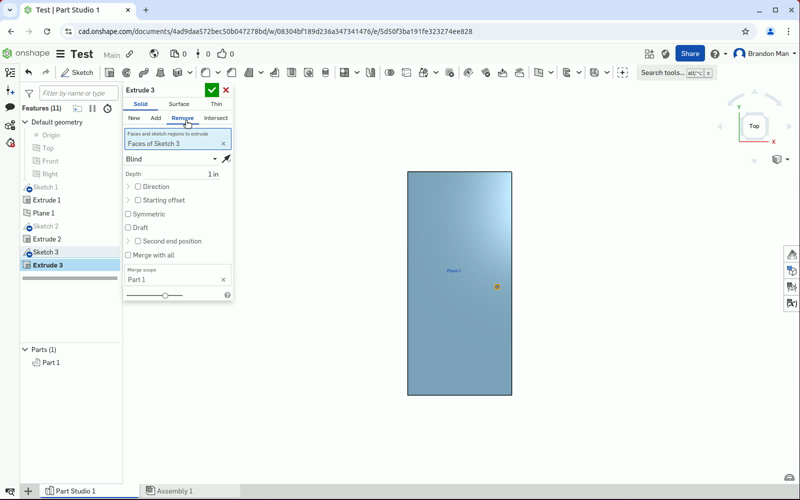
key(tab, 4)
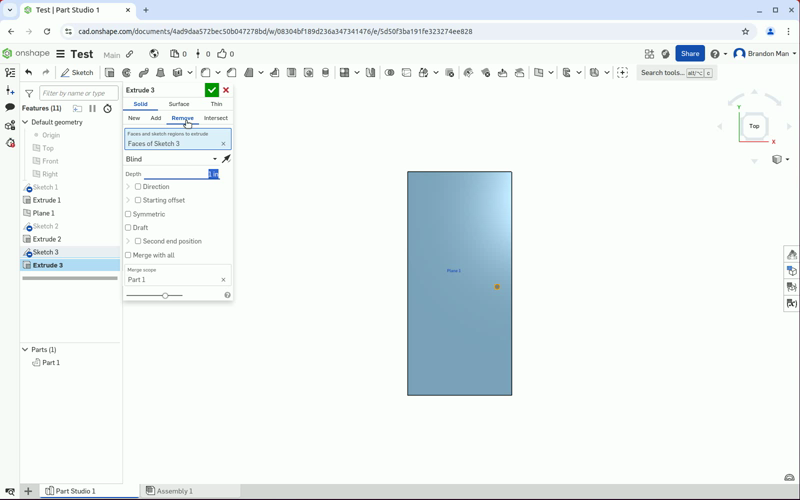
text(6.499)
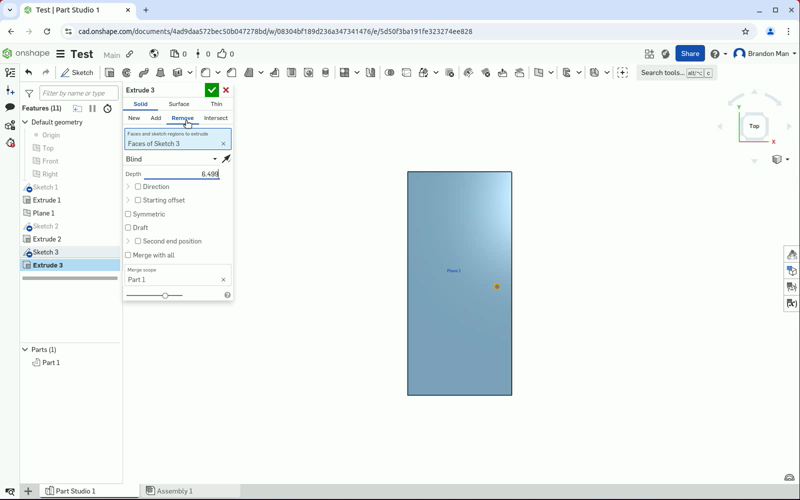
key(tab, 6)
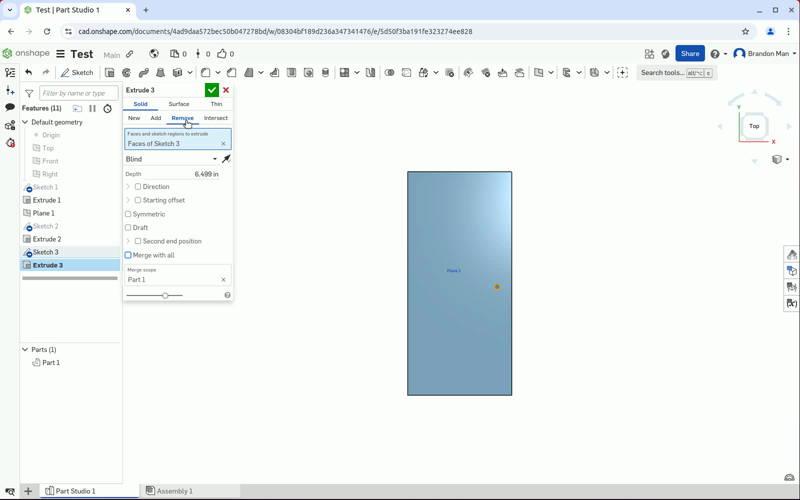
key(space)
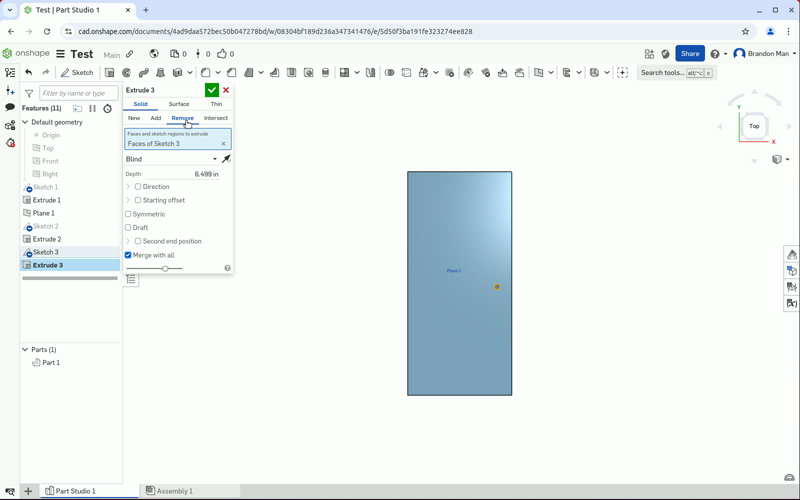
key(enter)
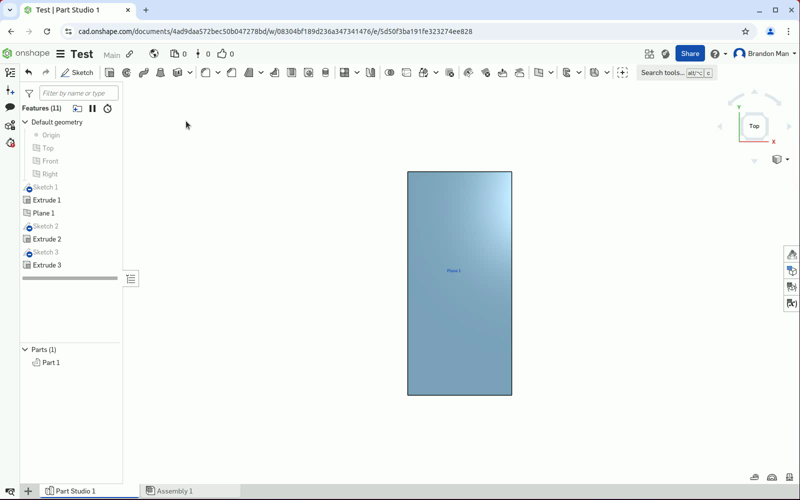
key(shift+h)
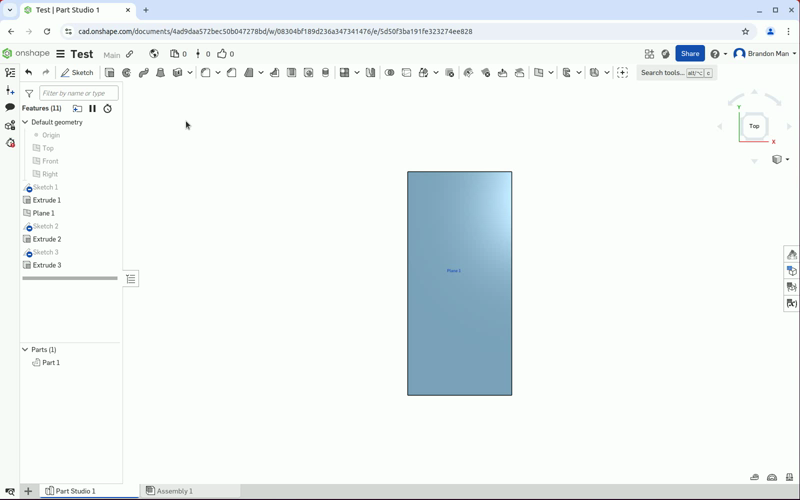
key(shift+h)
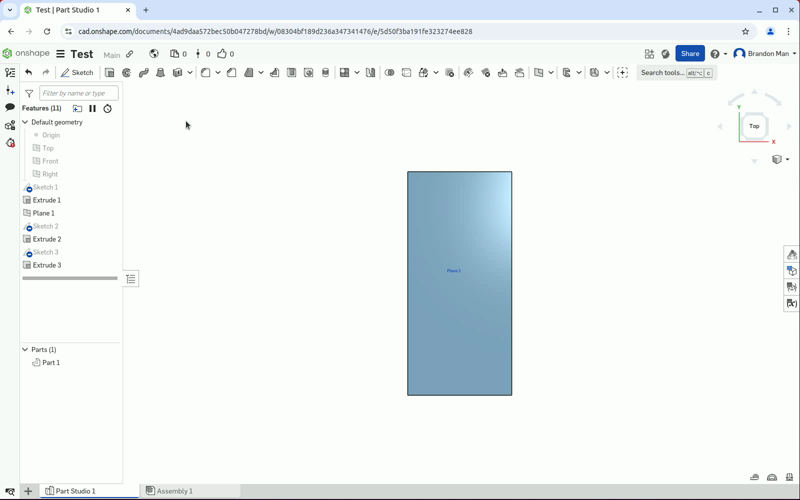
mouse_move(73, 189)
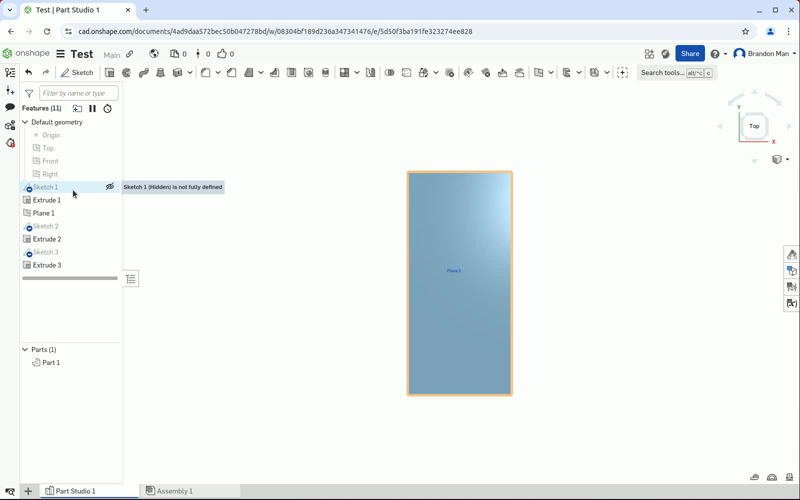
click(73, 189)
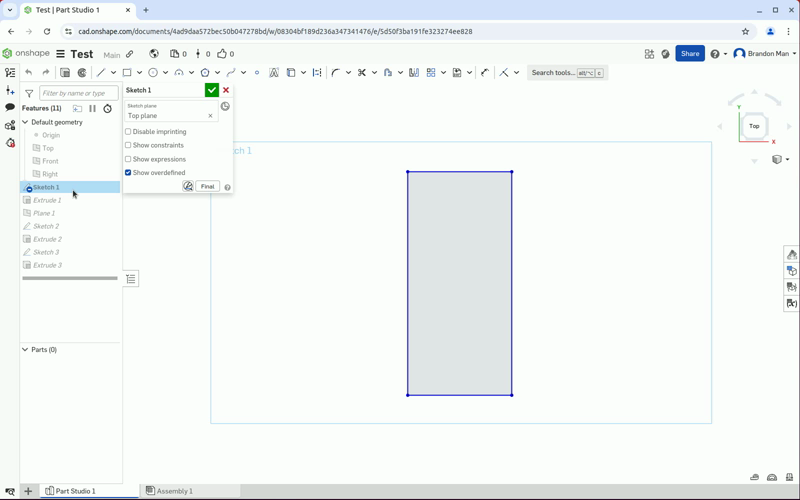
mouse_move(229, 92)
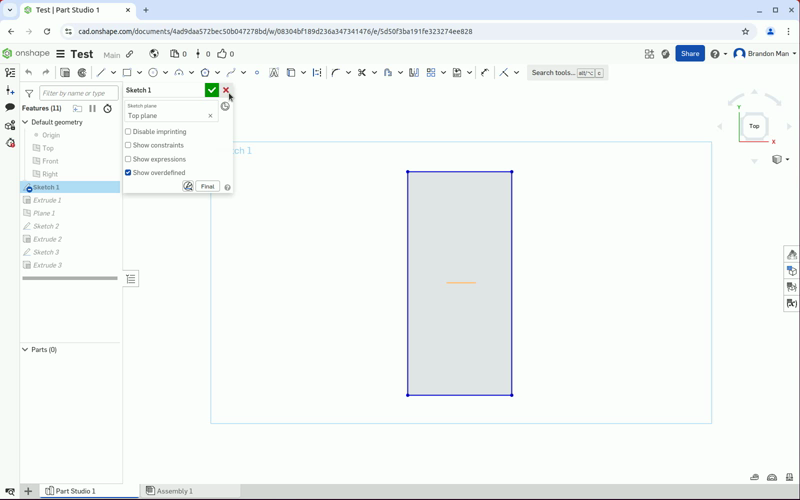
click(229, 92)
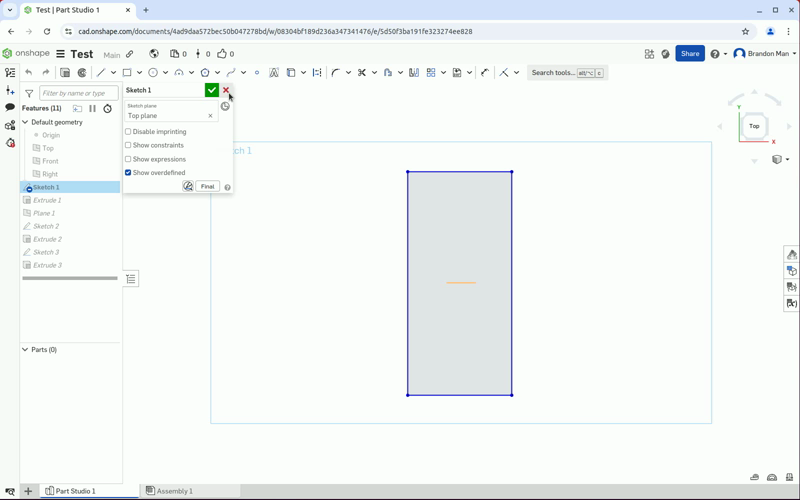
key(shift+s)
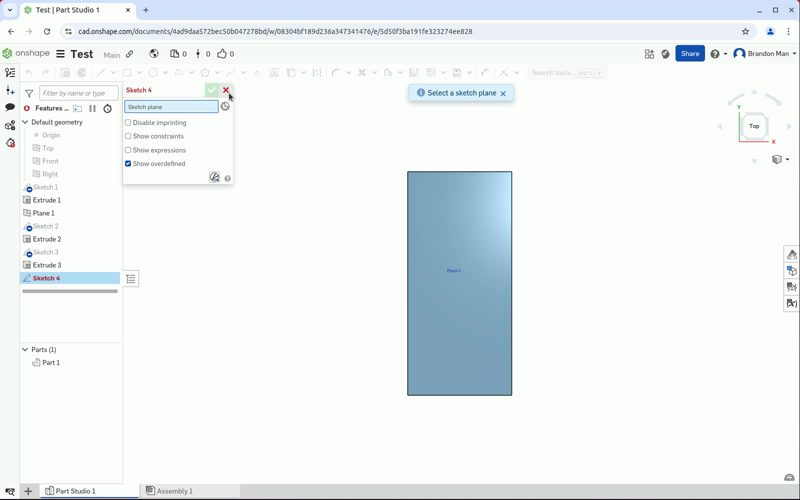
mouse_move(73, 215)
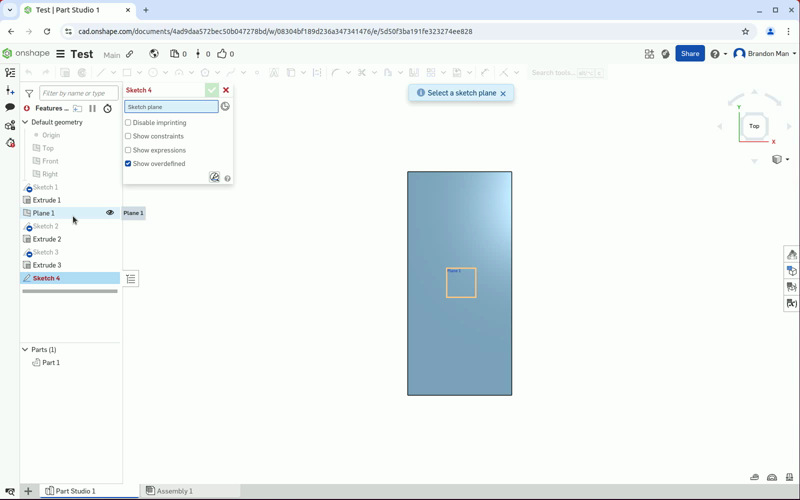
click(73, 215)
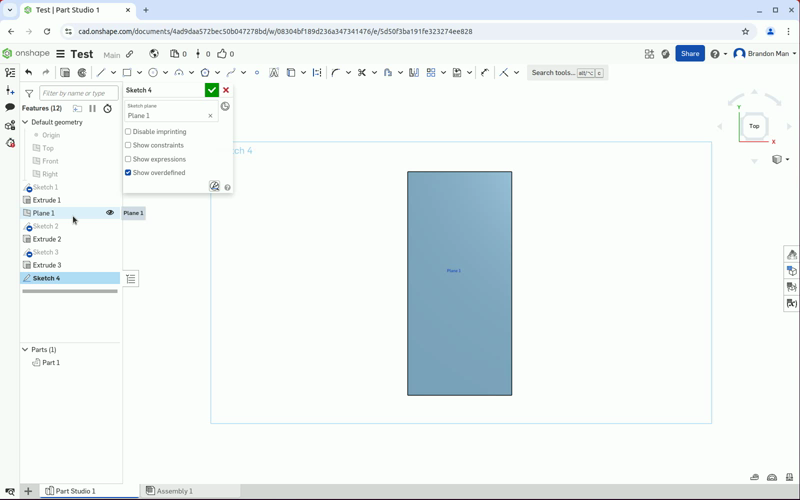
mouse_move(73, 352)
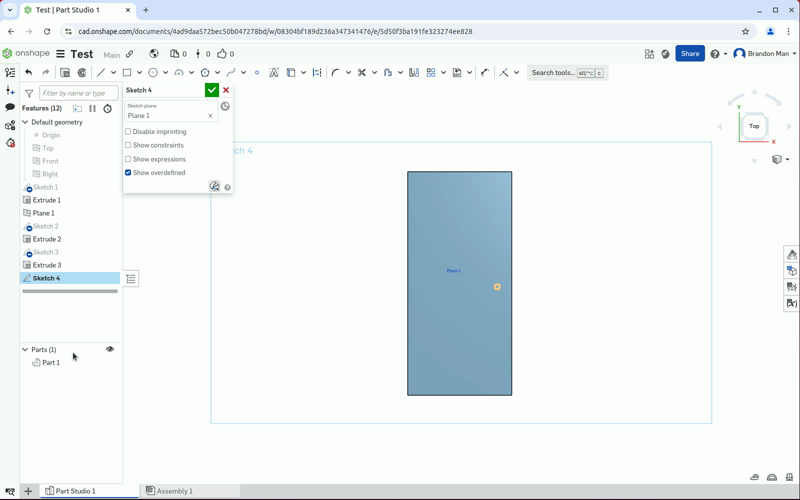
key(y)
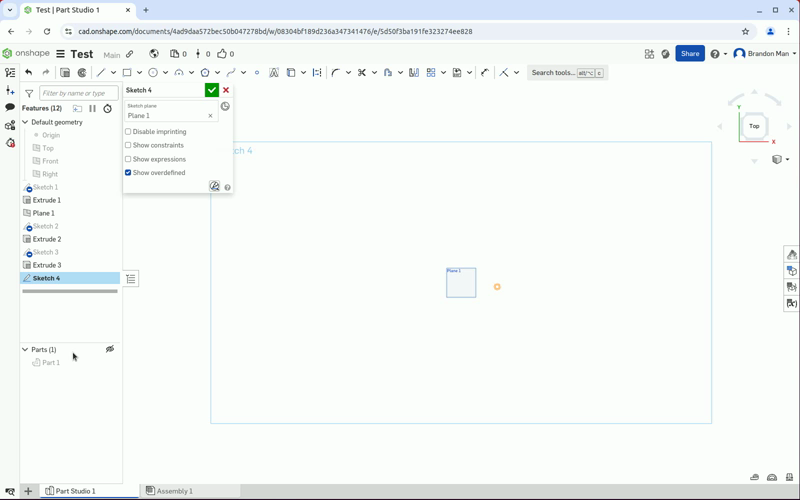
key(c)
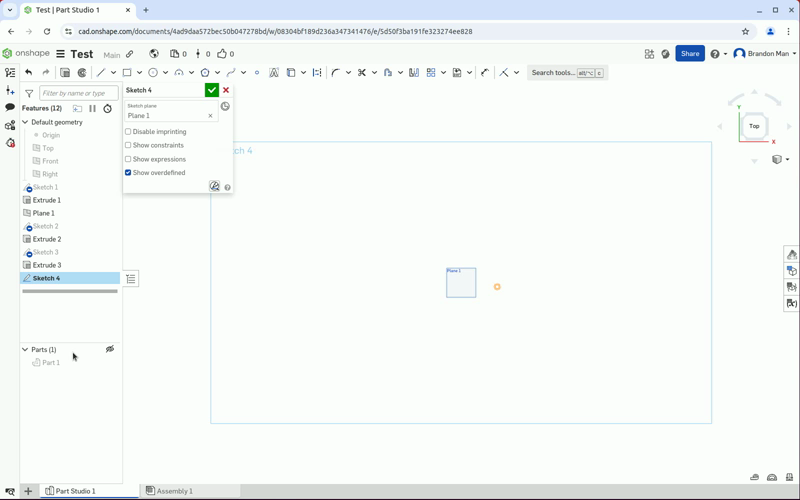
key_down(shift)
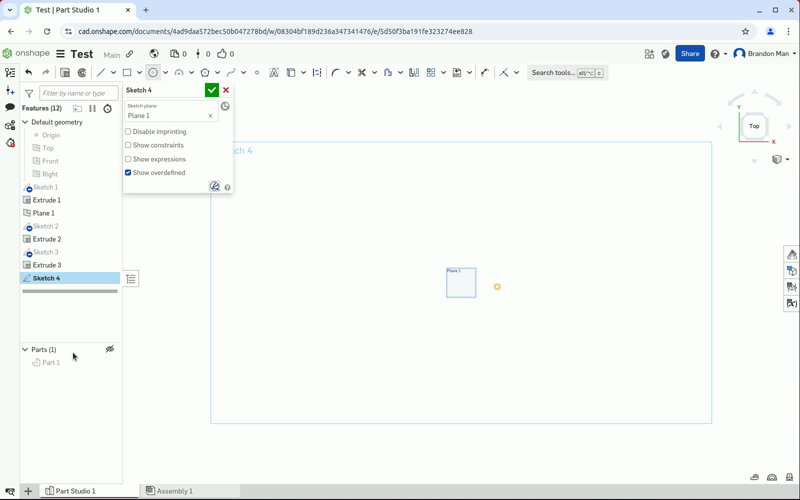
mouse_move(497, 322)
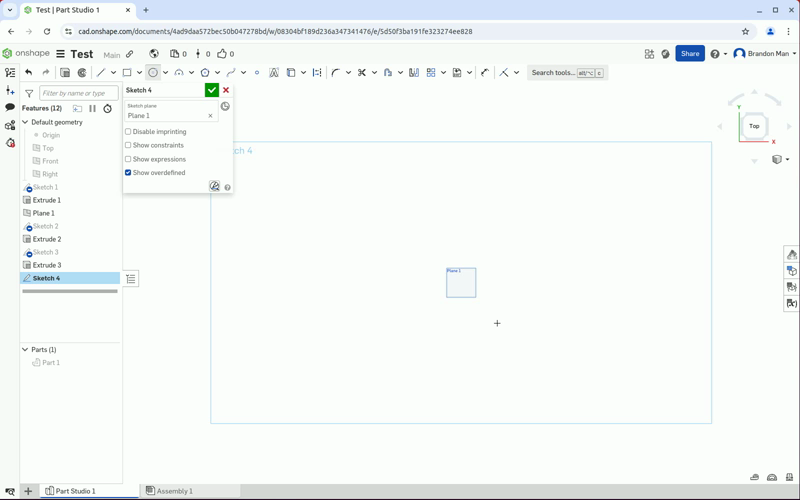
click(497, 322)
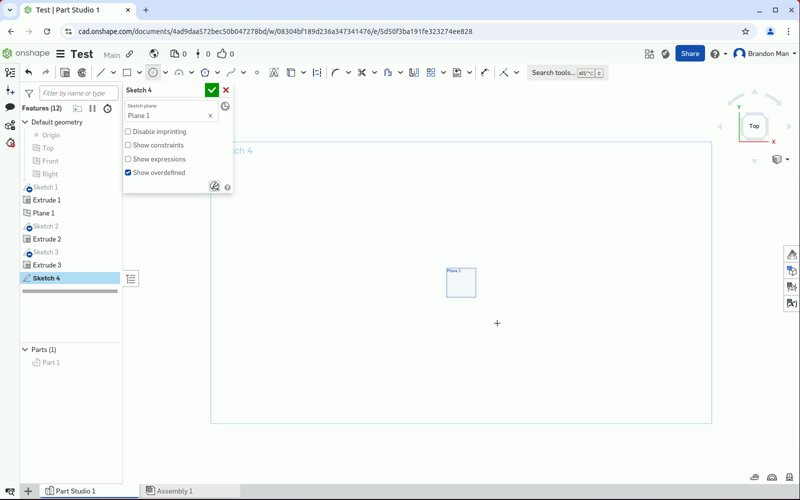
key_up(shift)
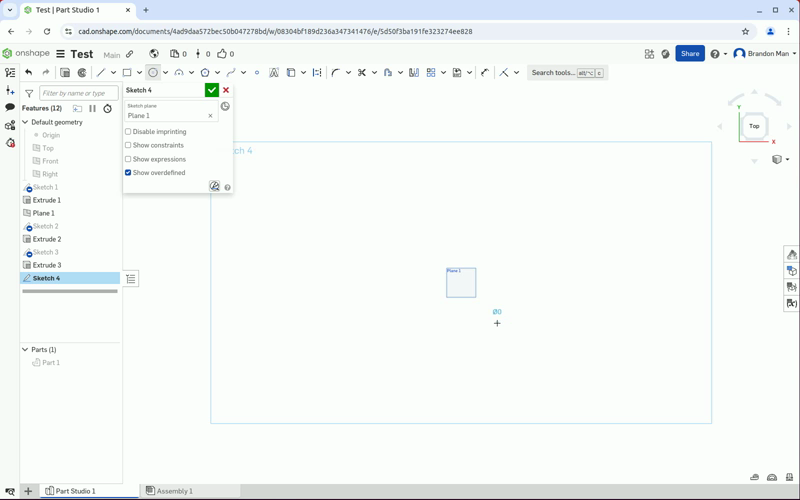
mouse_move(499, 322)
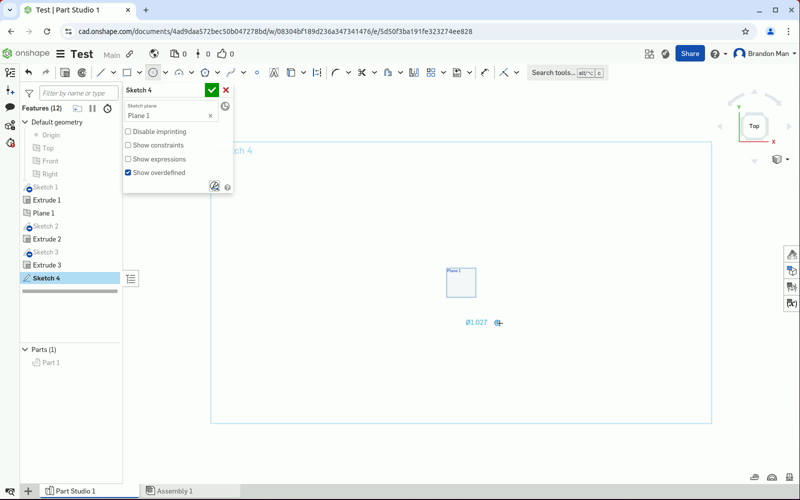
scroll(6)
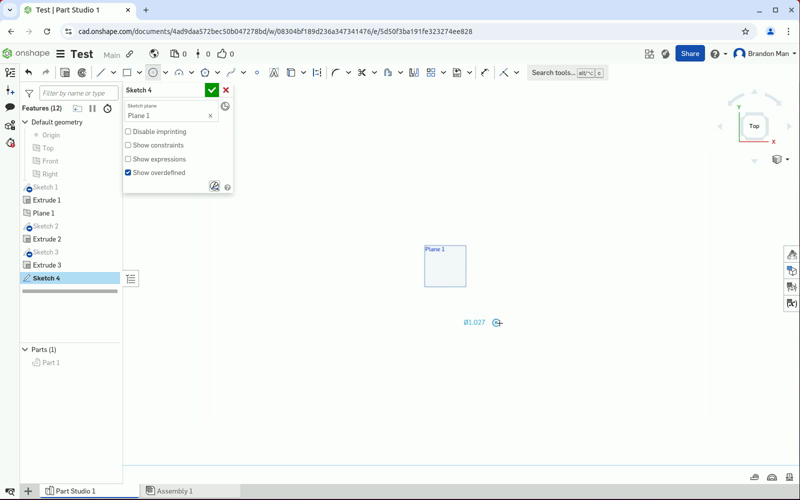
scroll(6)
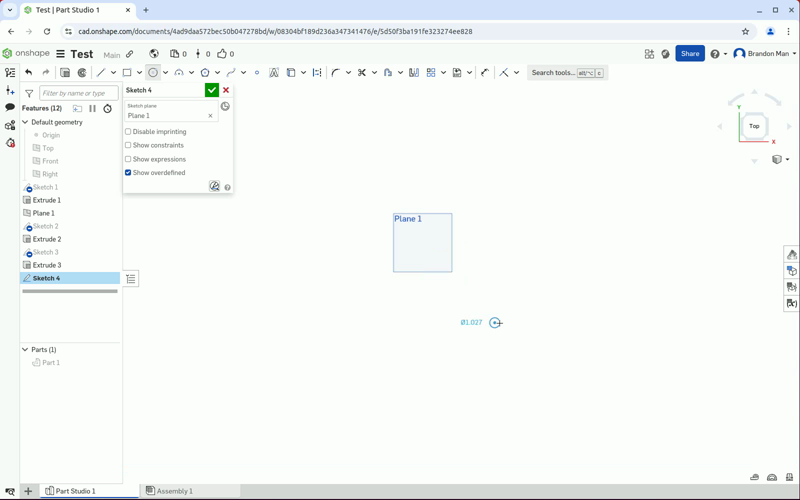
scroll(6)
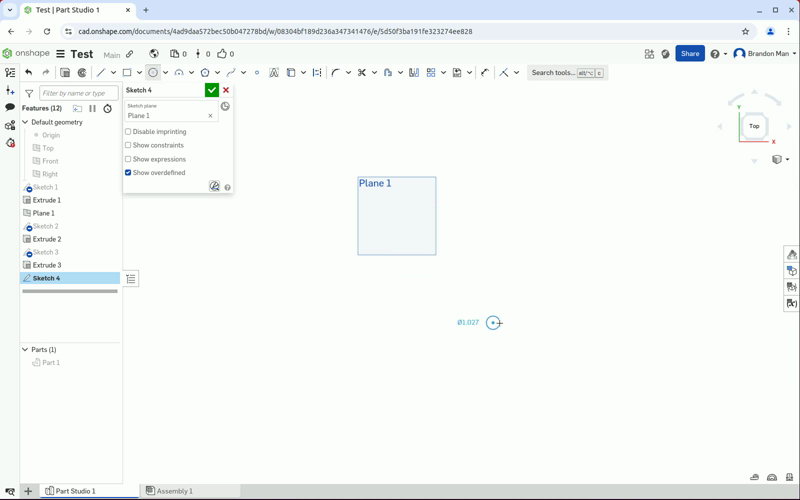
scroll(6)
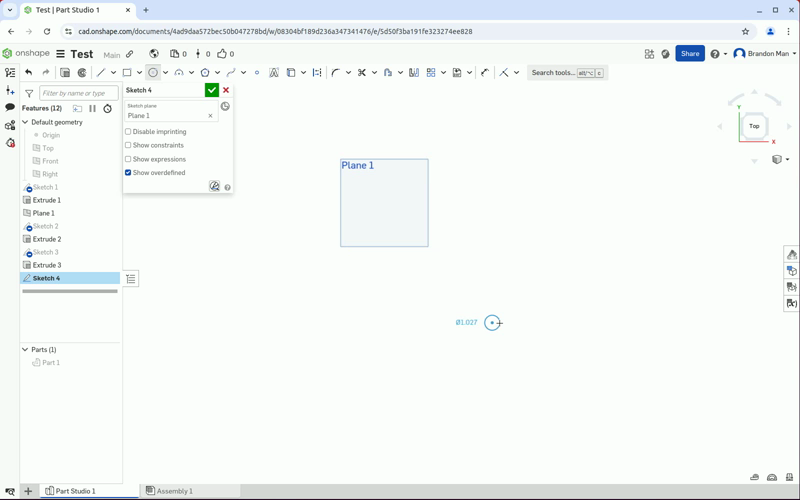
scroll(6)
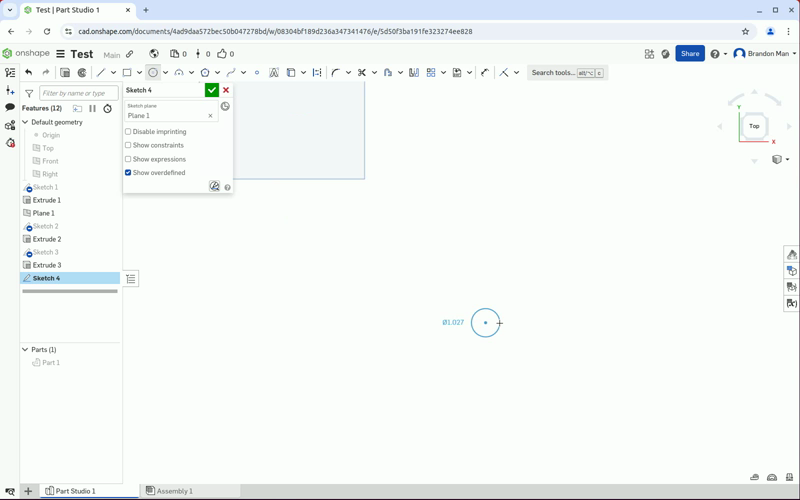
scroll(6)
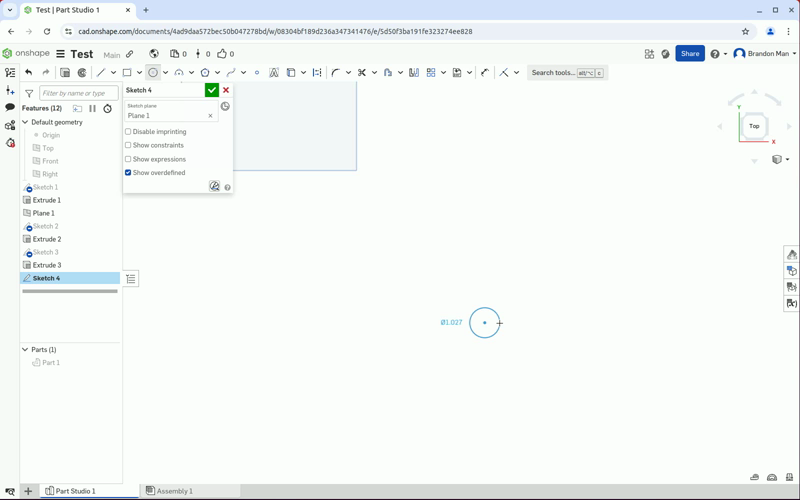
scroll(6)
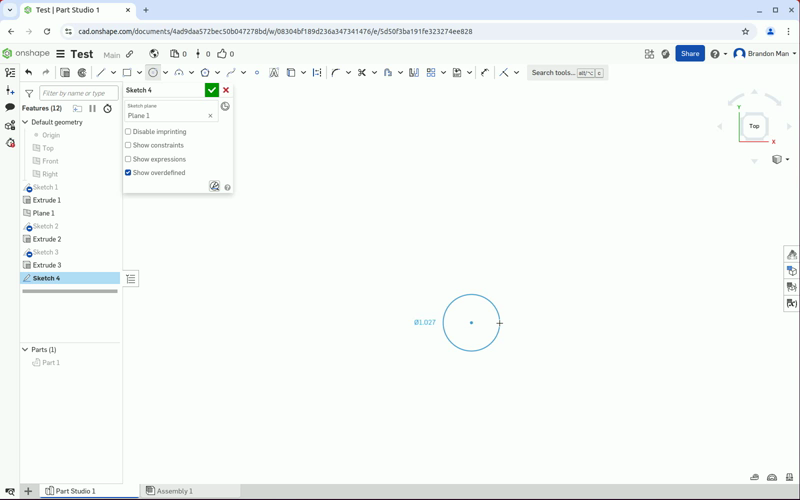
click(499, 322)
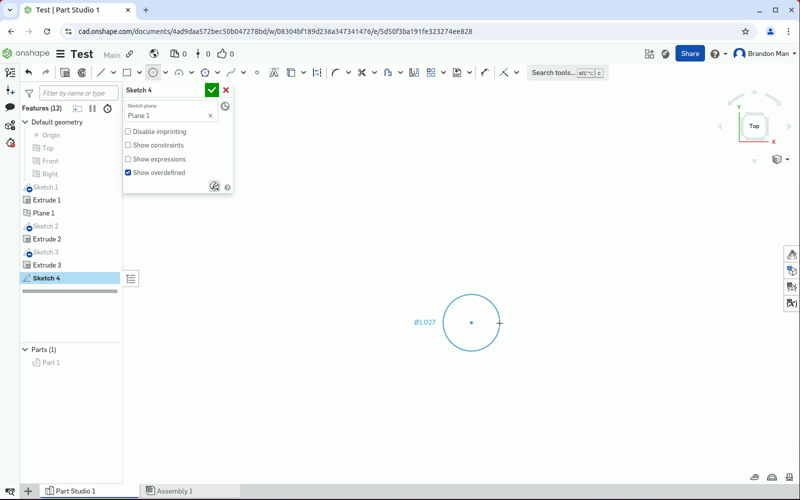
scroll(-6)
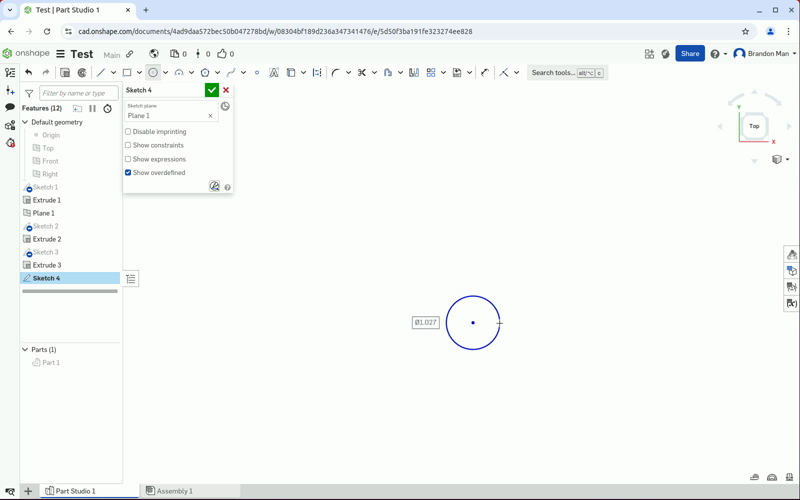
scroll(-6)
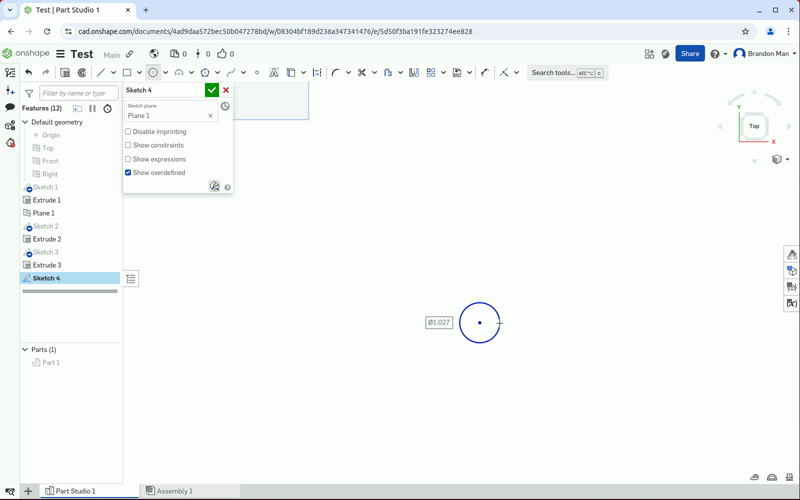
scroll(-6)
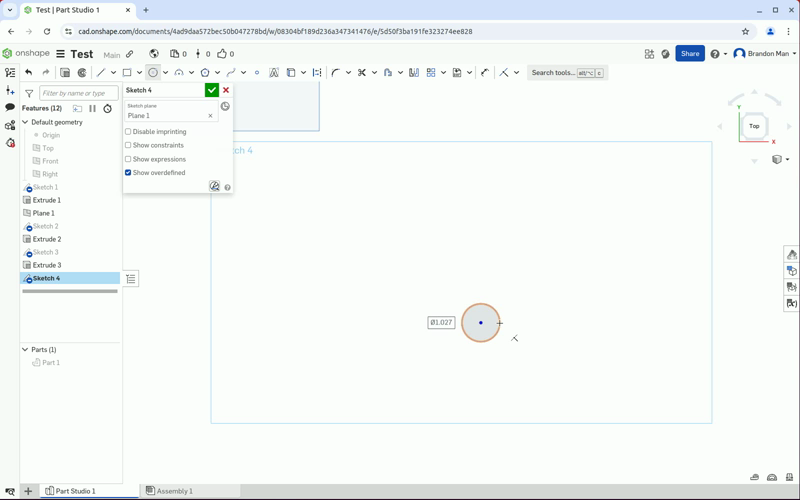
scroll(-6)
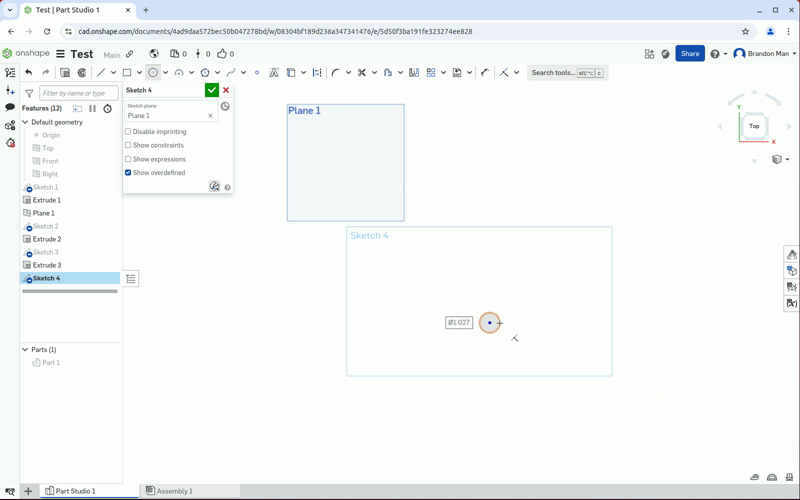
scroll(-6)
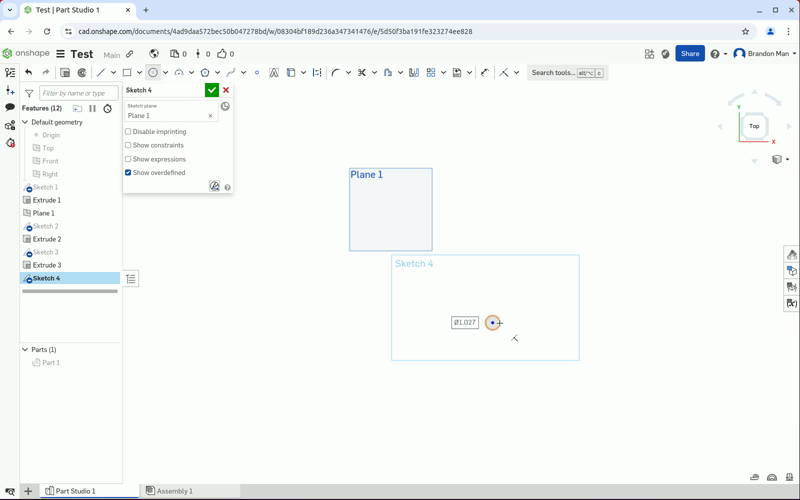
scroll(-6)
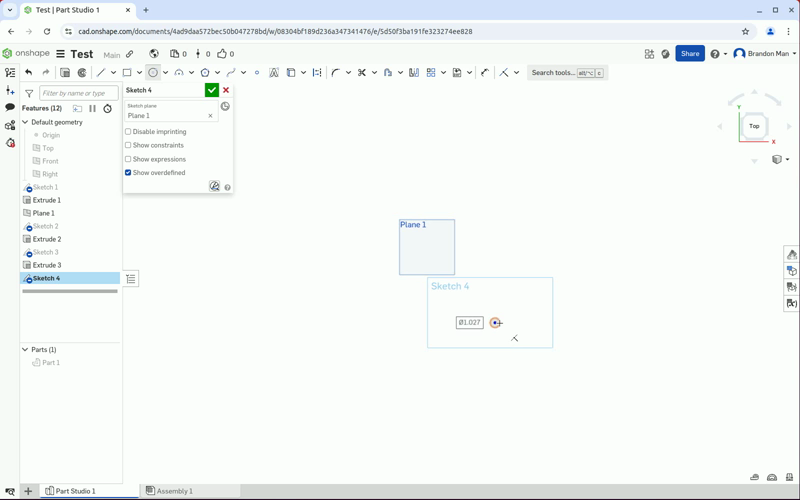
scroll(-6)
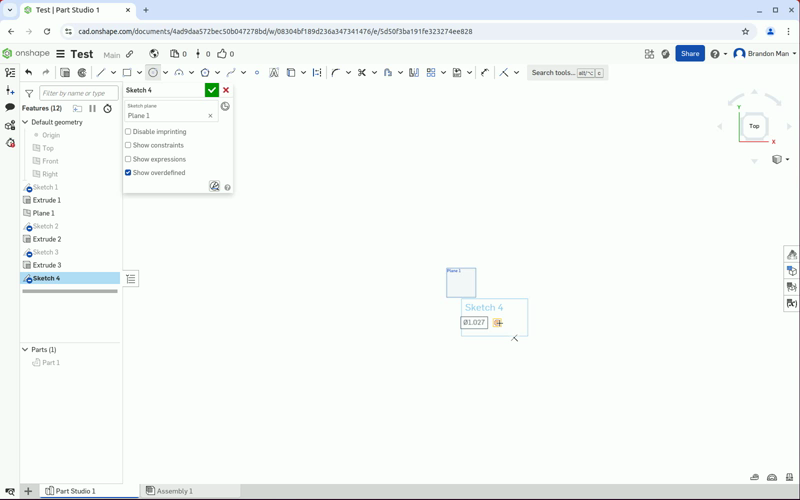
key(esc)
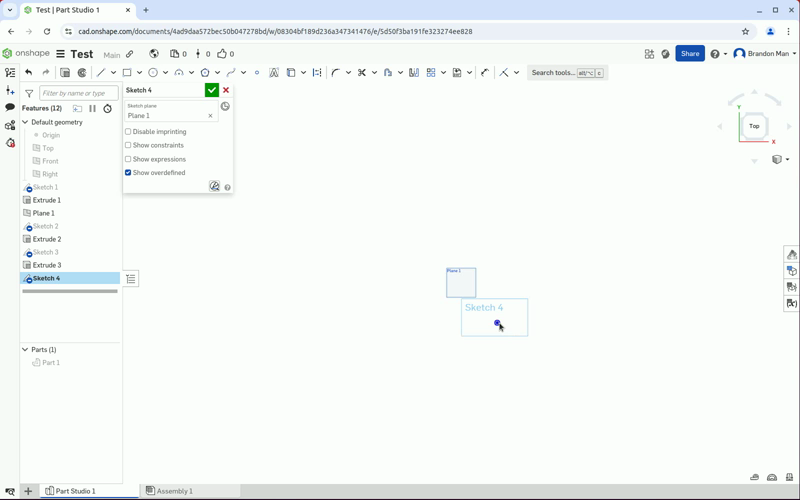
mouse_move(496, 322)
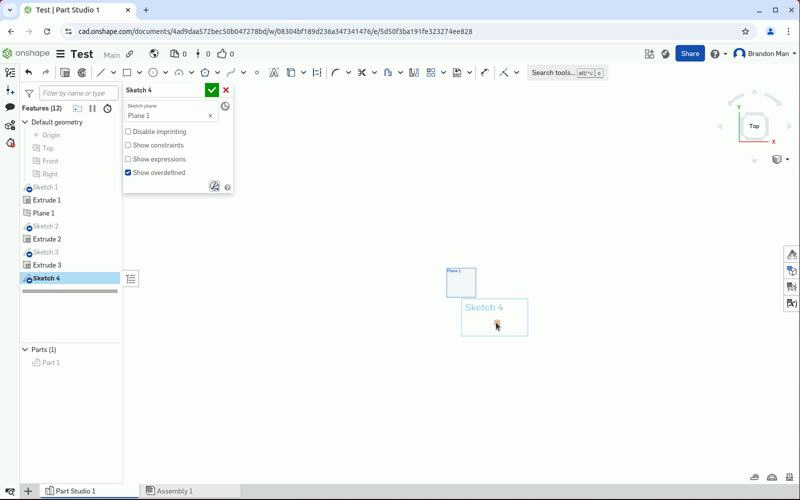
scroll(6)
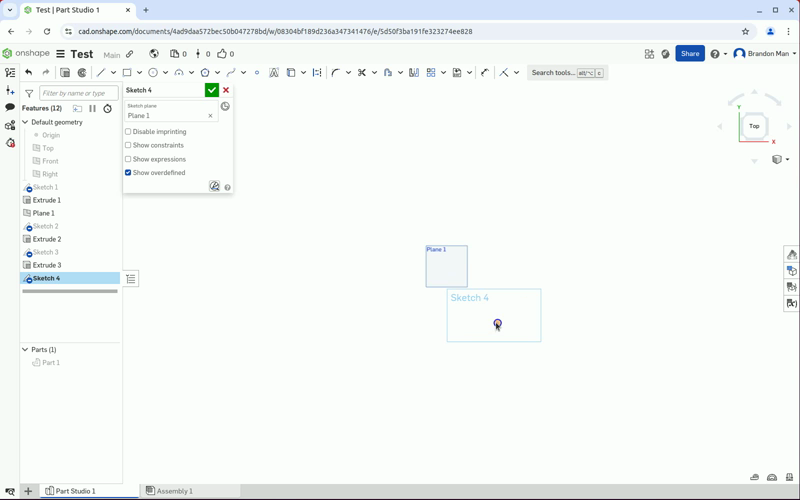
scroll(6)
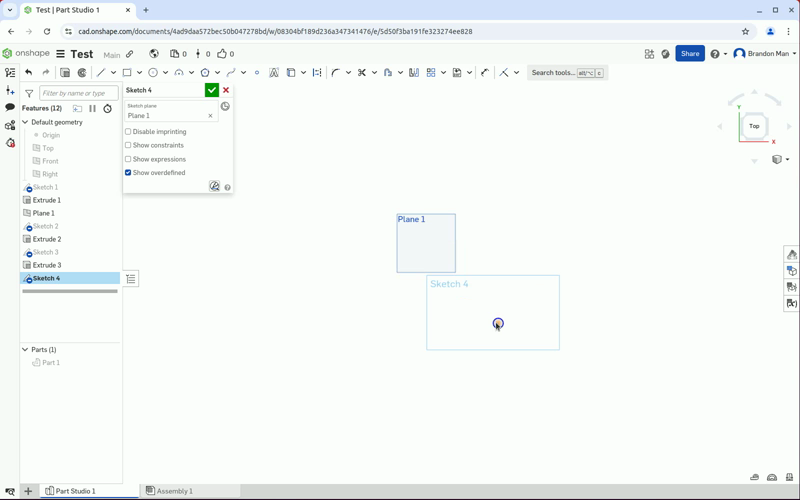
scroll(6)
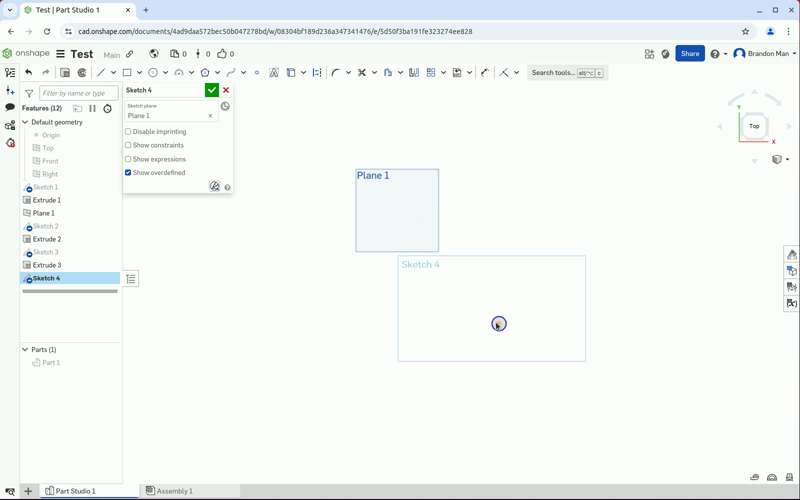
scroll(6)
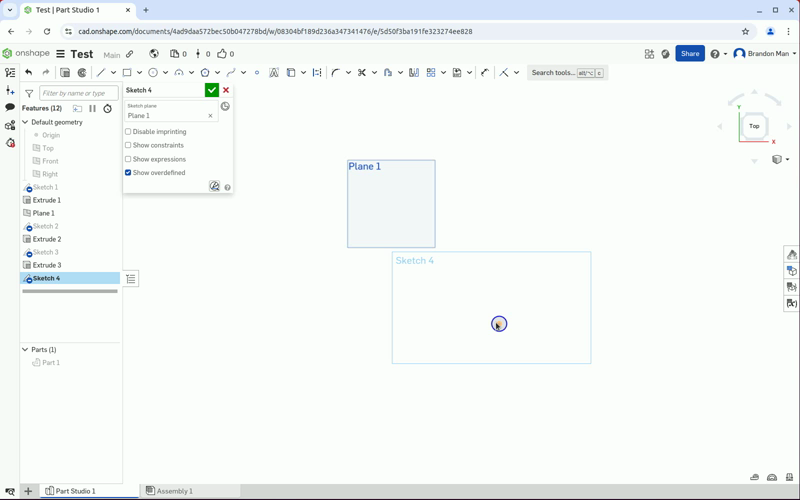
scroll(6)
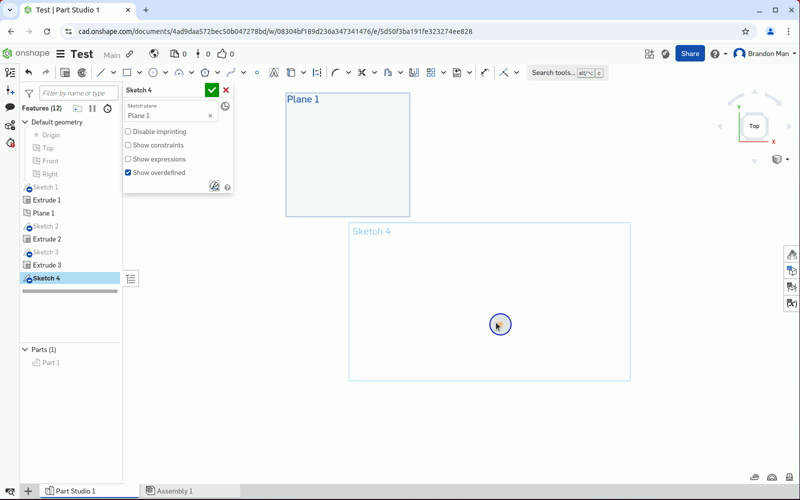
scroll(6)
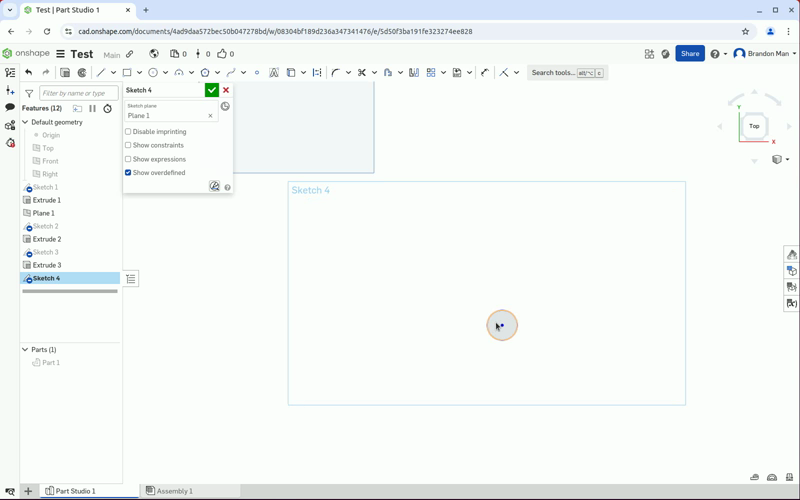
scroll(6)
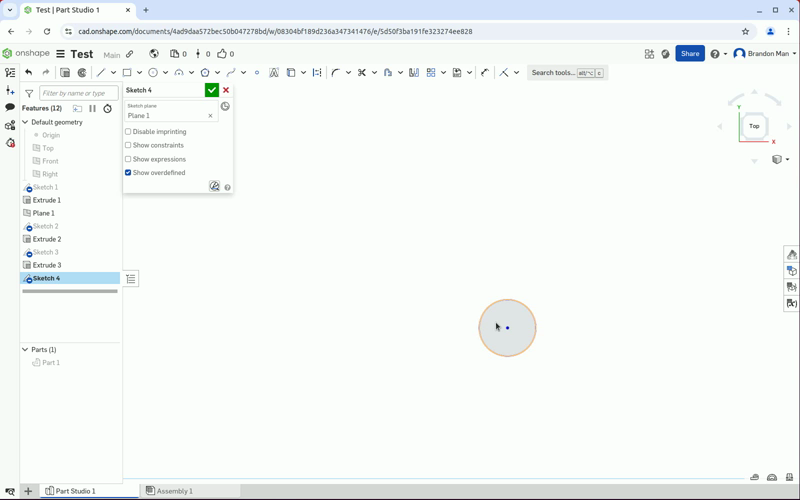
click(496, 322)
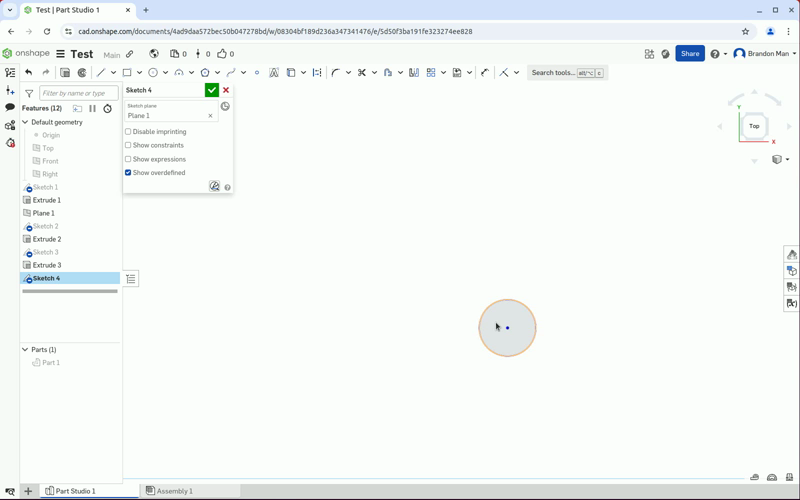
scroll(-6)
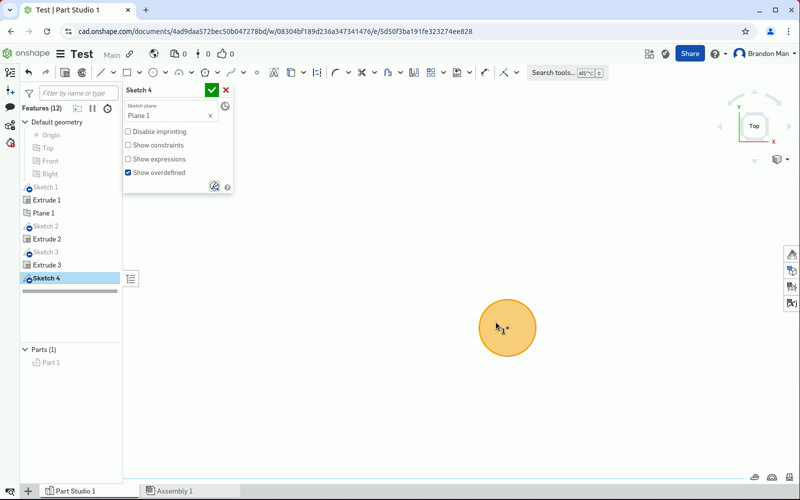
scroll(-6)
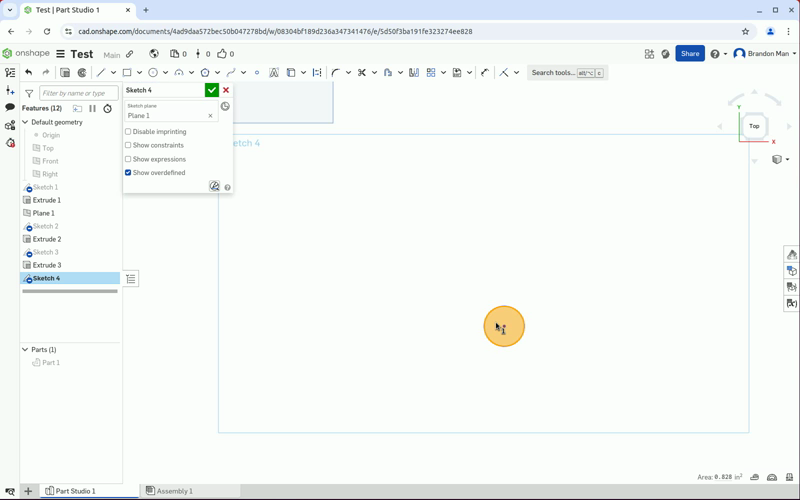
scroll(-6)
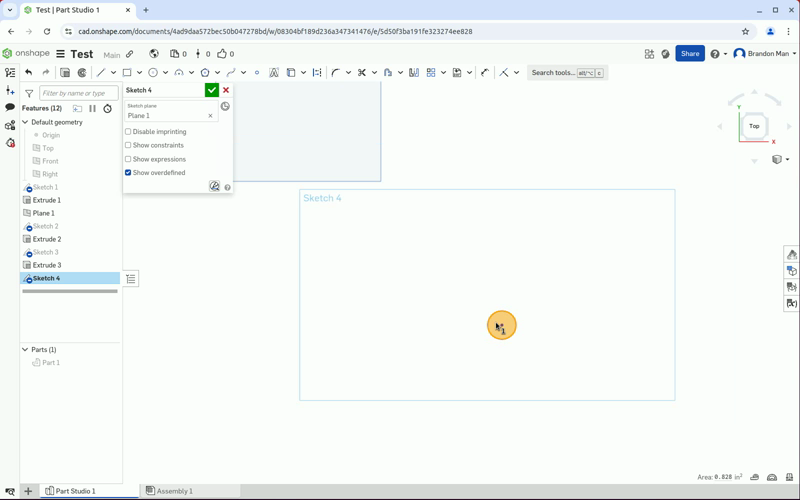
scroll(-6)
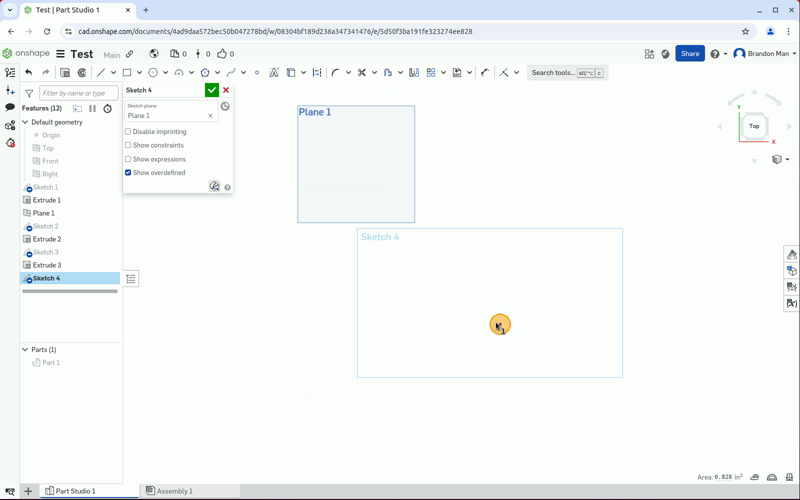
scroll(-6)
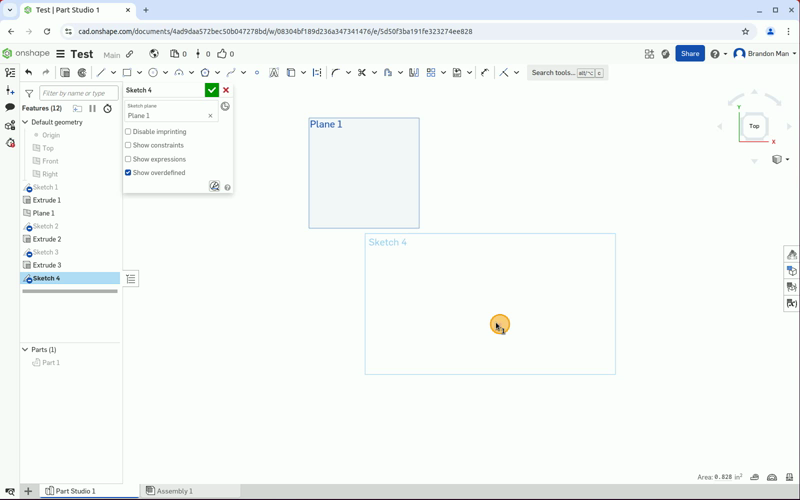
scroll(-6)
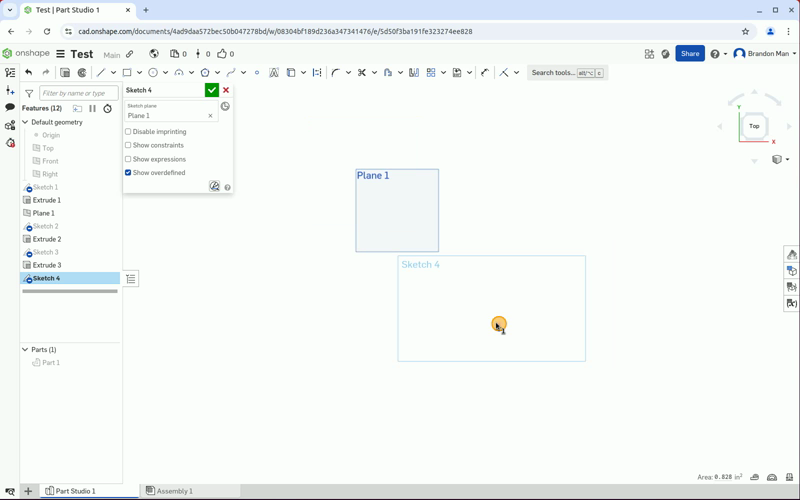
scroll(-6)
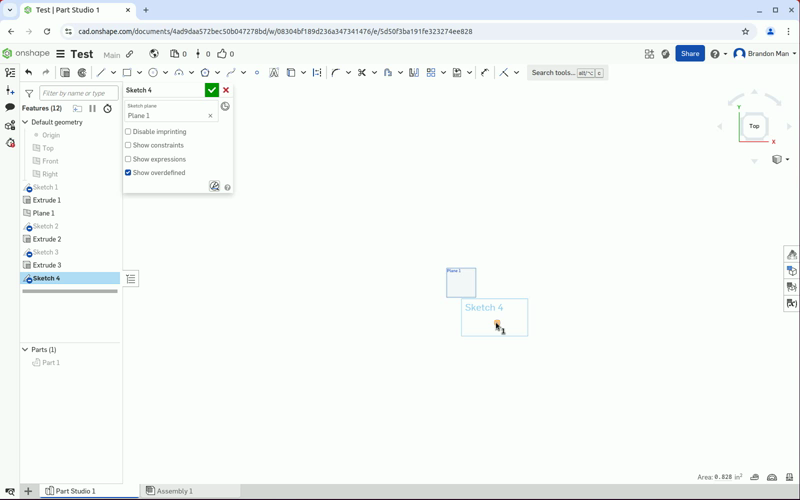
mouse_move(73, 352)
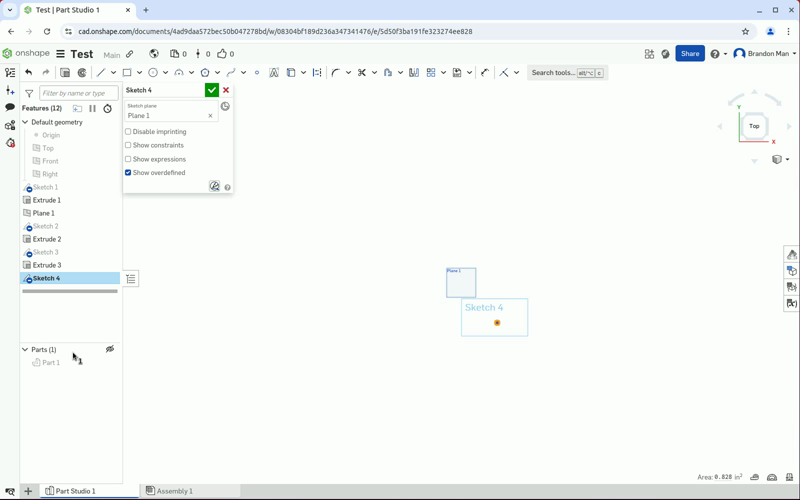
key(shift+y)
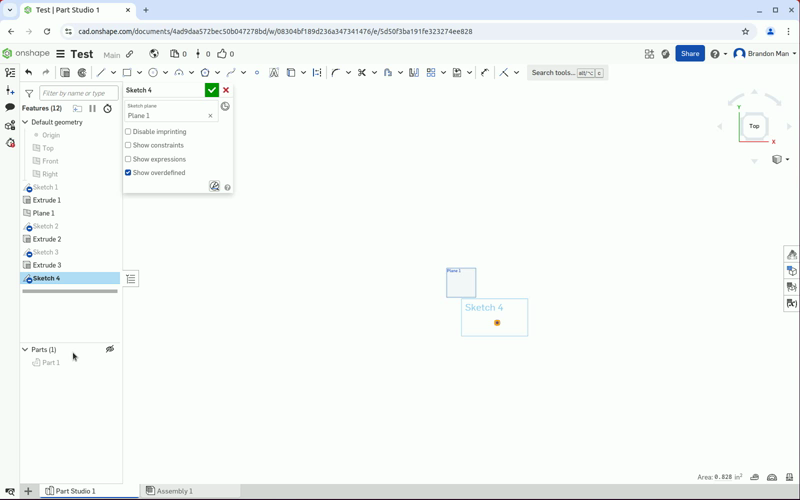
key(shift+e)
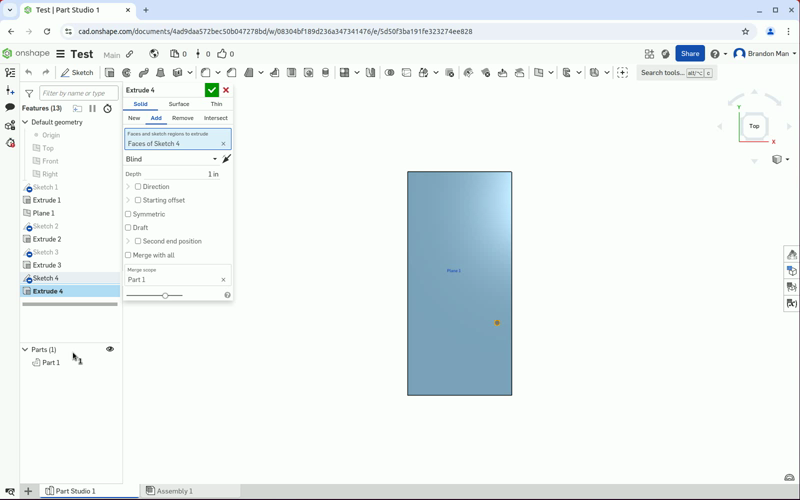
mouse_move(143, 106)
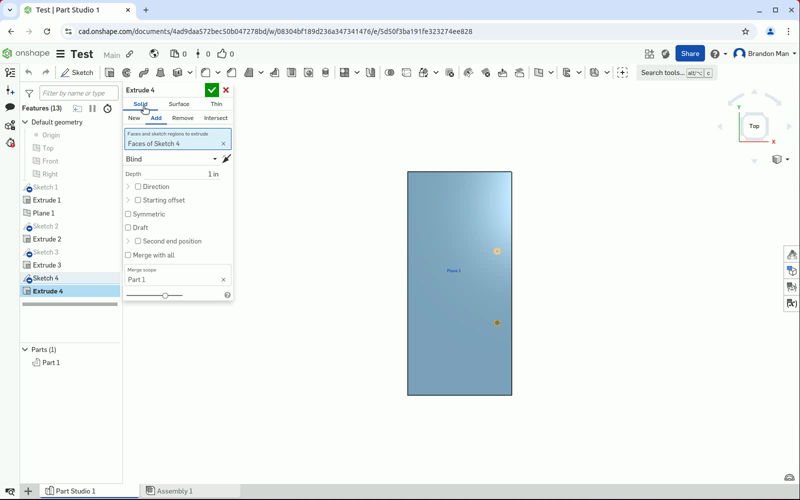
click(143, 106)
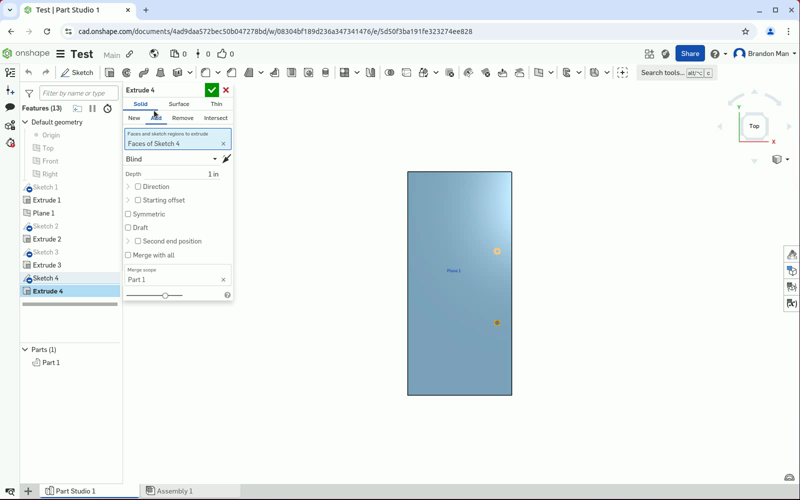
mouse_move(186, 120)
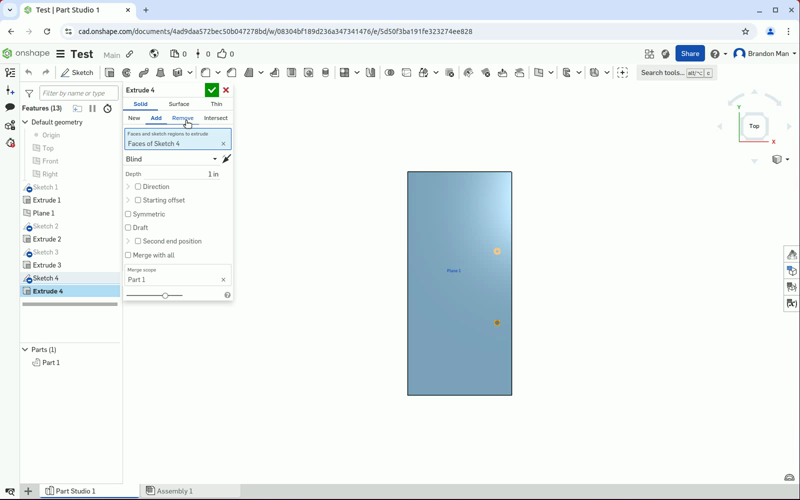
click(186, 120)
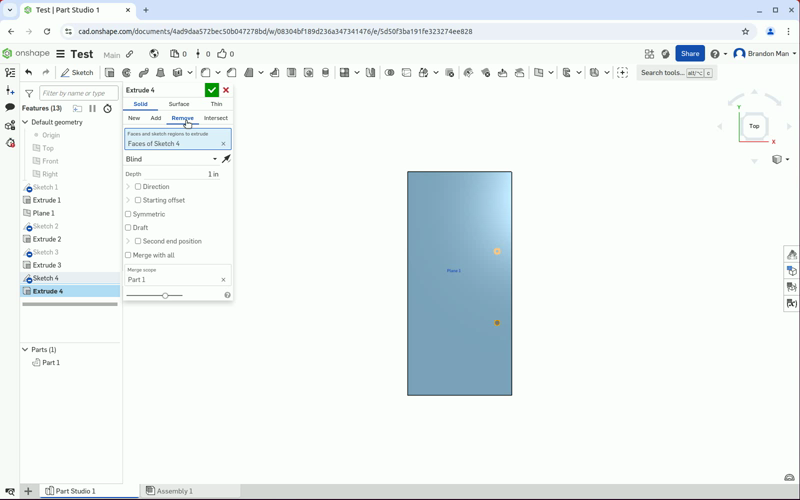
key(tab, 4)
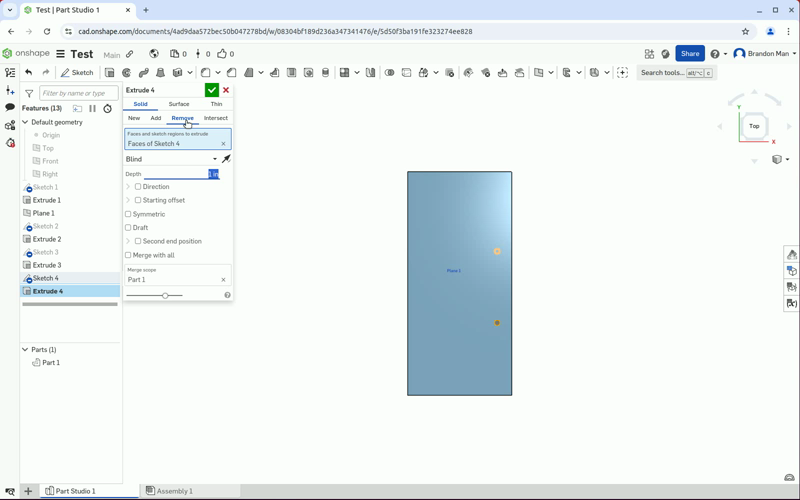
text(6.499)
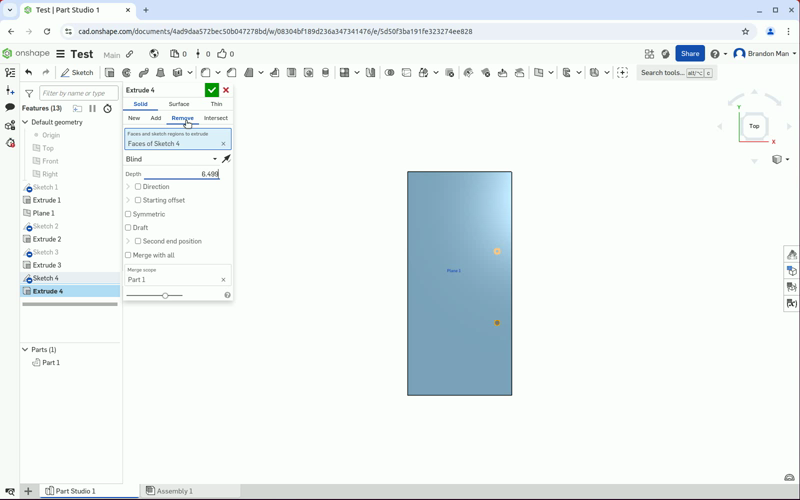
key(tab, 6)
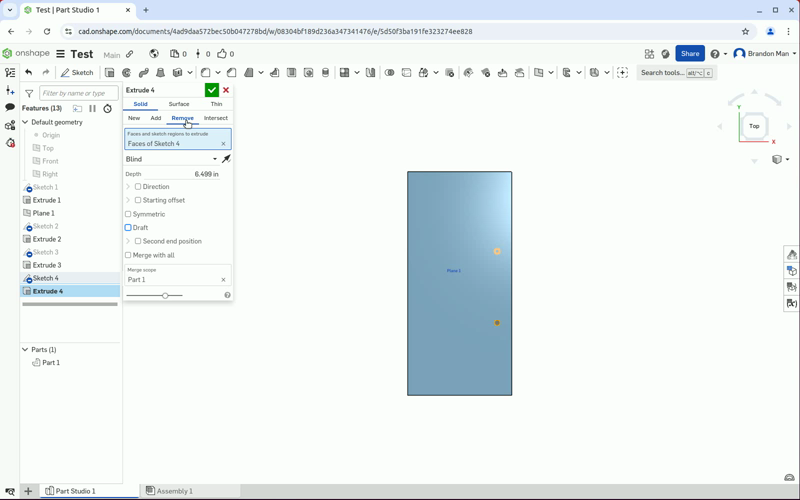
key(space)
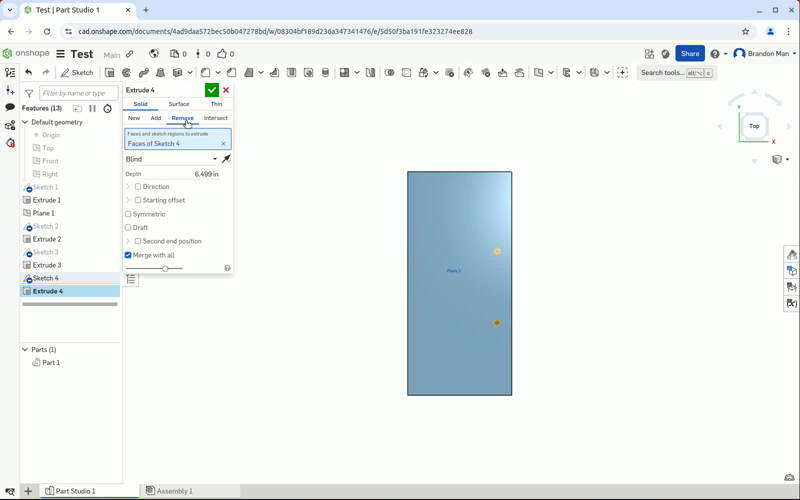
key(enter)
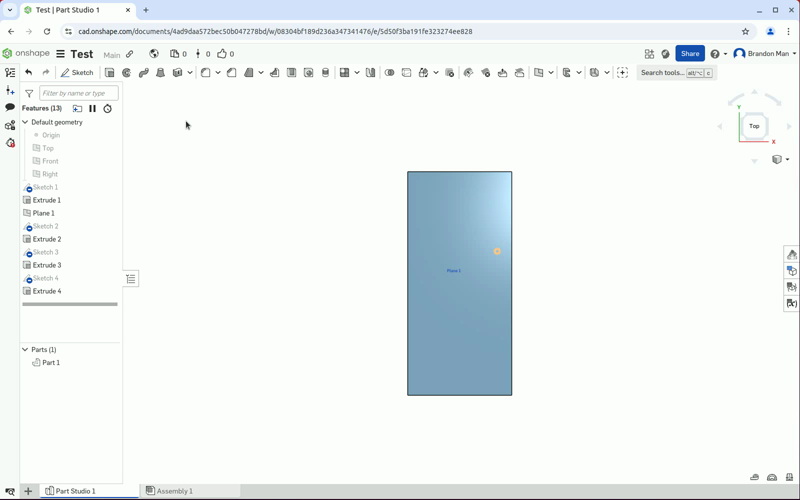
key(shift+h)
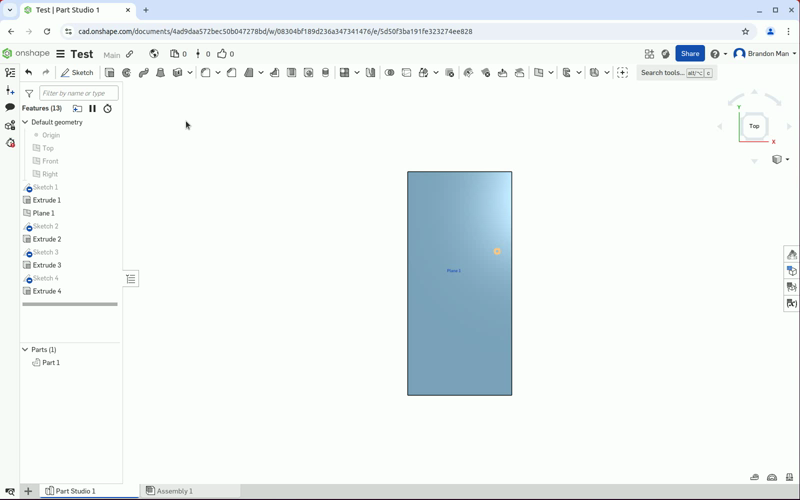
key(shift+h)
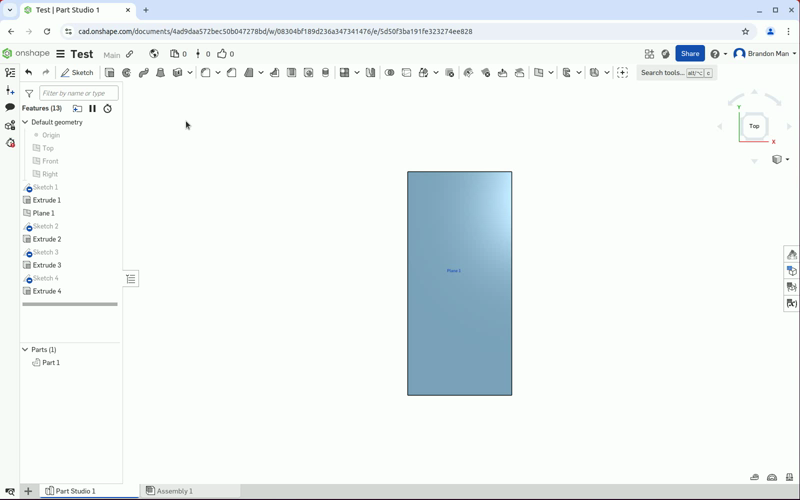
mouse_move(73, 189)
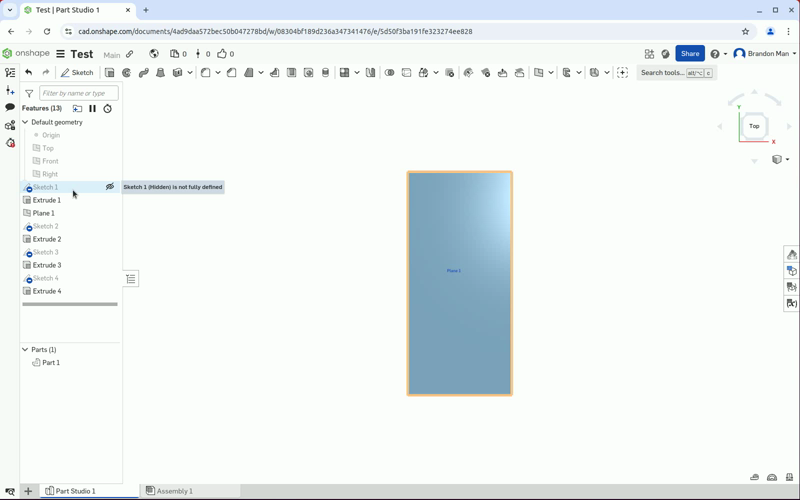
click(73, 189)
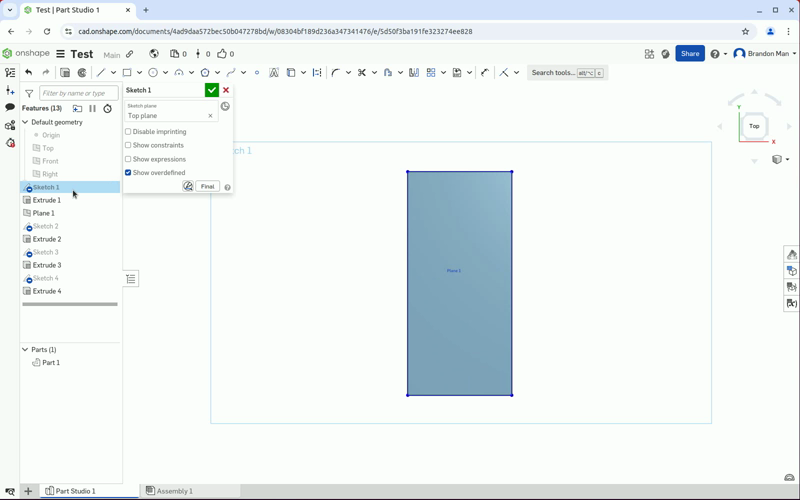
mouse_move(229, 92)
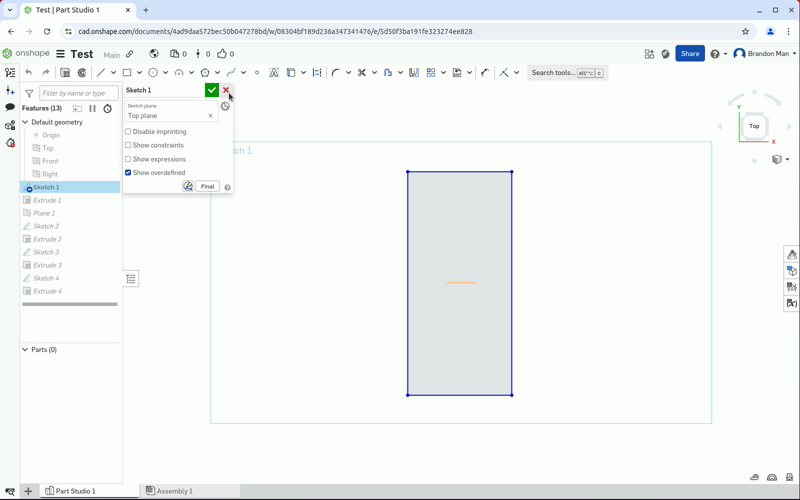
click(229, 92)
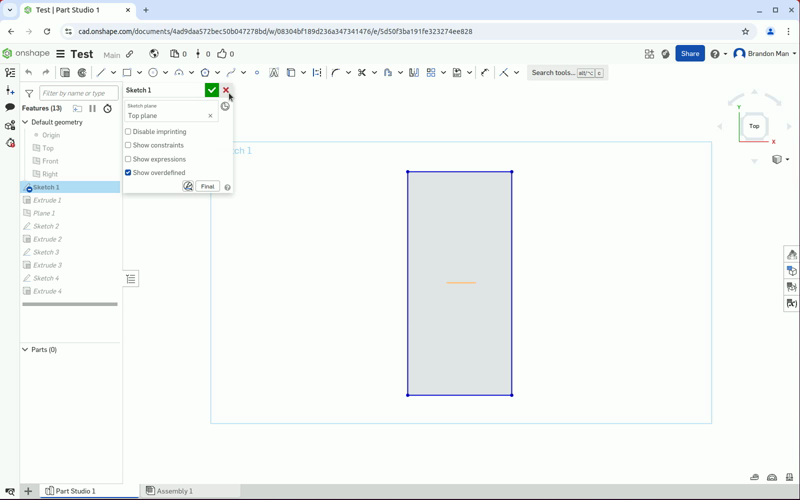
key(shift+s)
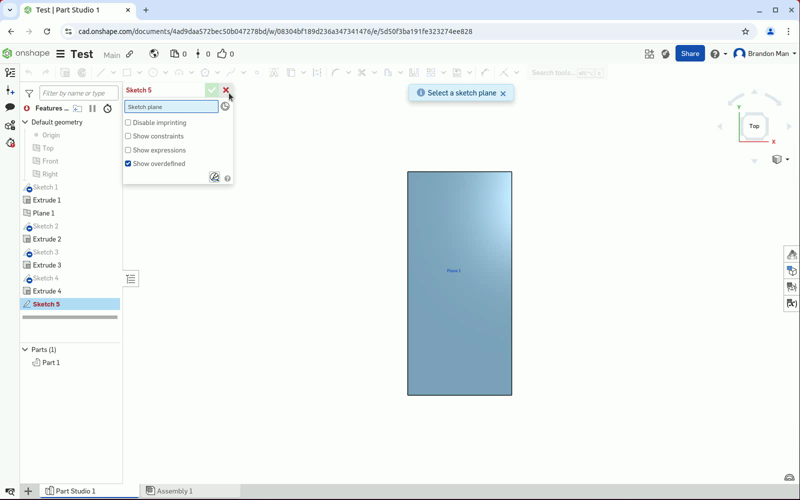
mouse_move(73, 215)
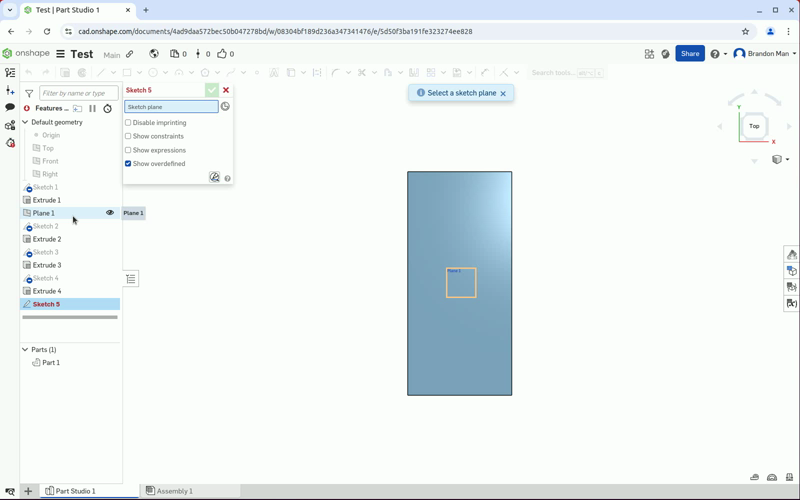
click(73, 215)
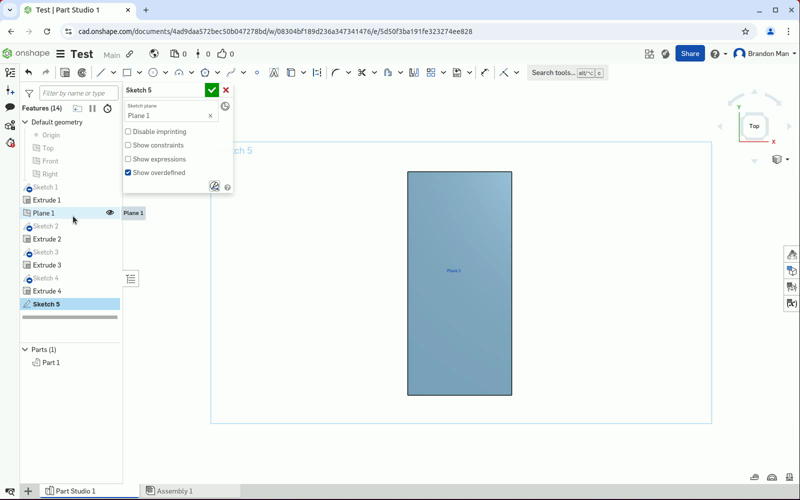
mouse_move(73, 352)
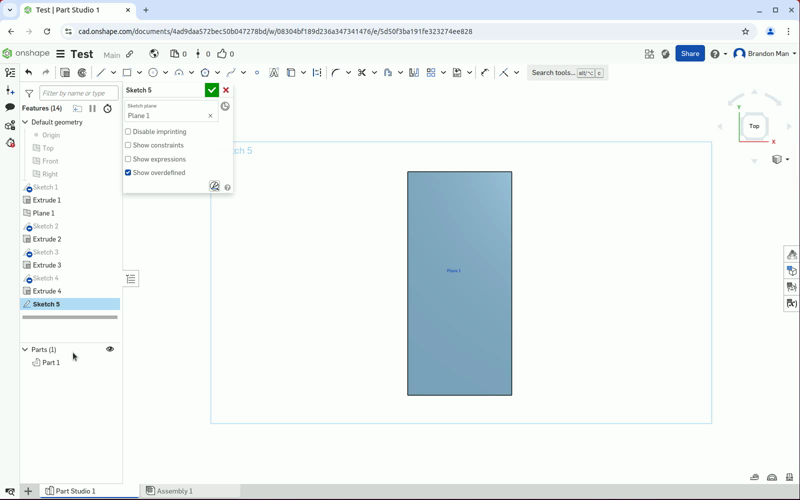
key(y)
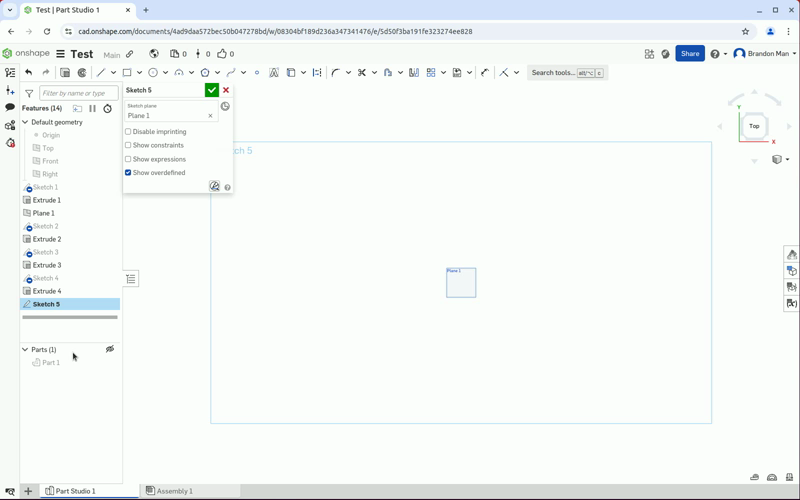
key(c)
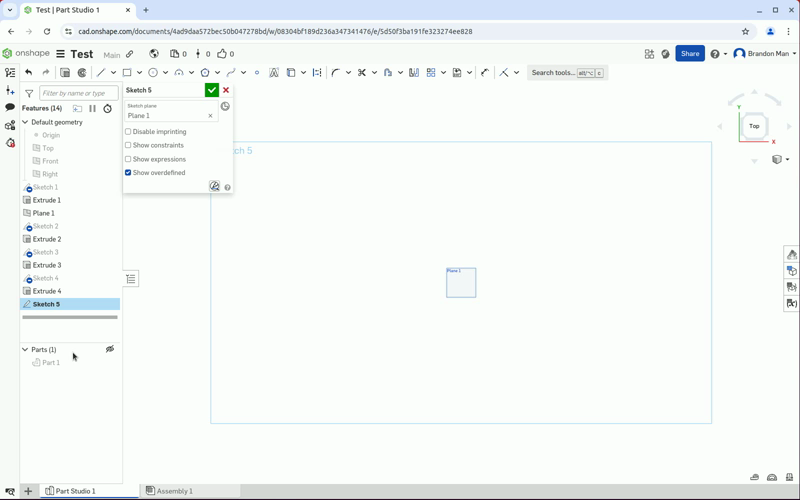
key_down(shift)
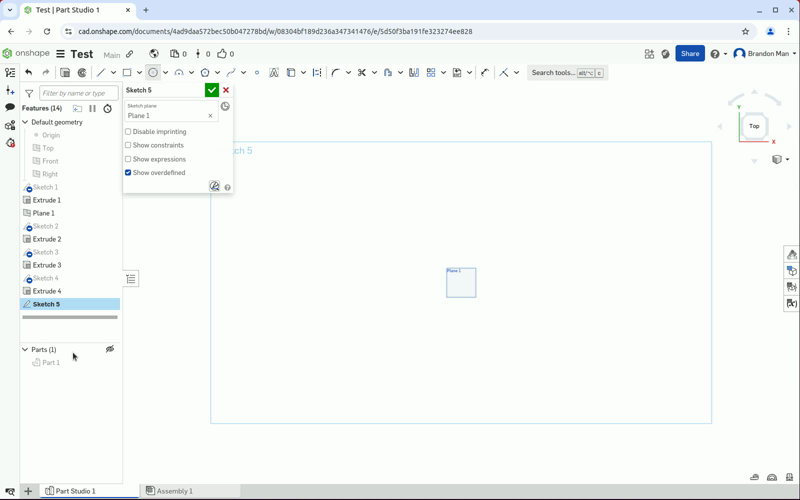
mouse_move(497, 359)
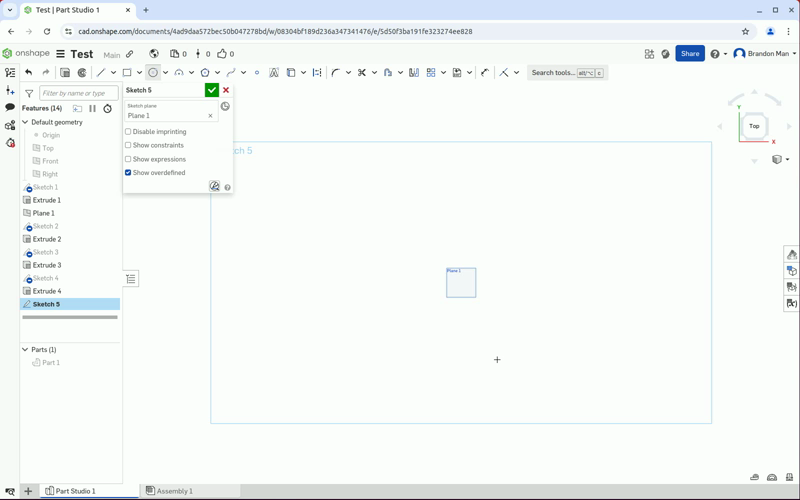
click(497, 359)
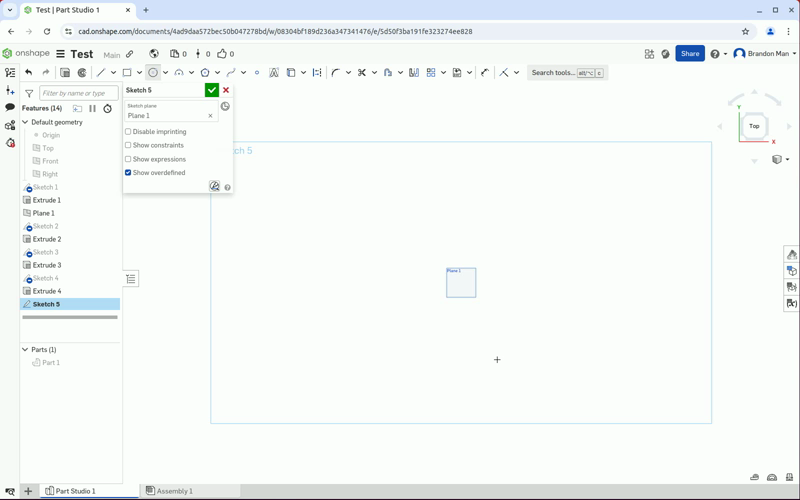
key_up(shift)
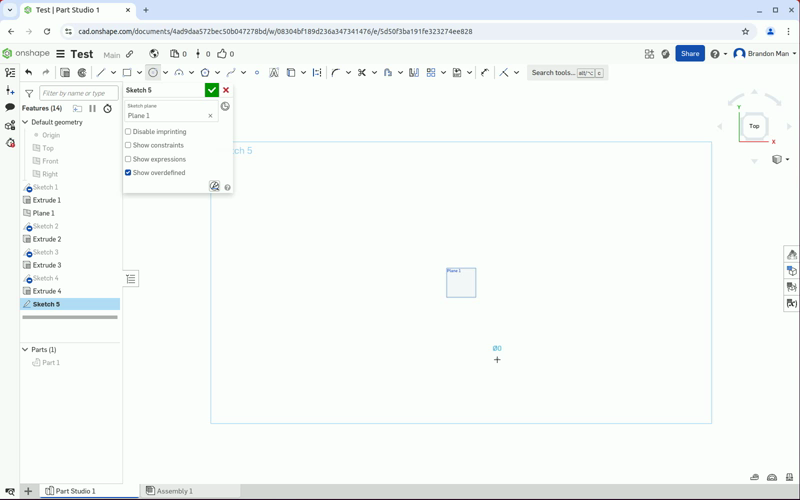
mouse_move(499, 359)
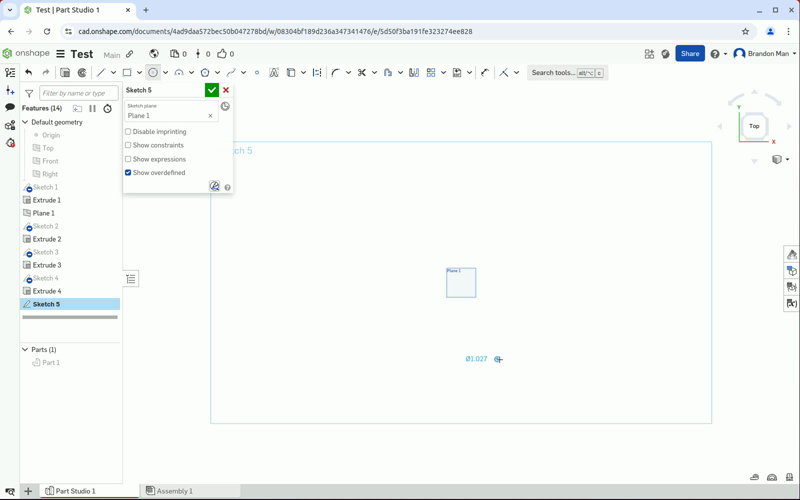
scroll(6)
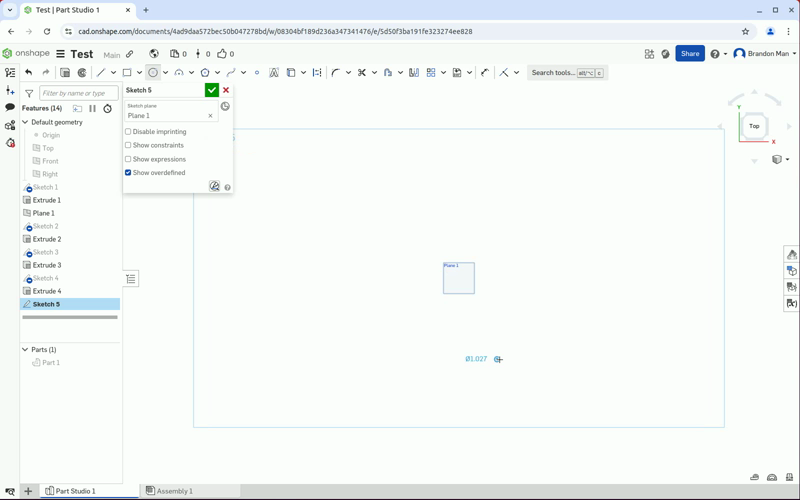
scroll(6)
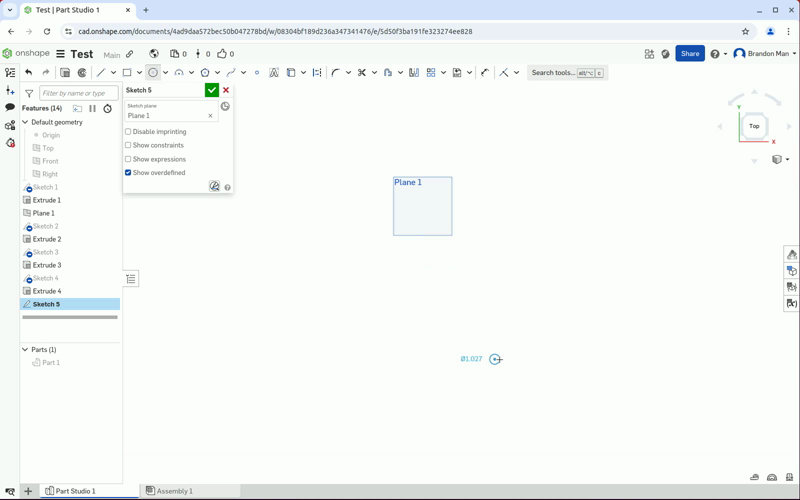
scroll(6)
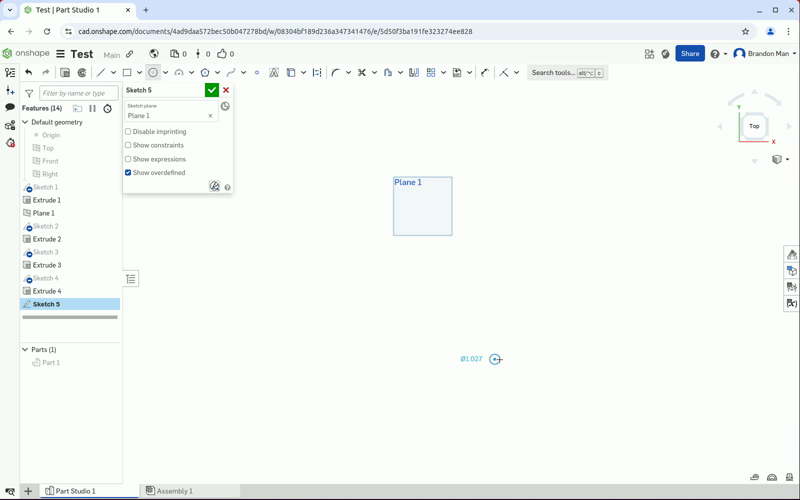
scroll(6)
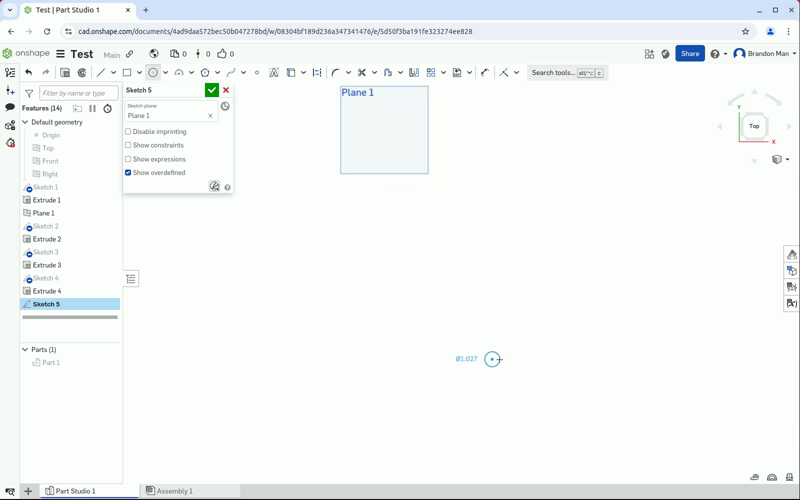
scroll(6)
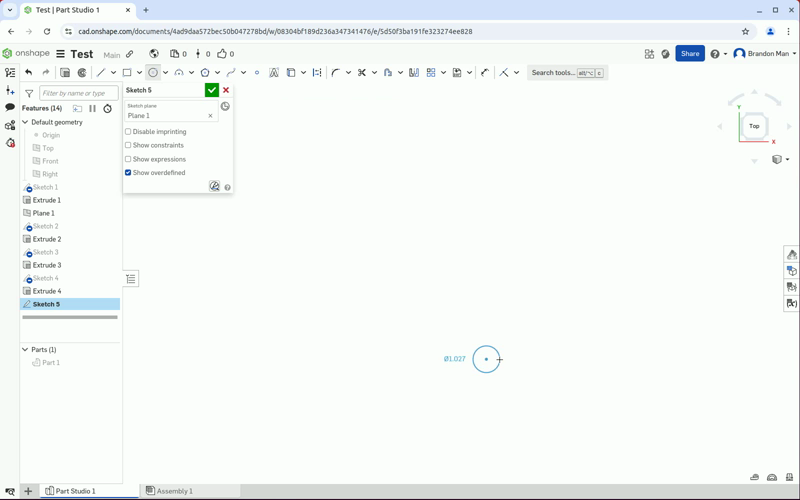
scroll(6)
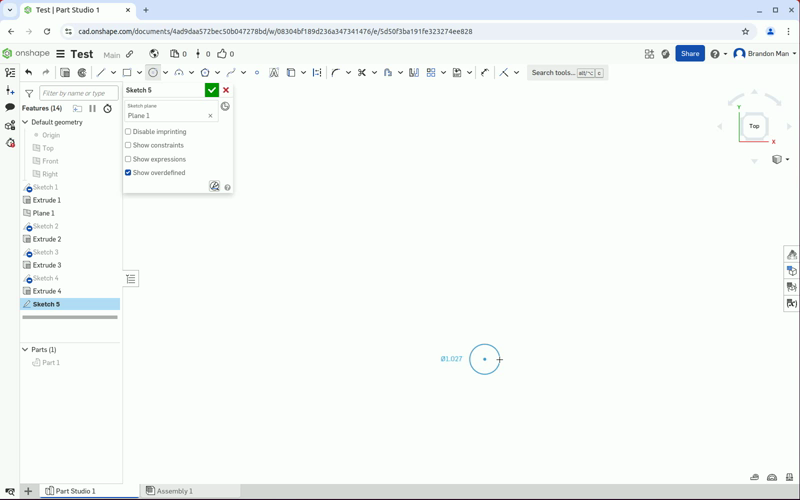
scroll(6)
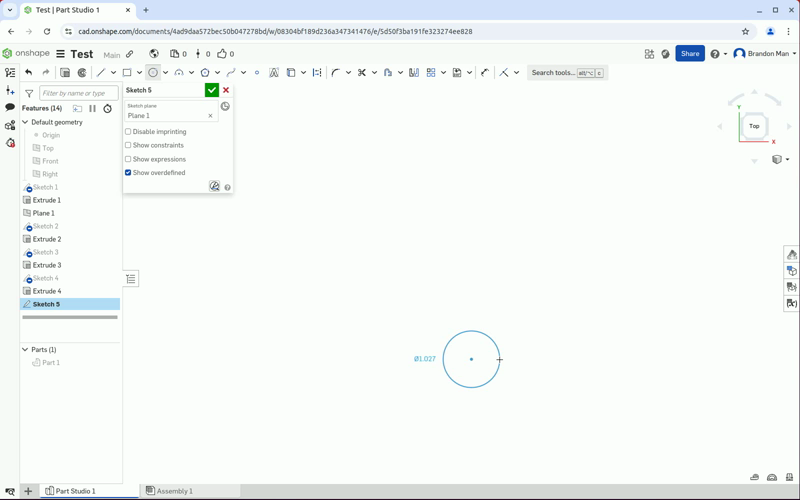
click(499, 359)
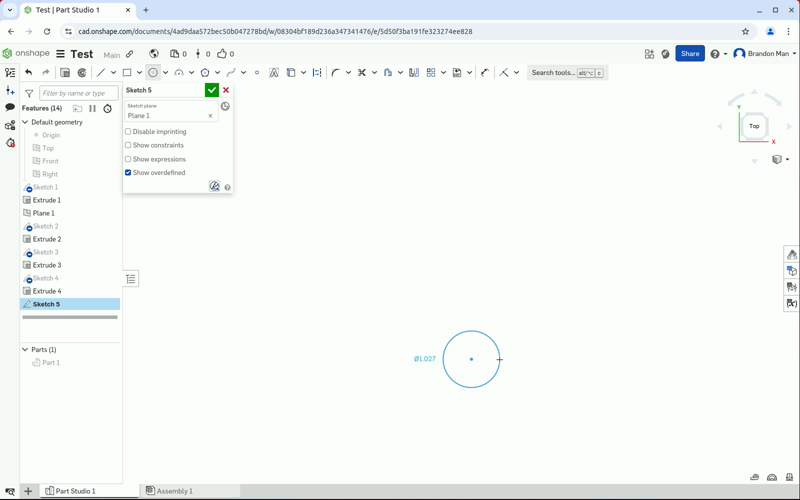
scroll(-6)
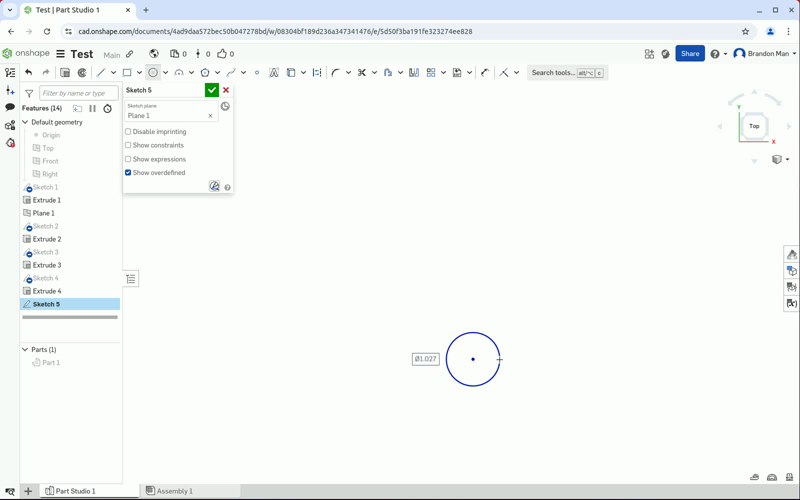
scroll(-6)
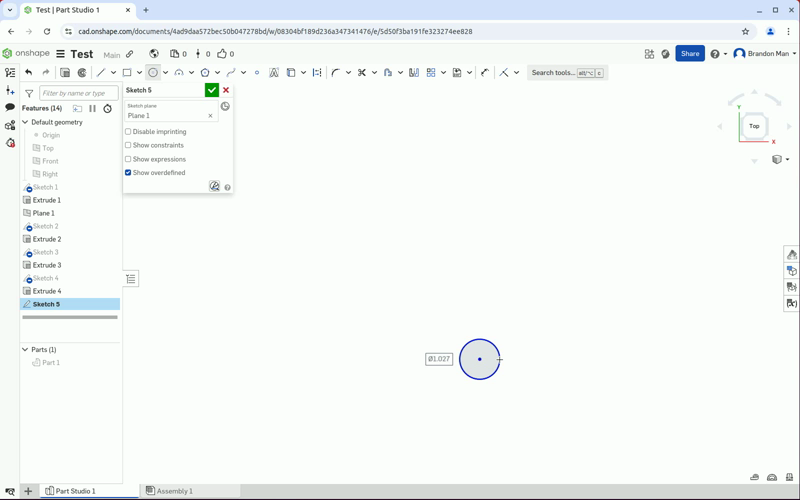
scroll(-6)
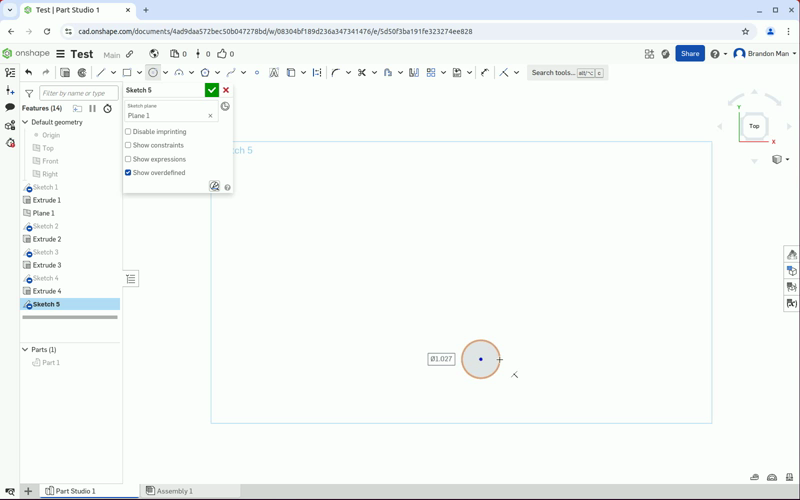
scroll(-6)
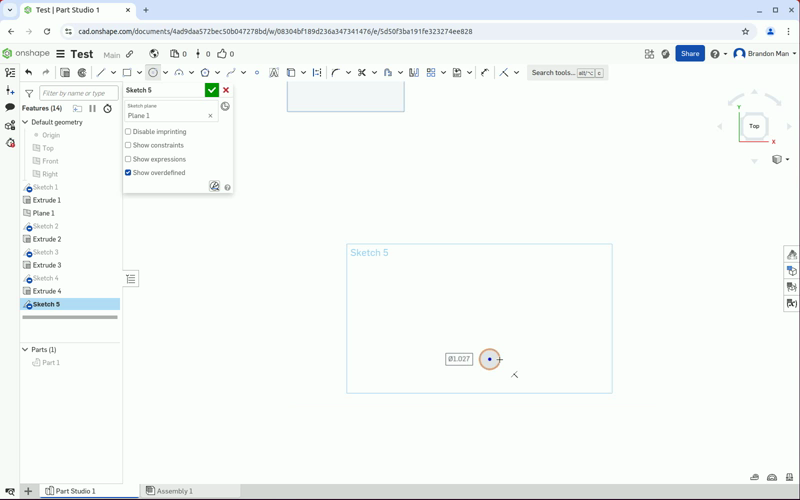
scroll(-6)
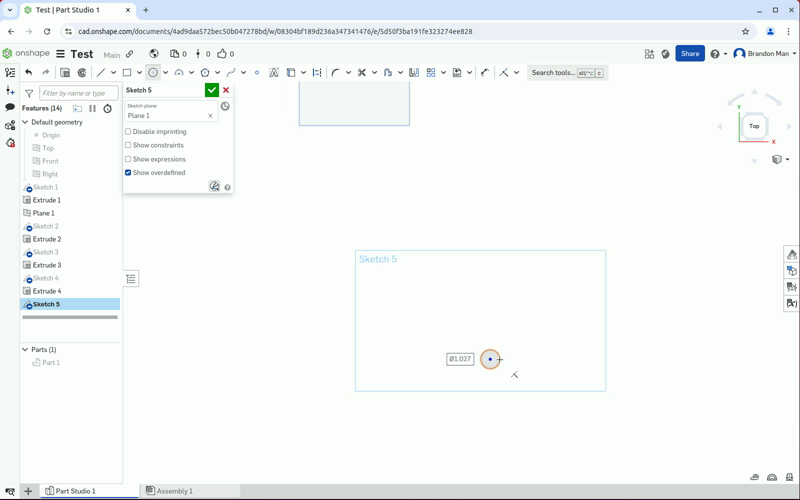
scroll(-6)
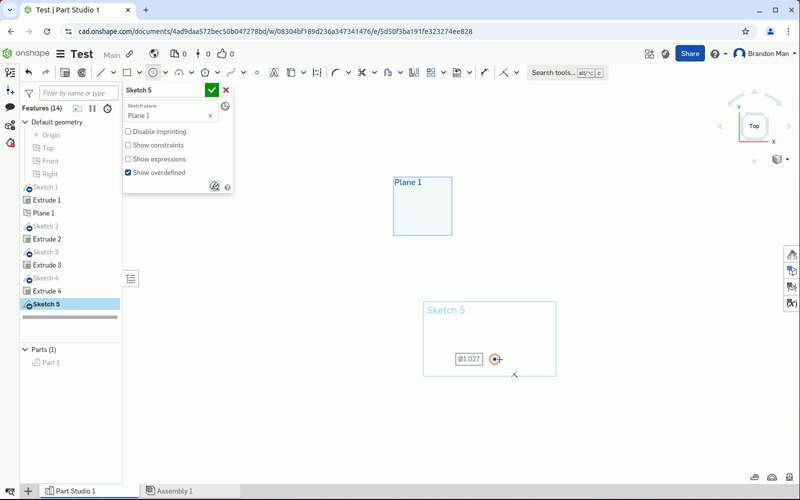
scroll(-6)
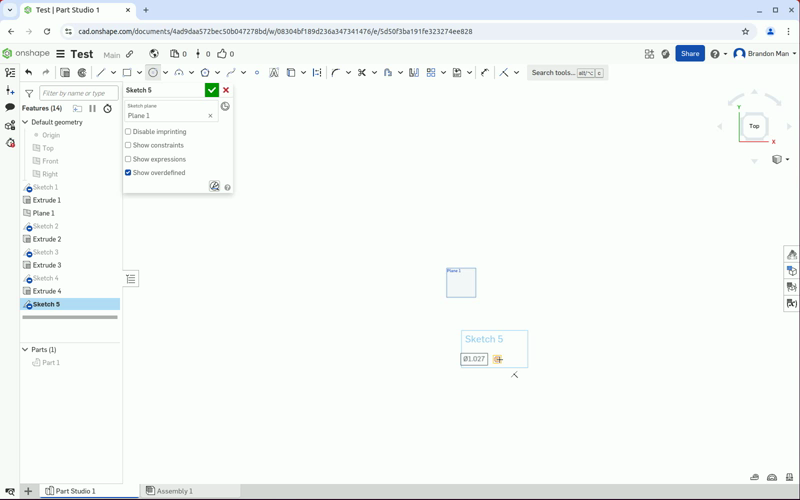
key(esc)
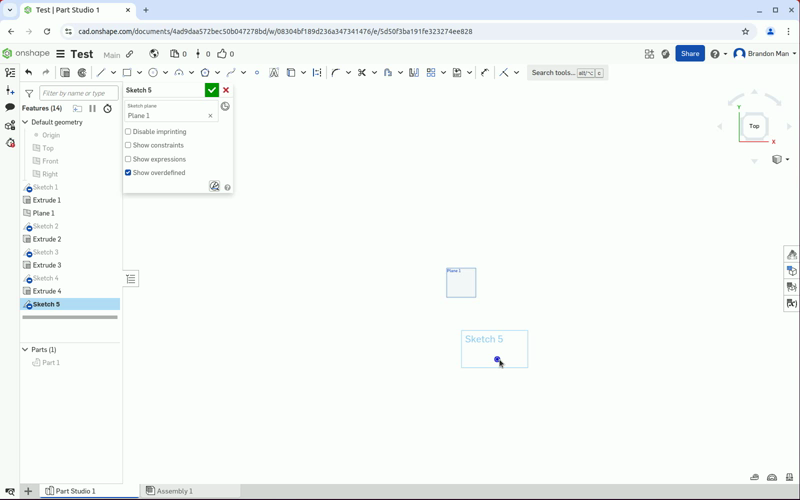
mouse_move(496, 358)
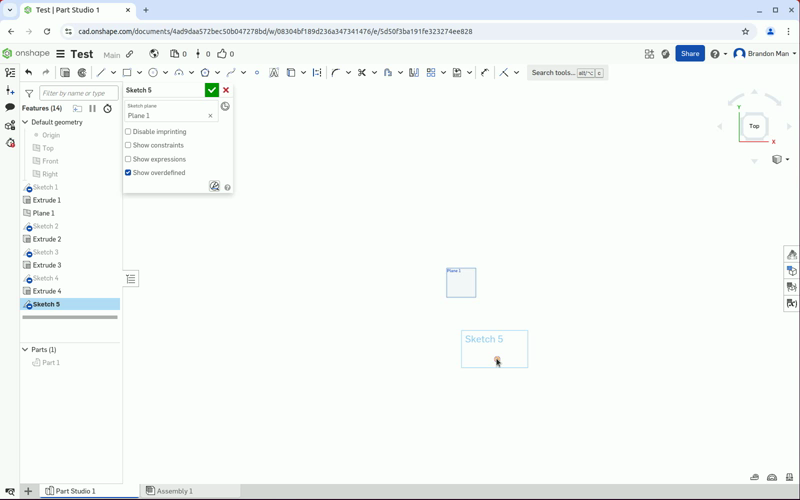
scroll(6)
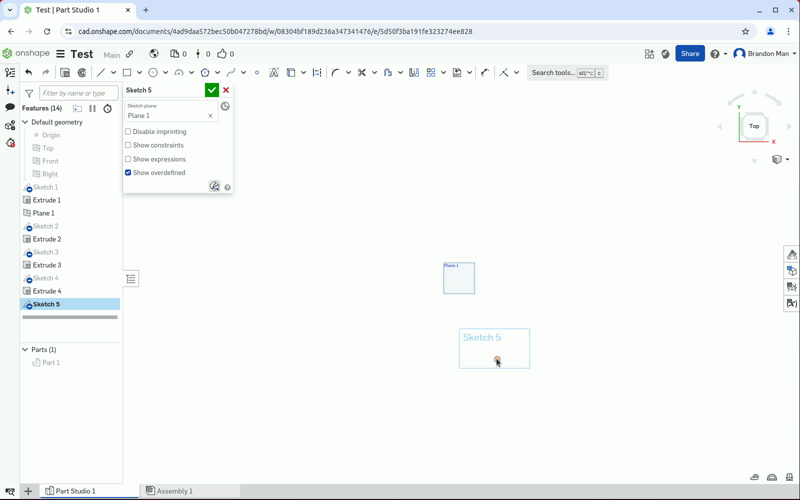
scroll(6)
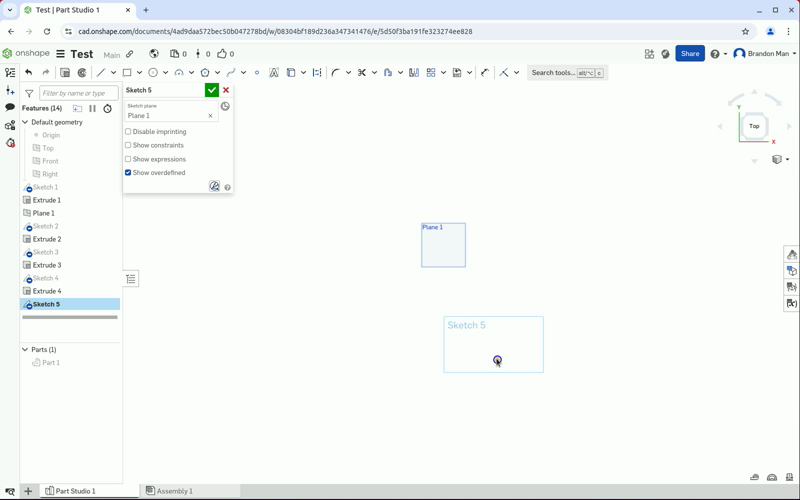
scroll(6)
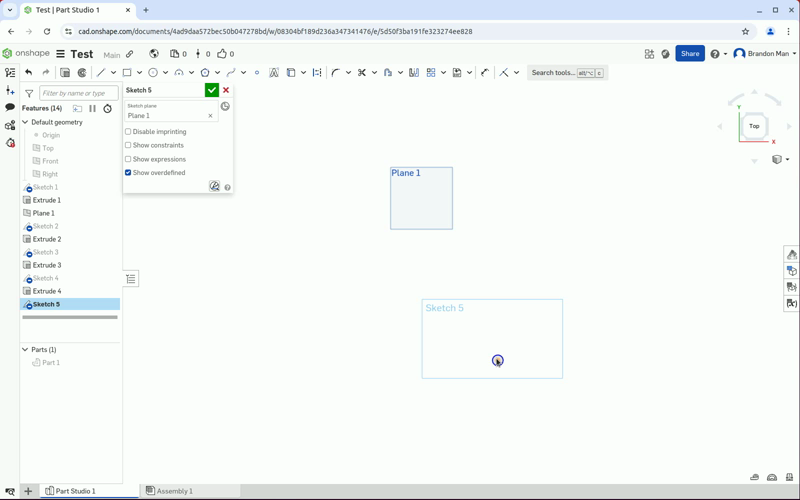
scroll(6)
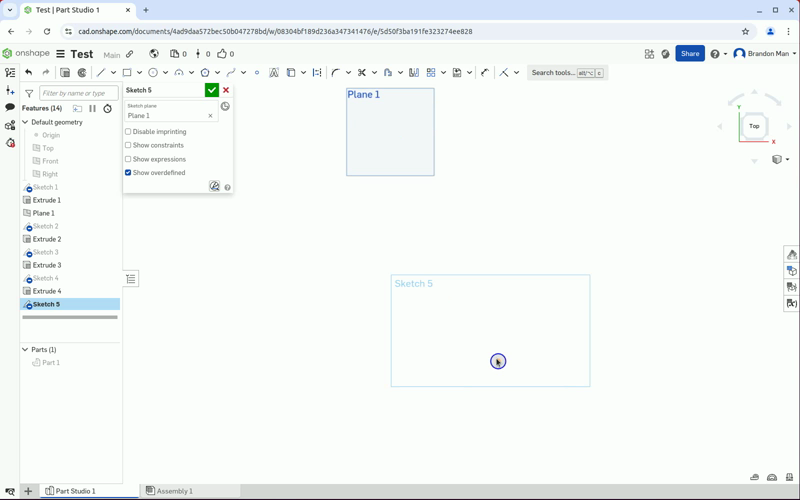
scroll(6)
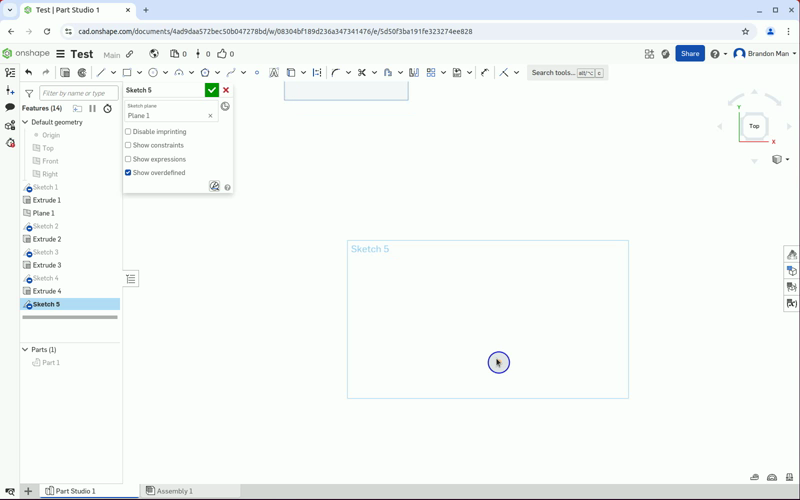
scroll(6)
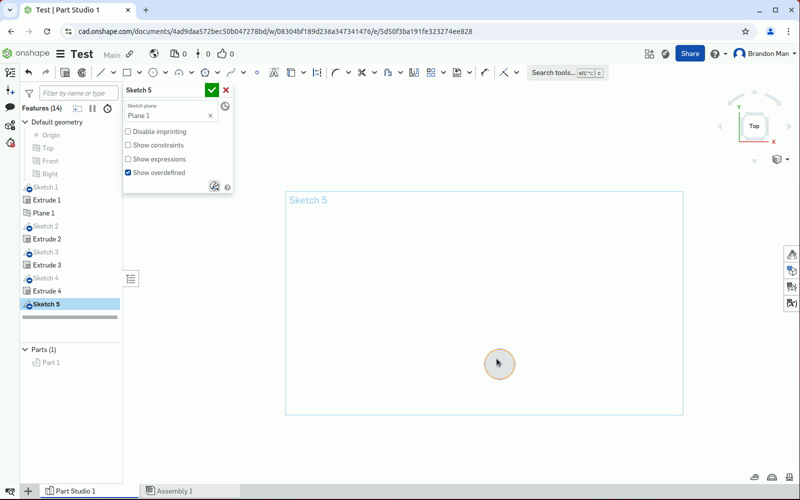
scroll(6)
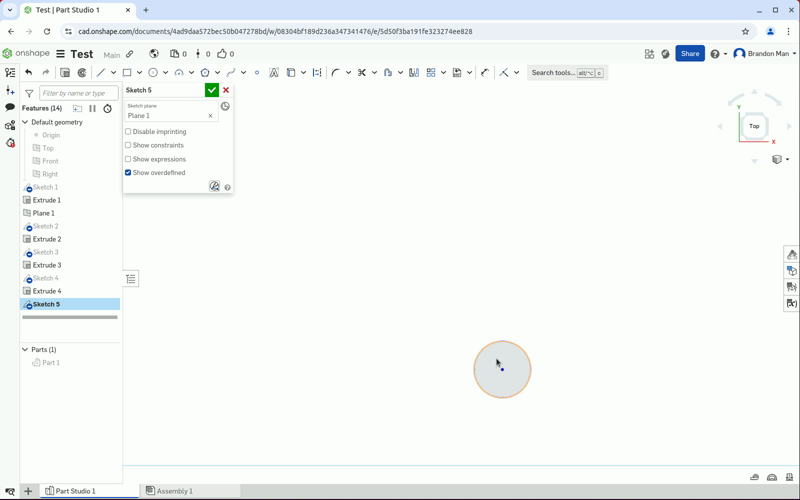
click(496, 358)
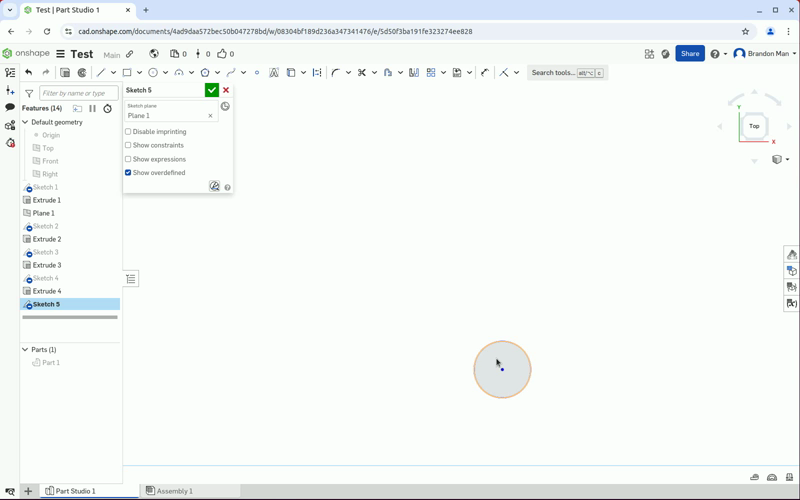
scroll(-6)
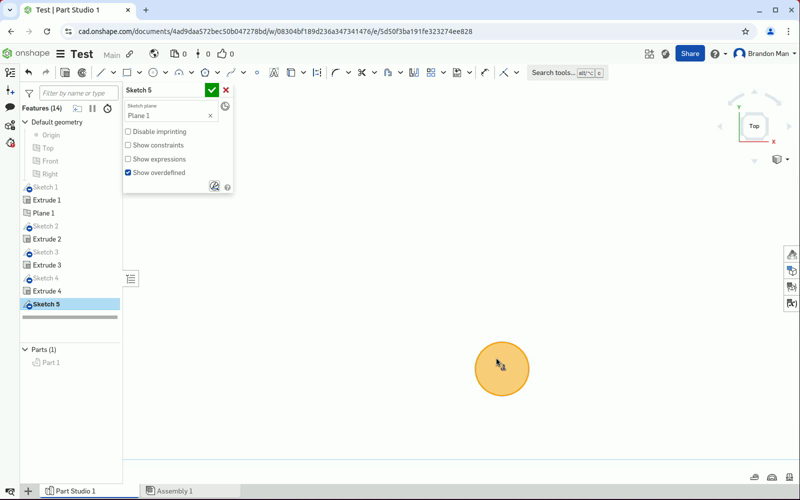
scroll(-6)
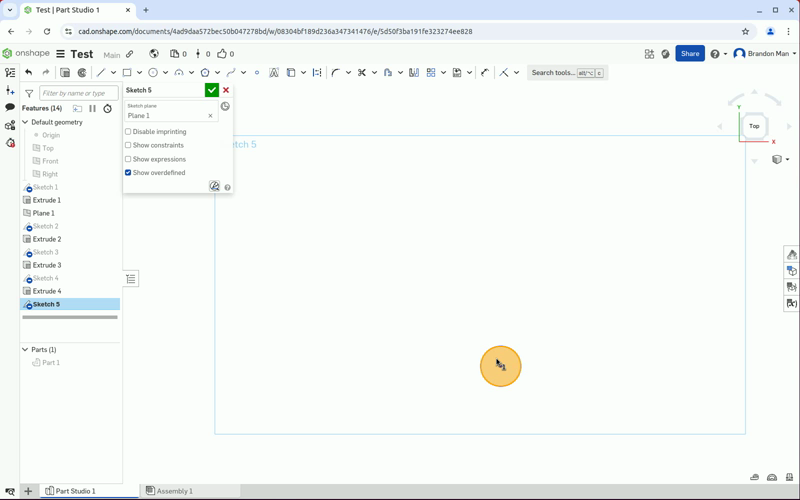
scroll(-6)
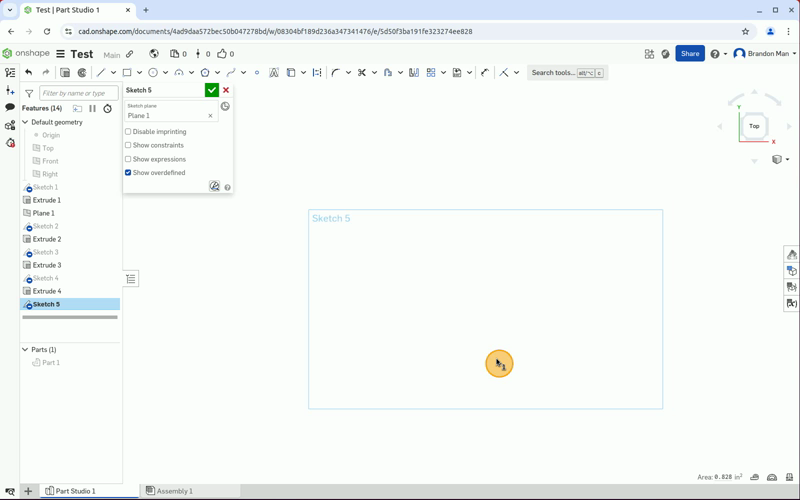
scroll(-6)
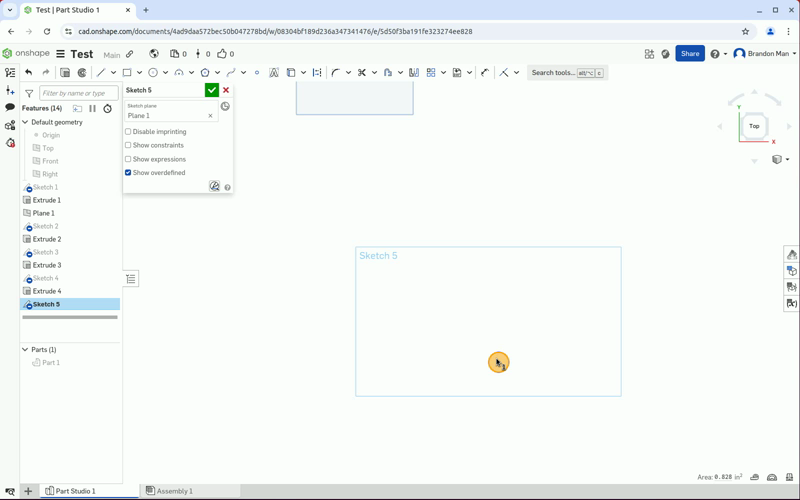
scroll(-6)
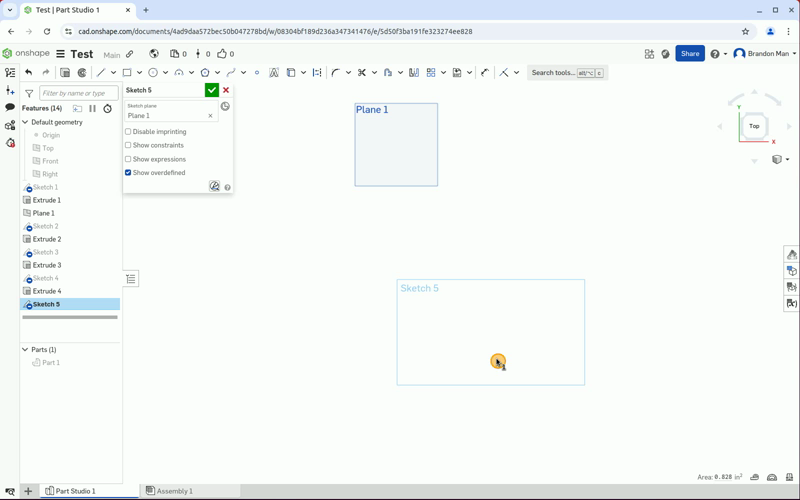
scroll(-6)
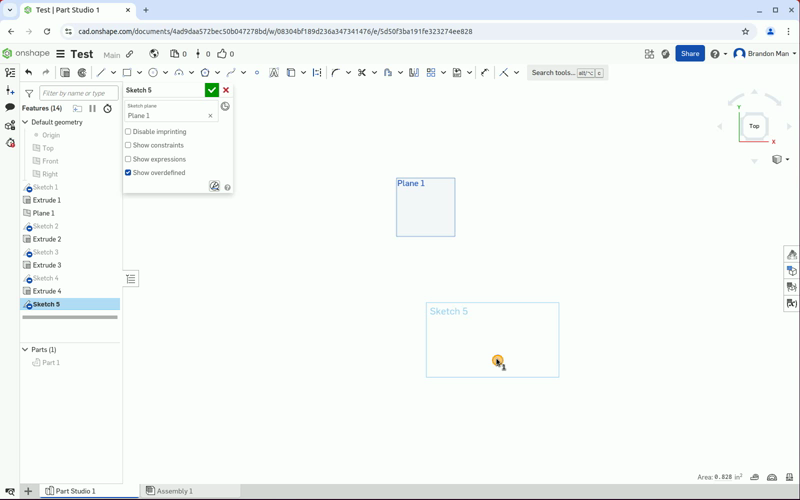
scroll(-6)
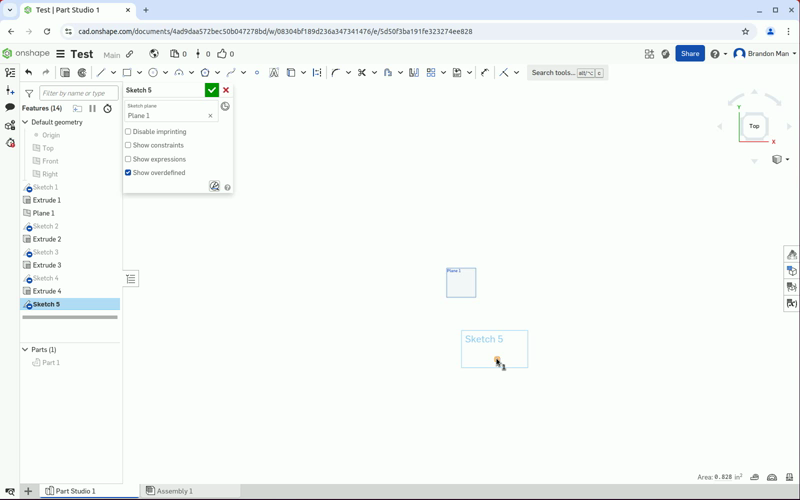
mouse_move(73, 352)
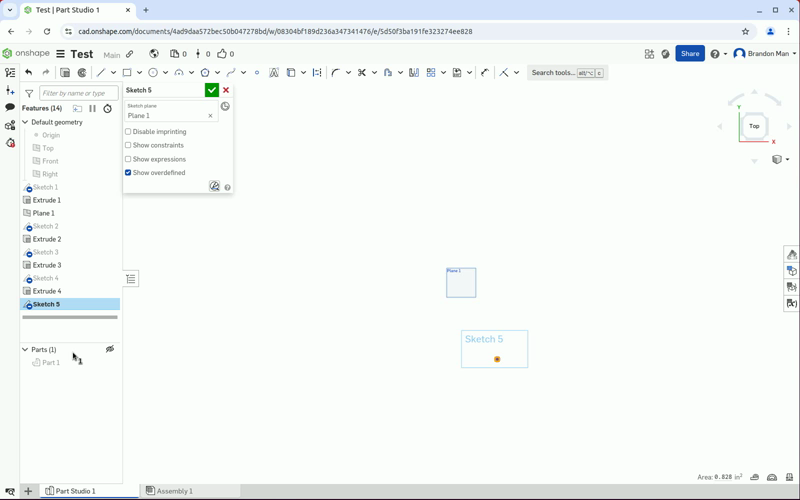
key(shift+y)
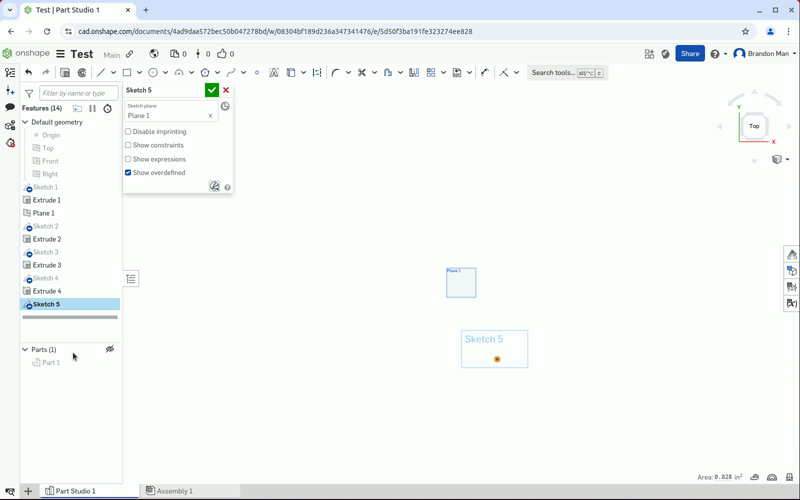
key(shift+e)
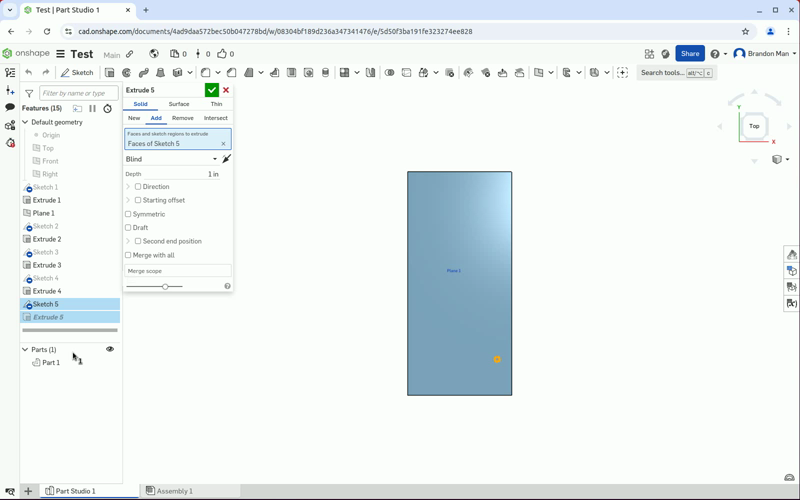
mouse_move(143, 106)
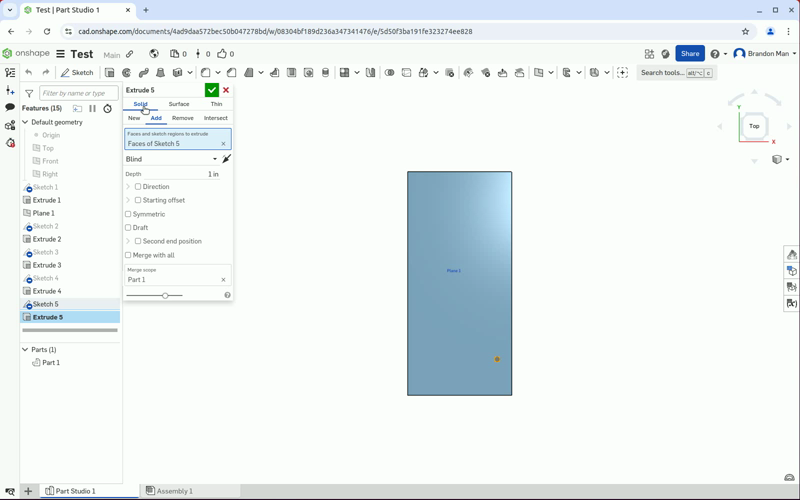
click(143, 106)
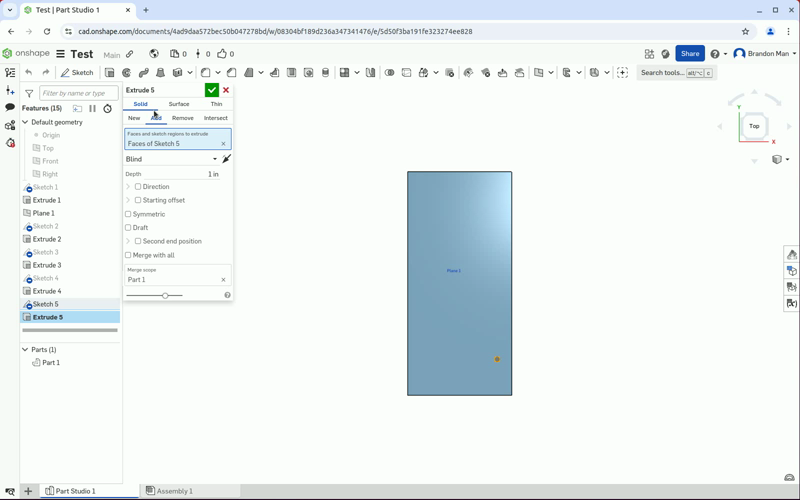
mouse_move(186, 120)
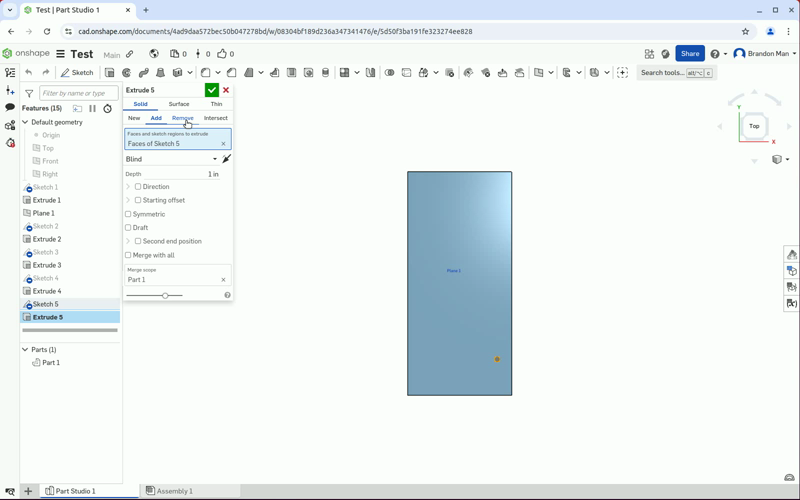
click(186, 120)
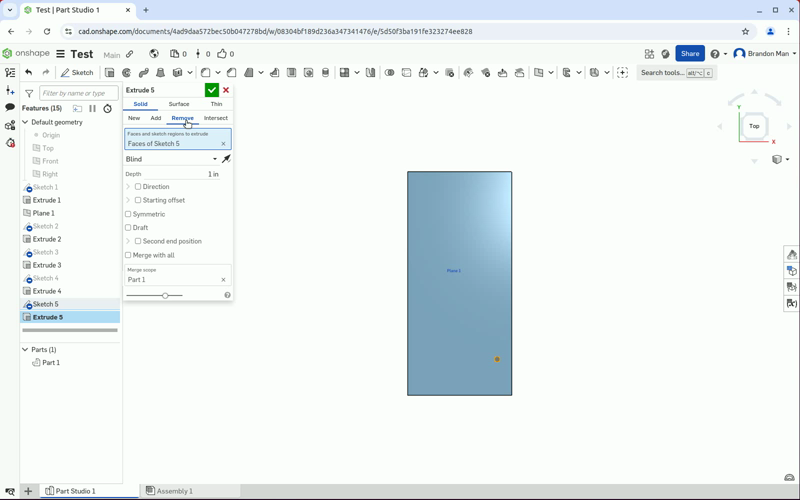
key(tab, 4)
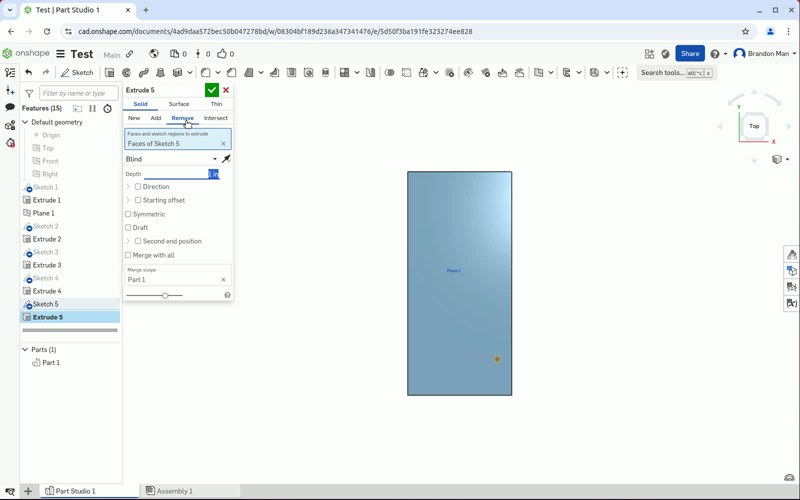
text(6.499)
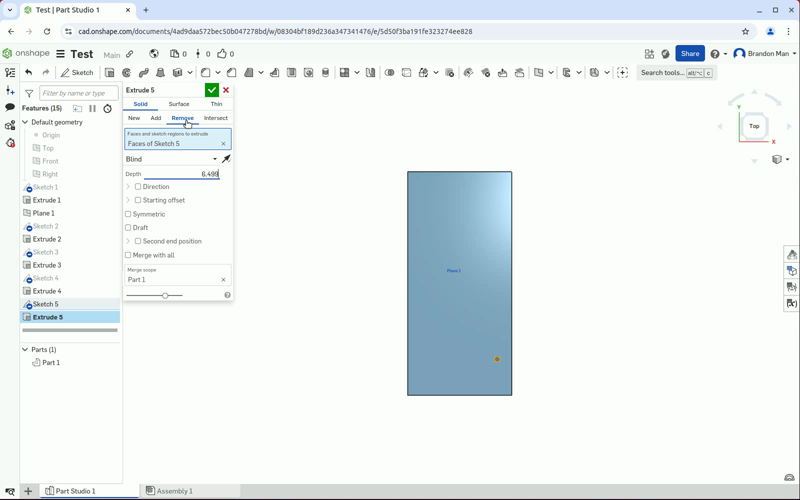
key(tab, 6)
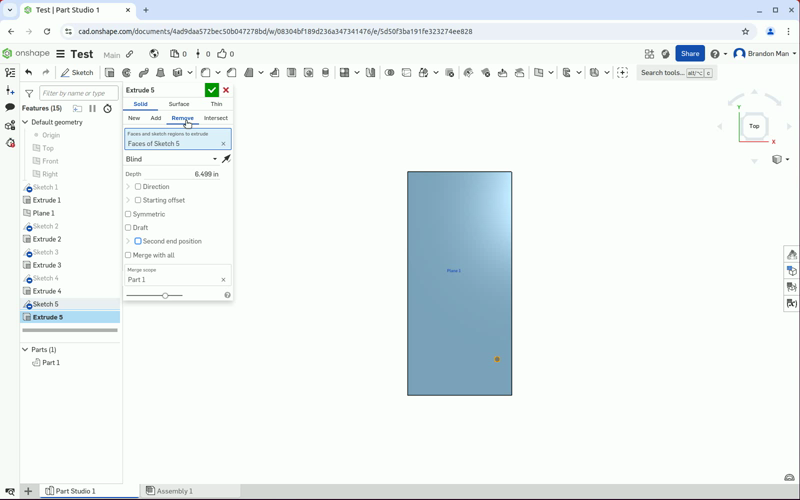
key(space)
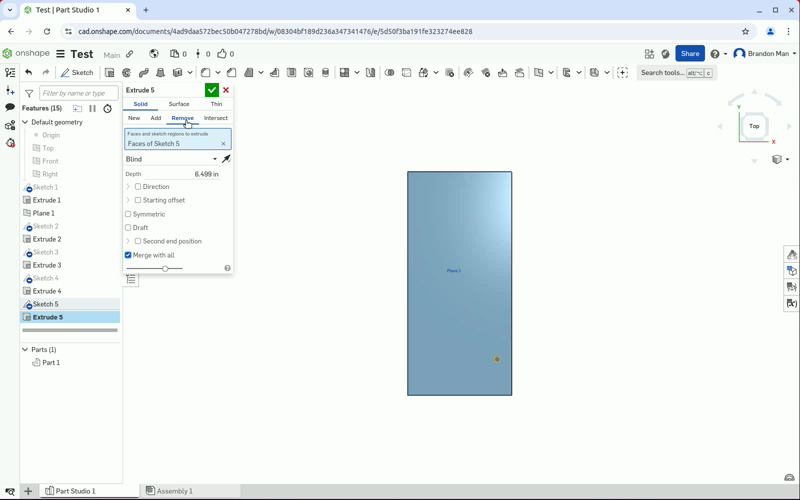
key(enter)
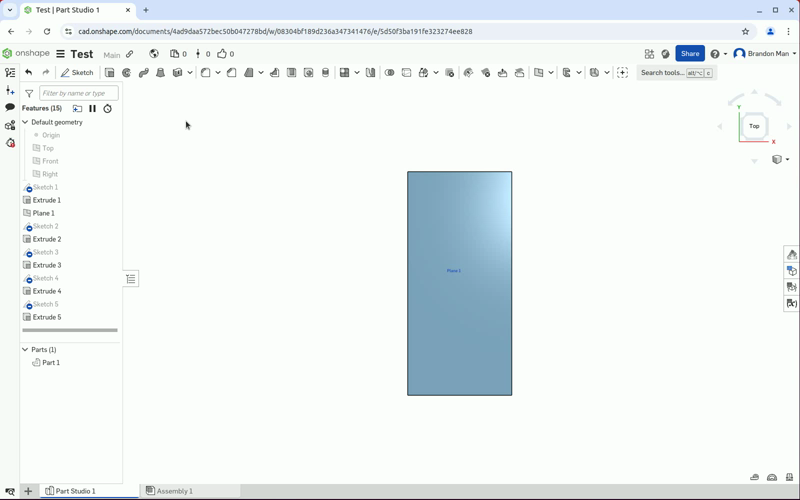
key(shift+h)
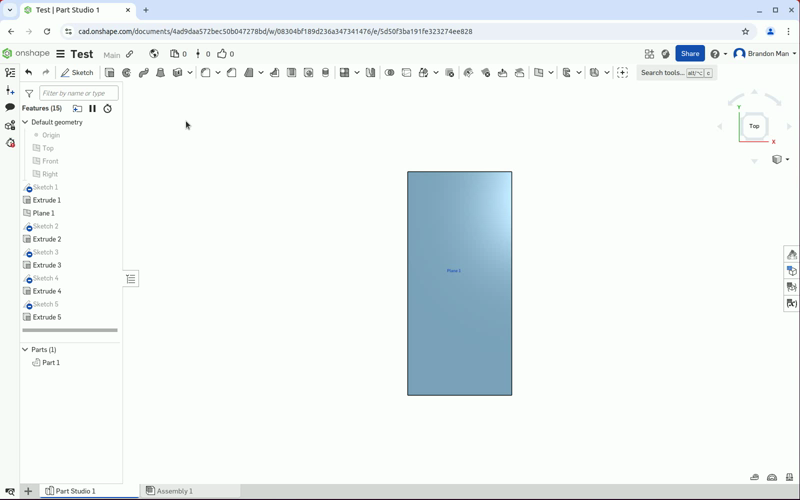
key(shift+h)
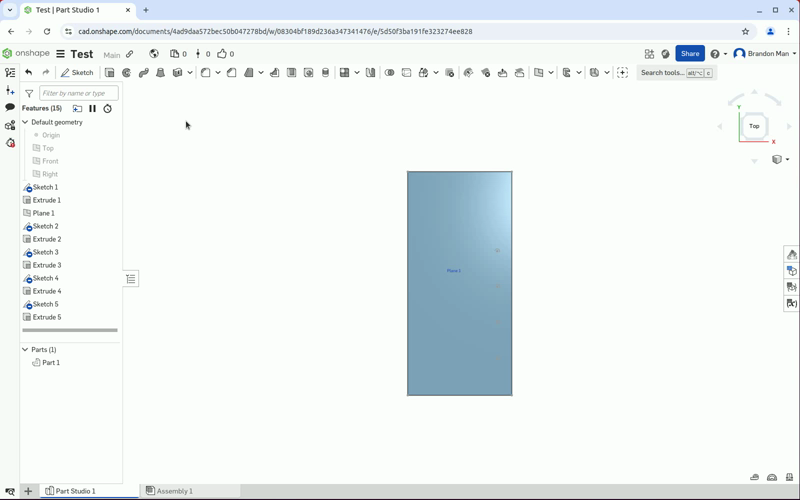
key(shift+7)
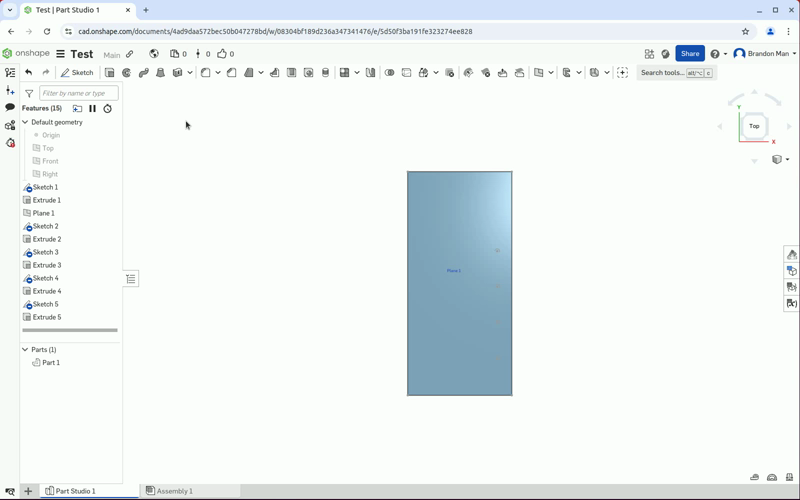
key(up, 3)
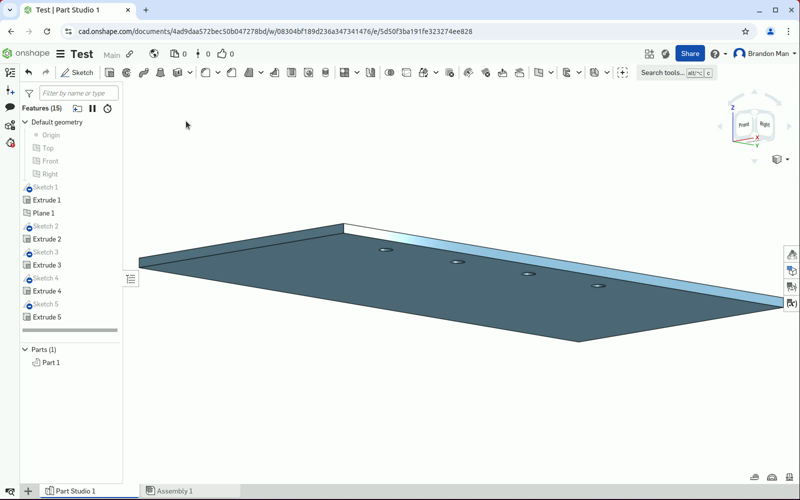
key(left, 3)
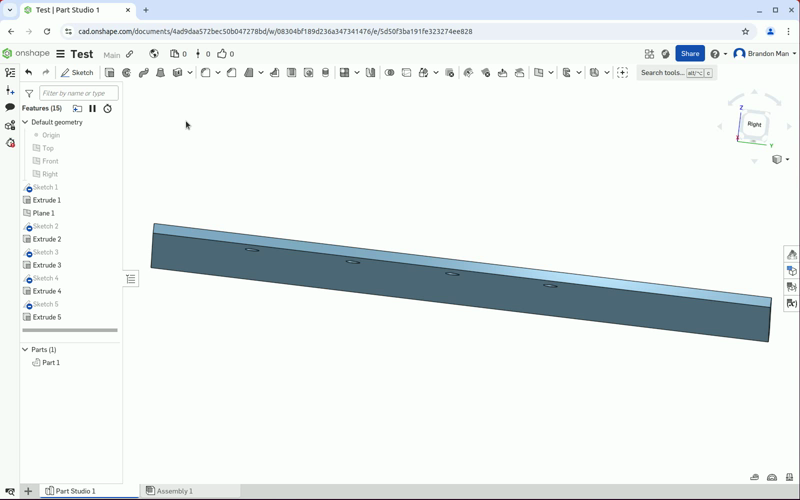
key(right, 3)
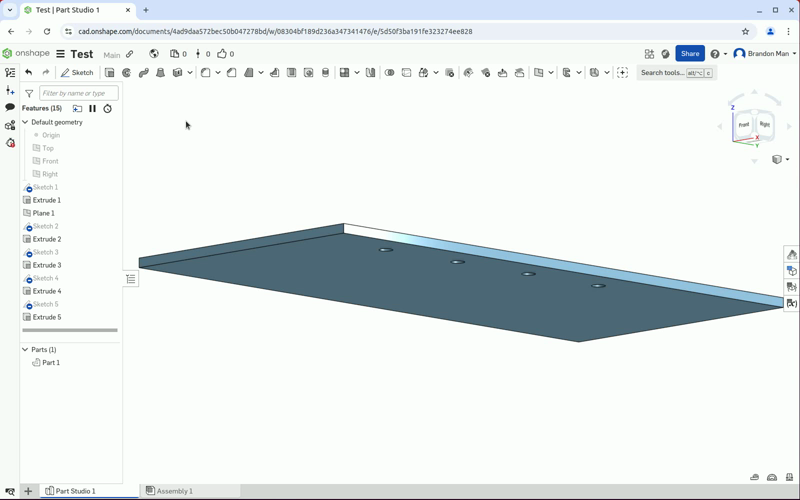
key(down, 3)
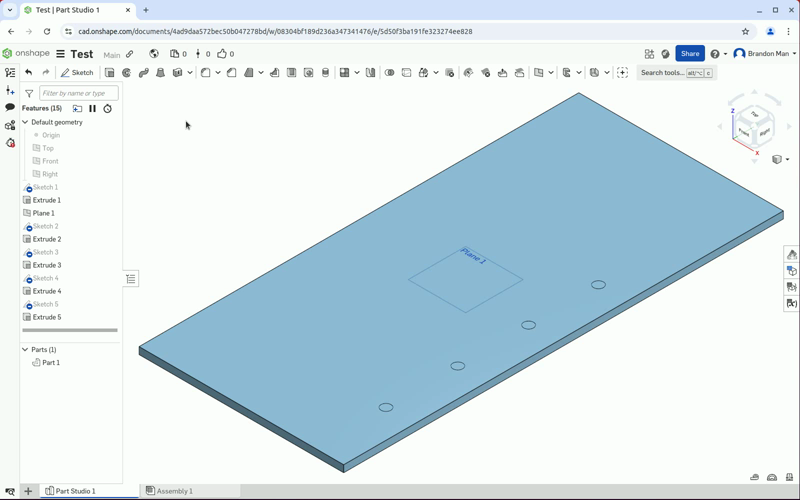
mouse_move(73, 189)
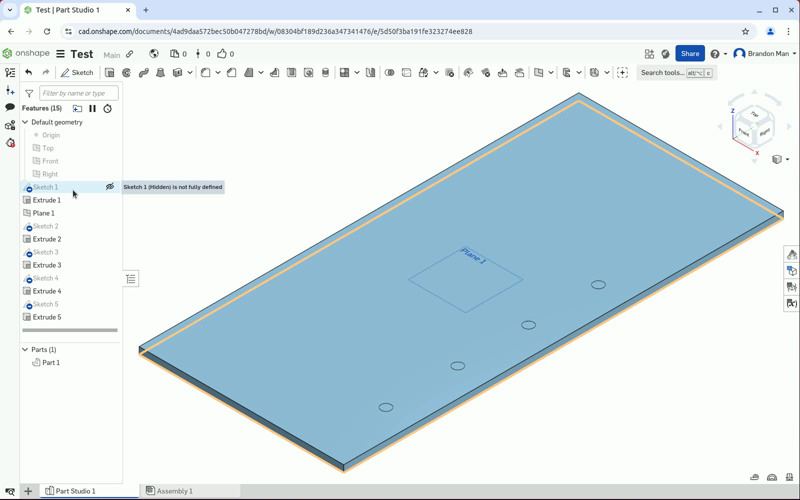
click(73, 189)